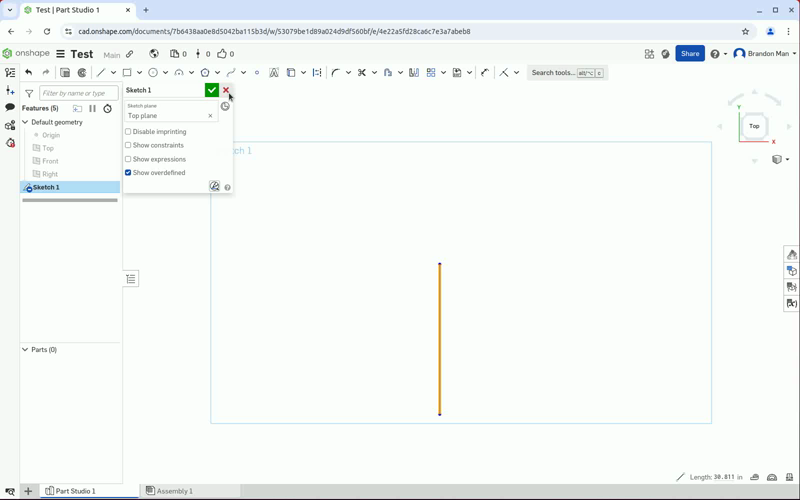
key(shift+h)
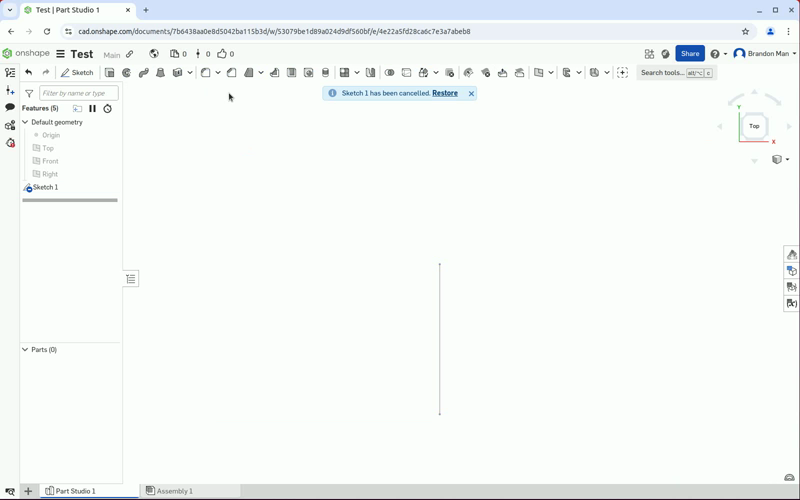
key(shift+s)
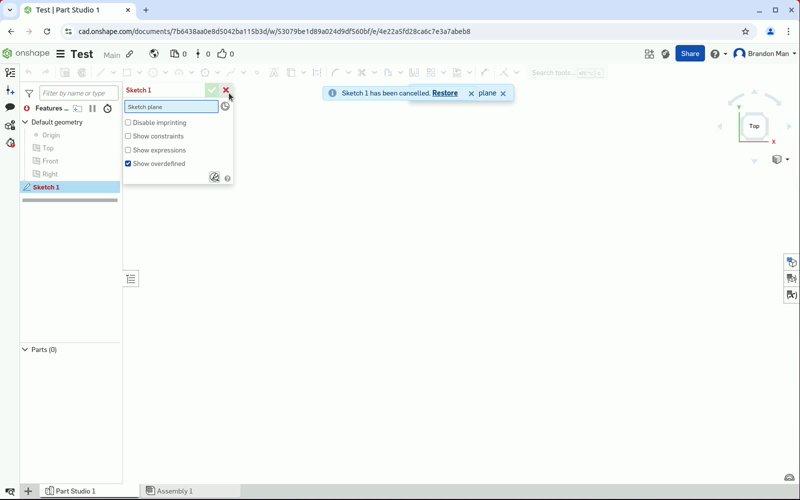
mouse_move(73, 150)
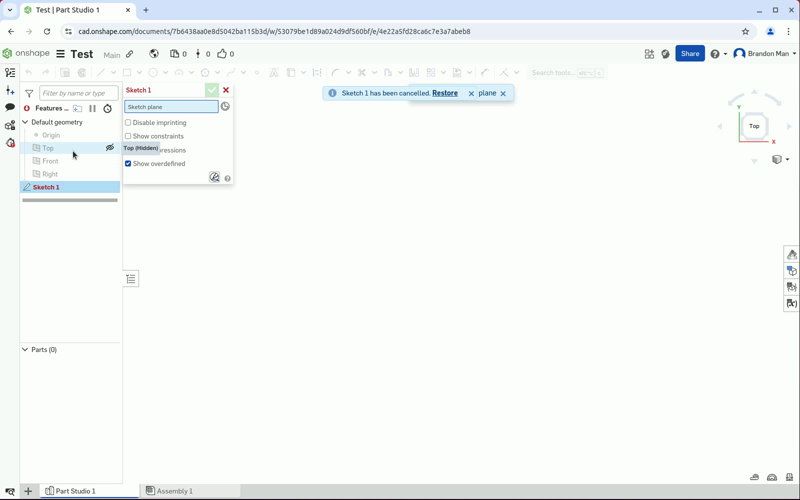
click(73, 150)
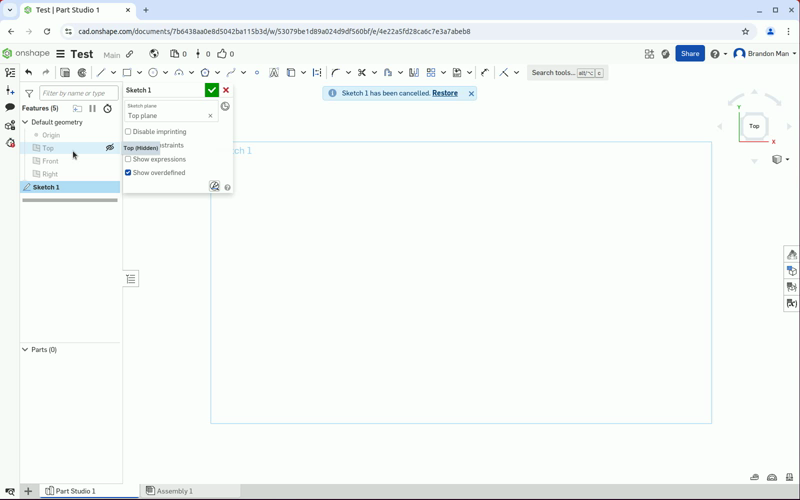
mouse_move(73, 352)
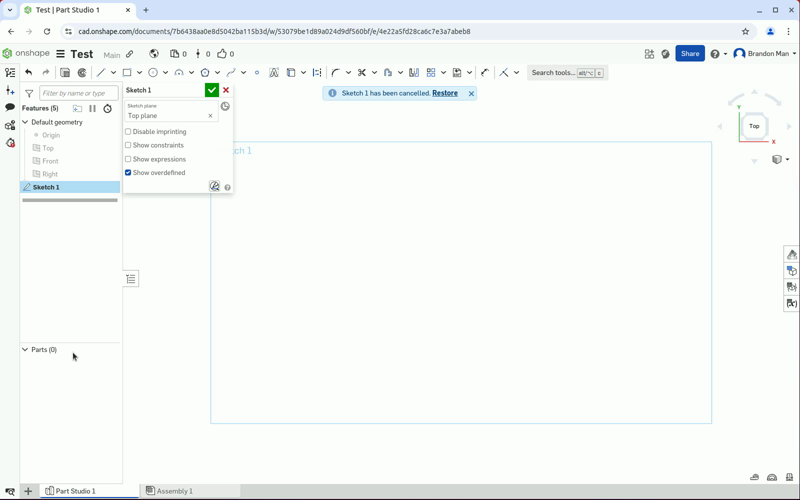
key(y)
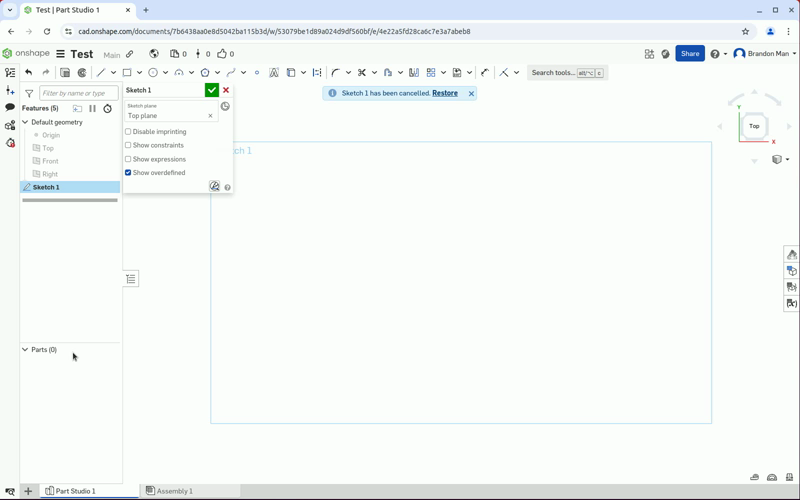
key(l)
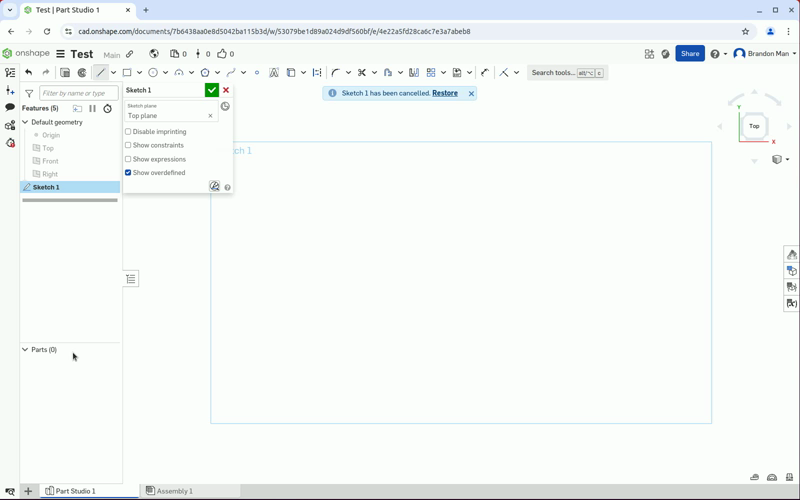
key_down(shift)
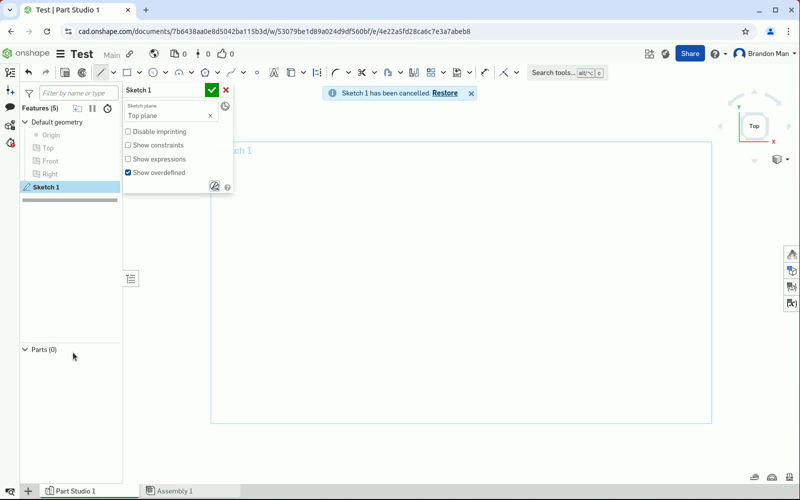
mouse_move(460, 282)
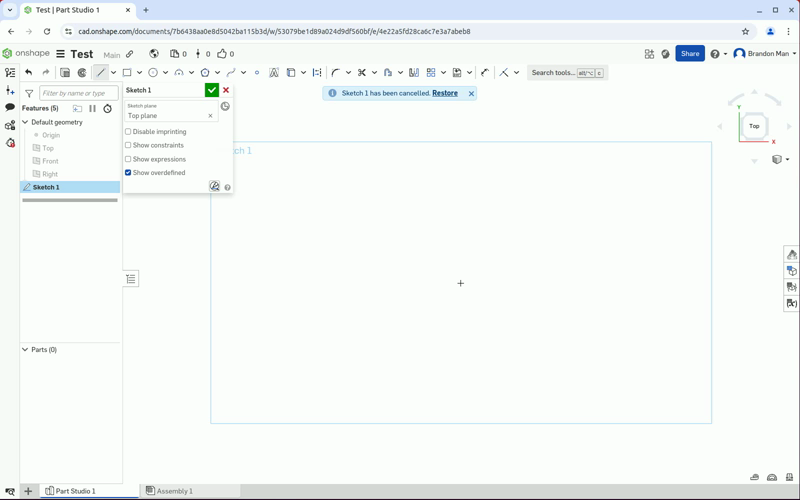
click(460, 282)
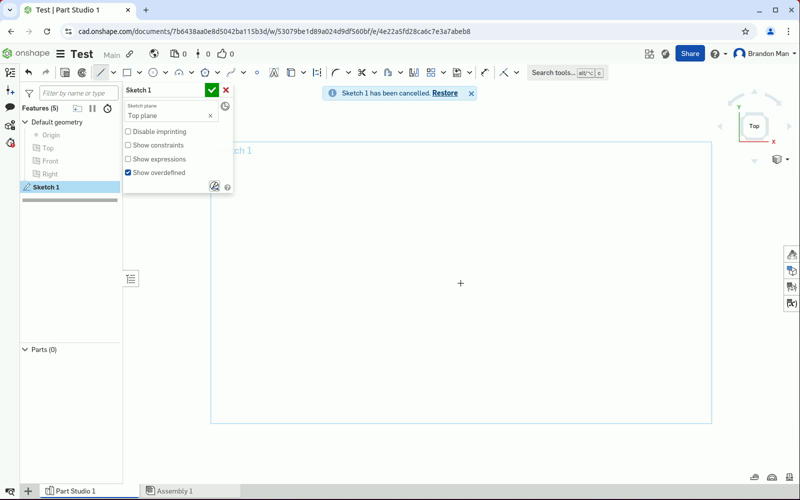
key_up(shift)
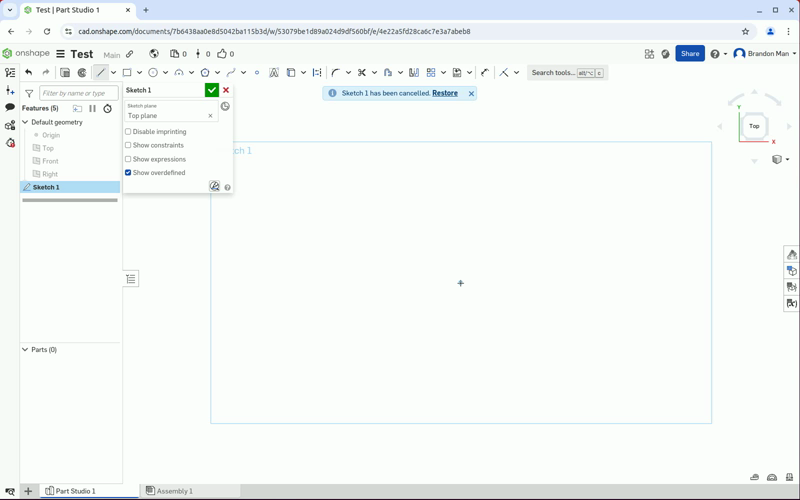
key_down(shift)
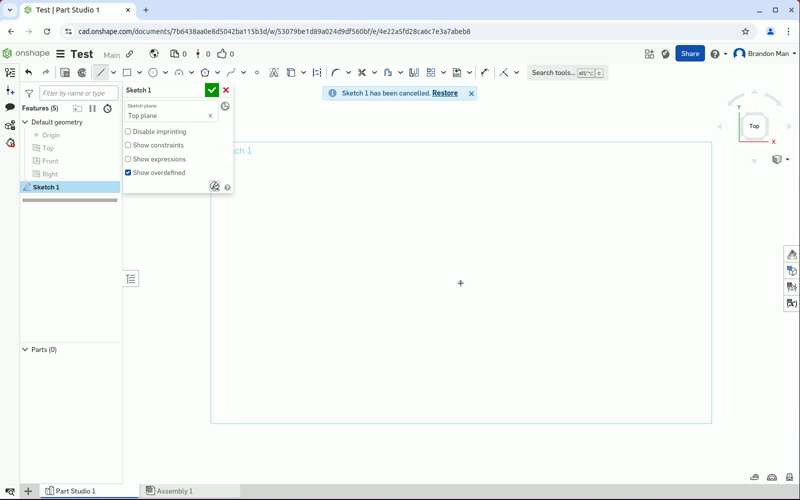
mouse_move(573, 282)
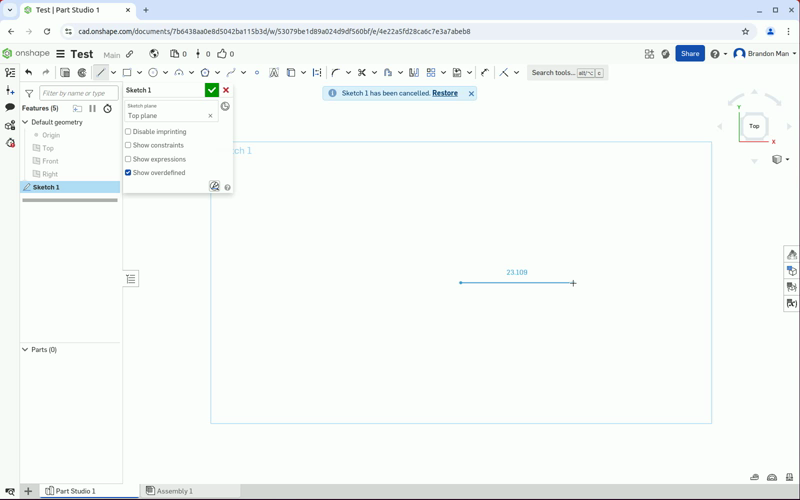
click(573, 282)
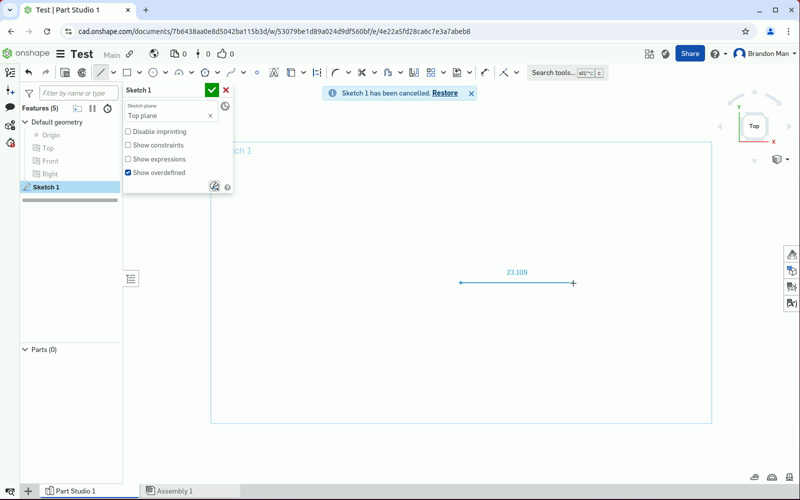
key_up(shift)
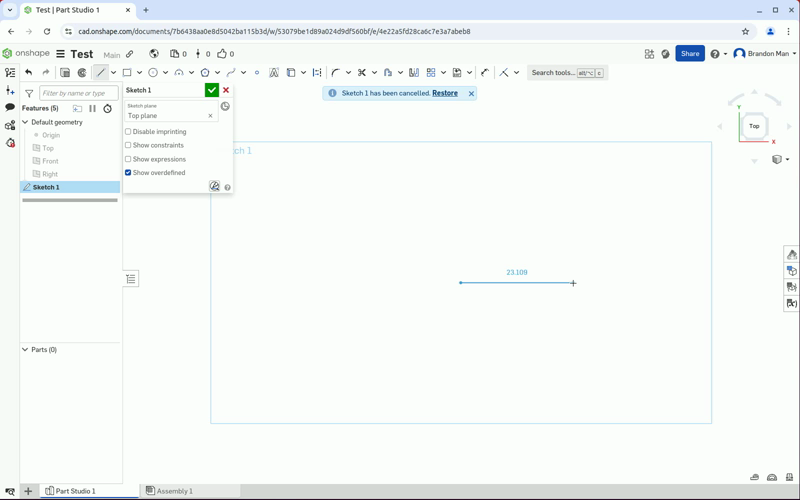
key_down(shift)
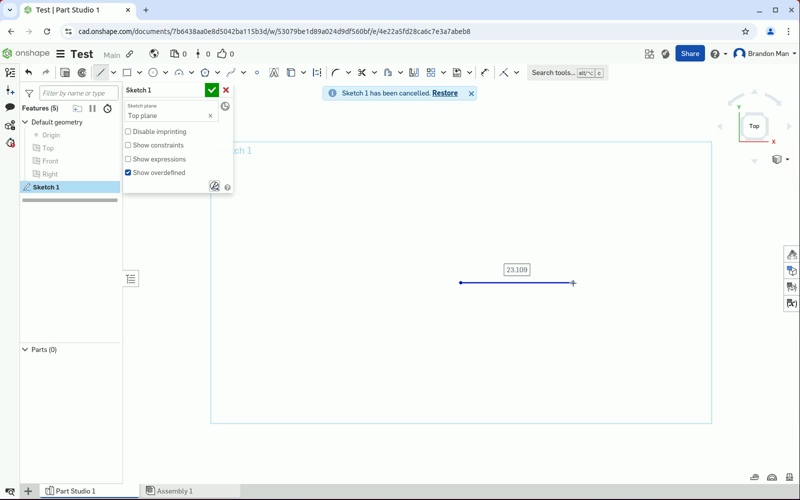
mouse_move(573, 215)
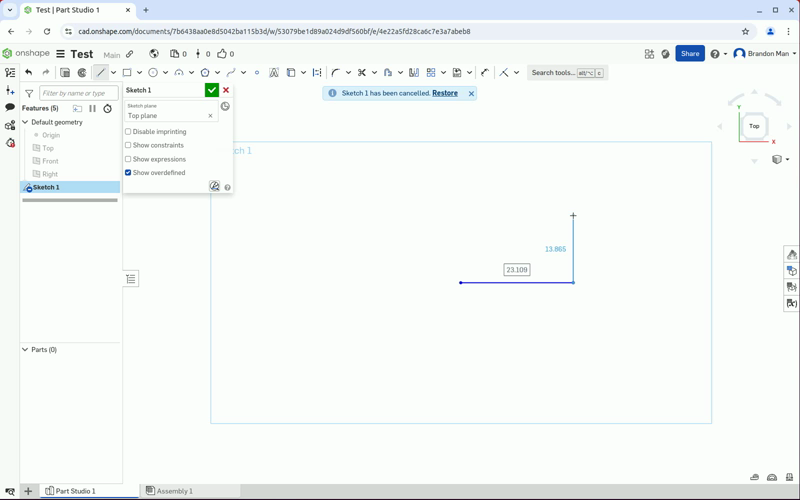
click(573, 215)
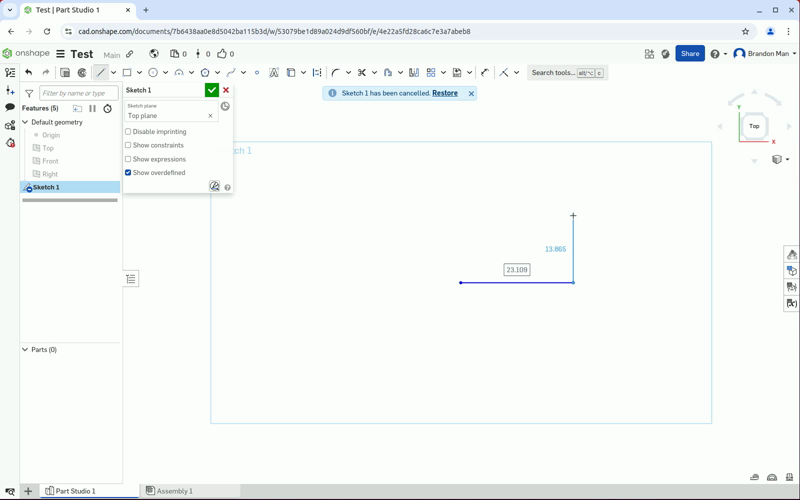
key_up(shift)
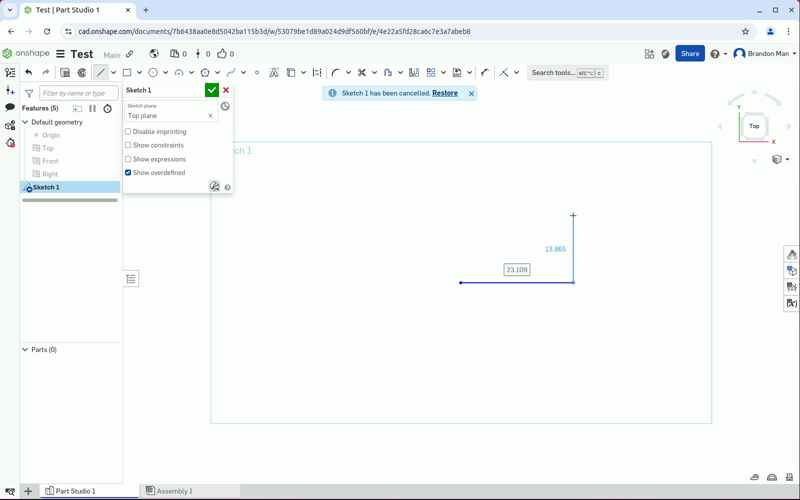
key_down(shift)
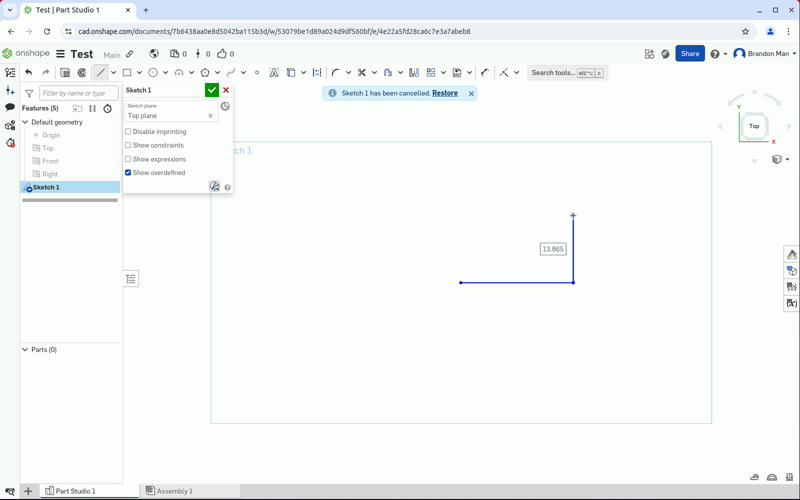
mouse_move(460, 215)
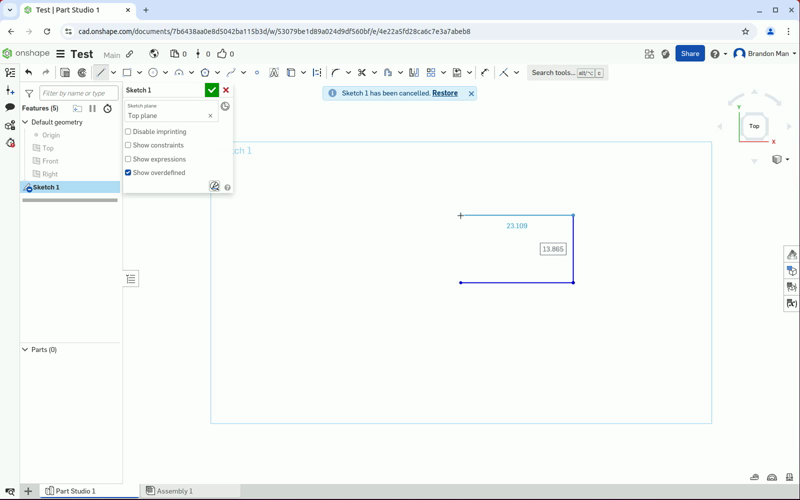
click(460, 215)
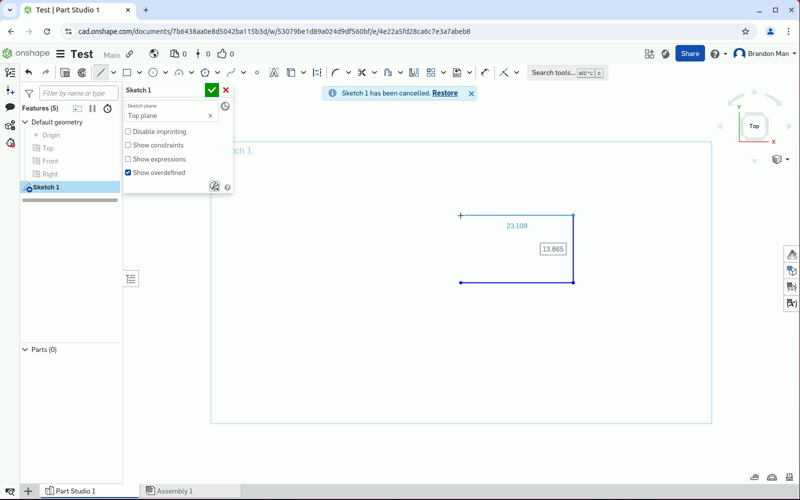
key_up(shift)
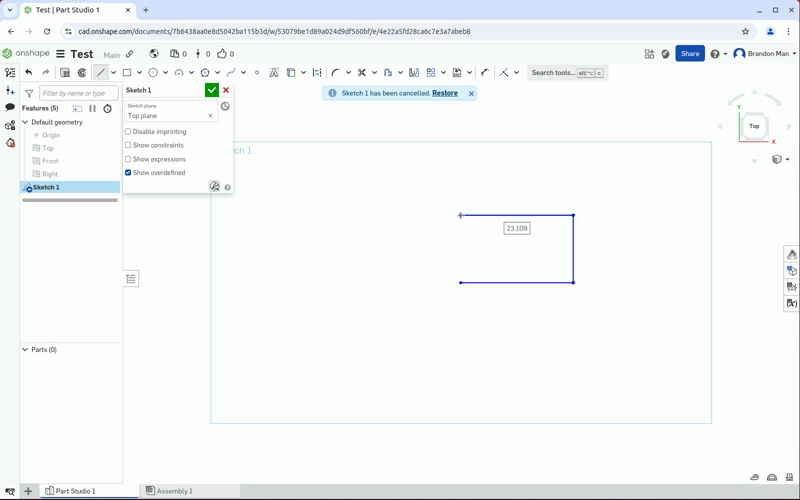
key_down(shift)
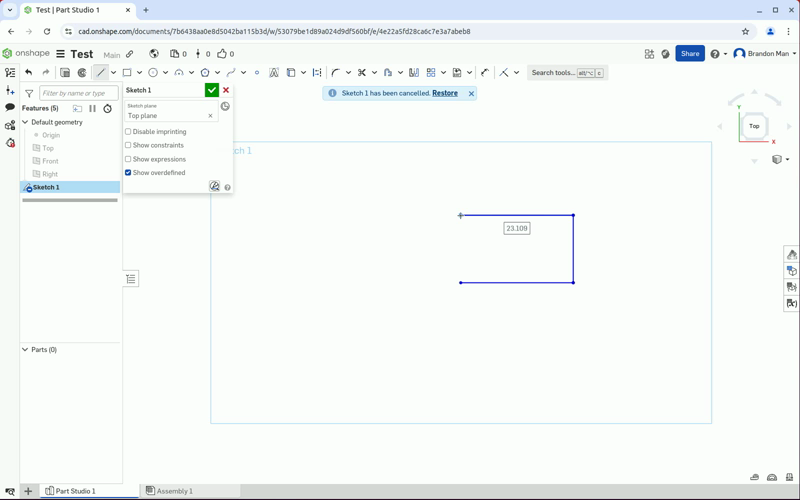
mouse_move(460, 282)
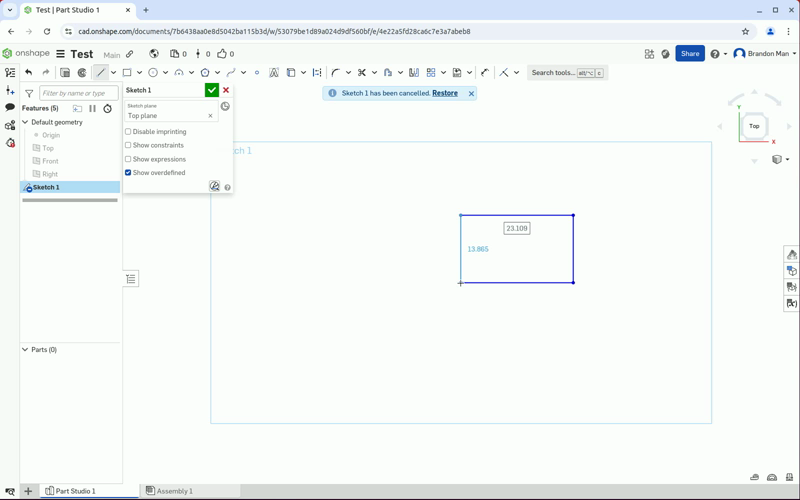
key_up(shift)
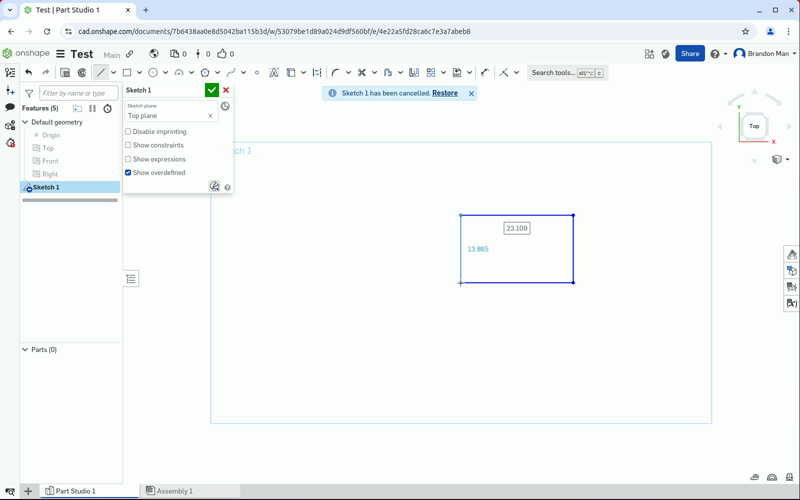
click(460, 282)
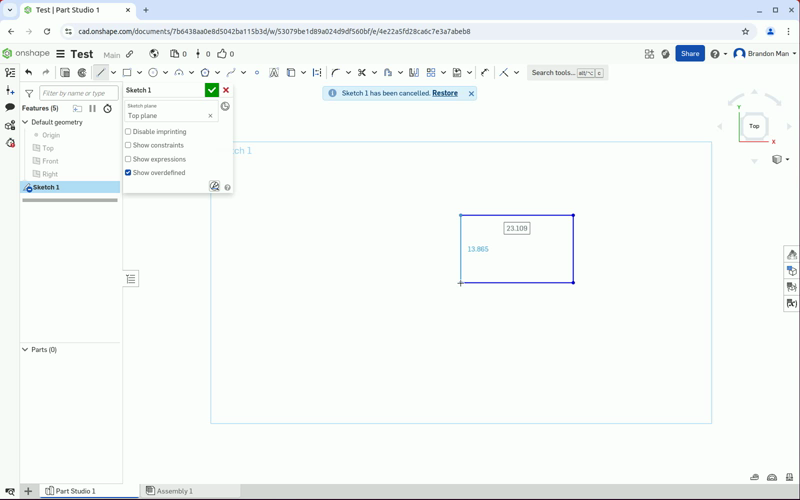
key(esc)
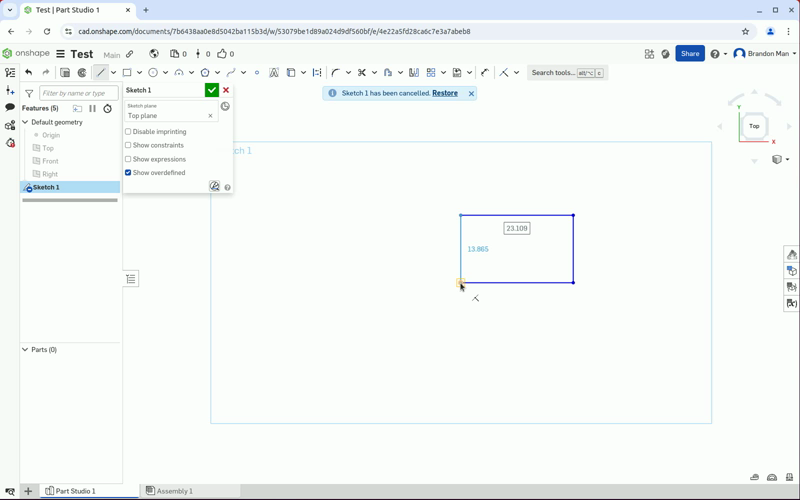
mouse_move(476, 257)
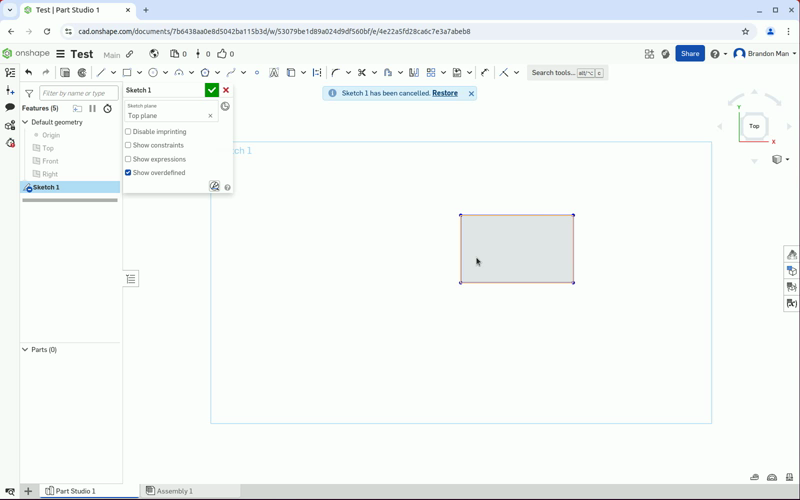
click(476, 257)
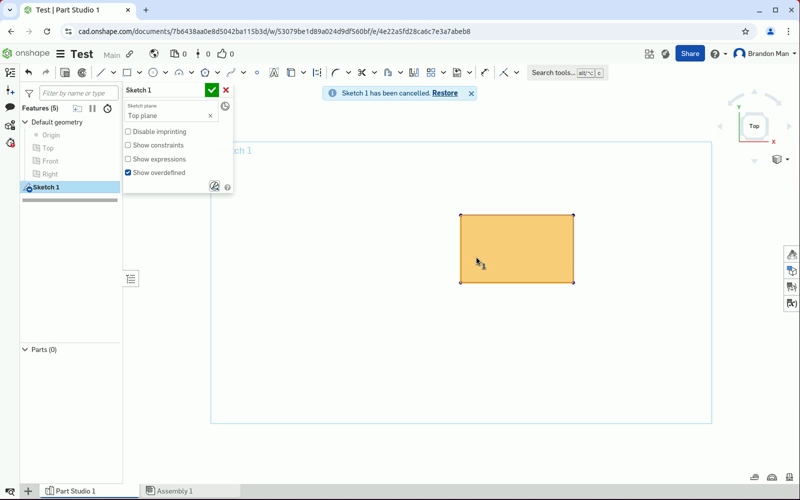
mouse_move(73, 352)
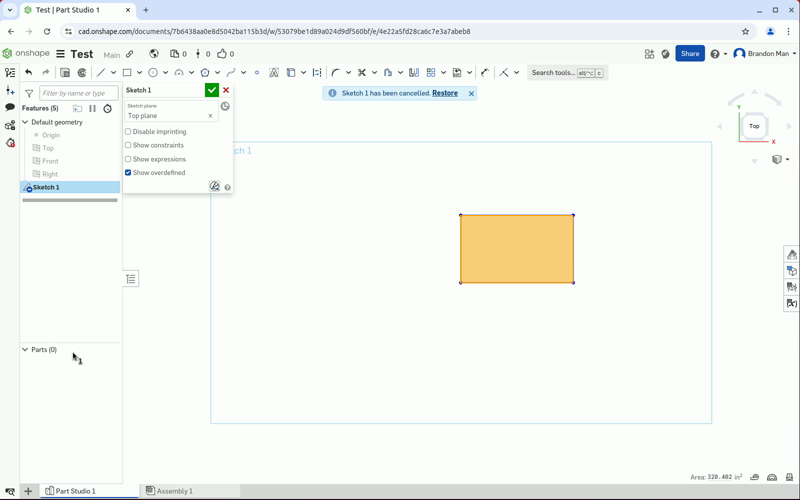
key(shift+y)
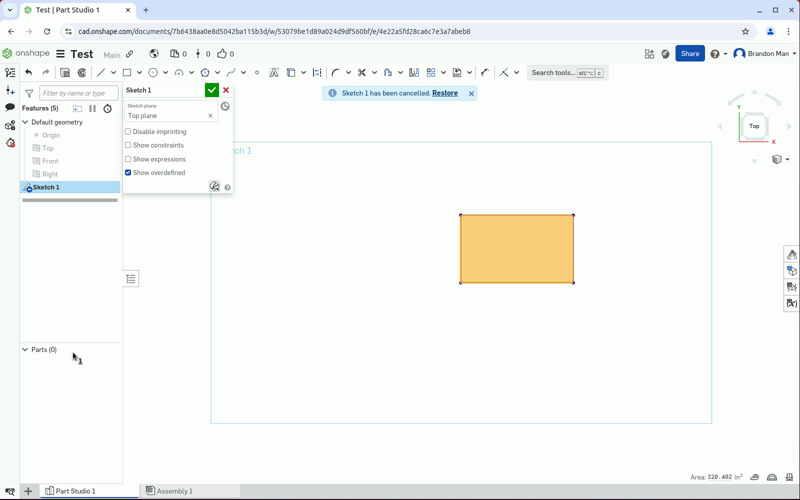
key(shift+e)
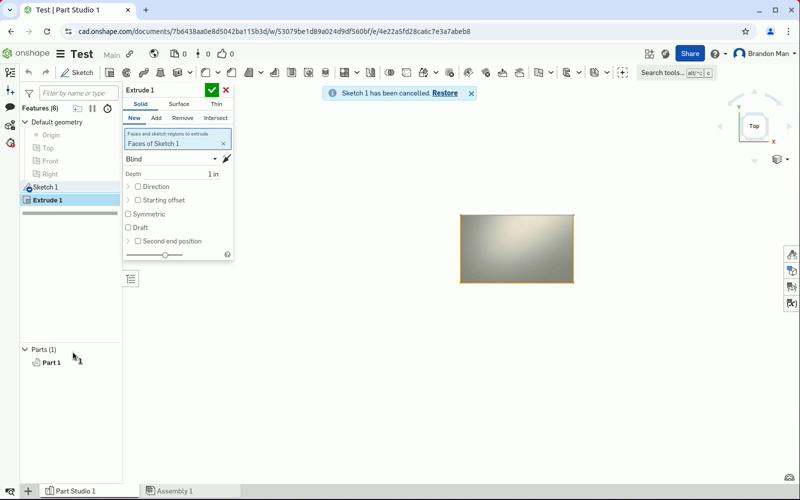
mouse_move(143, 106)
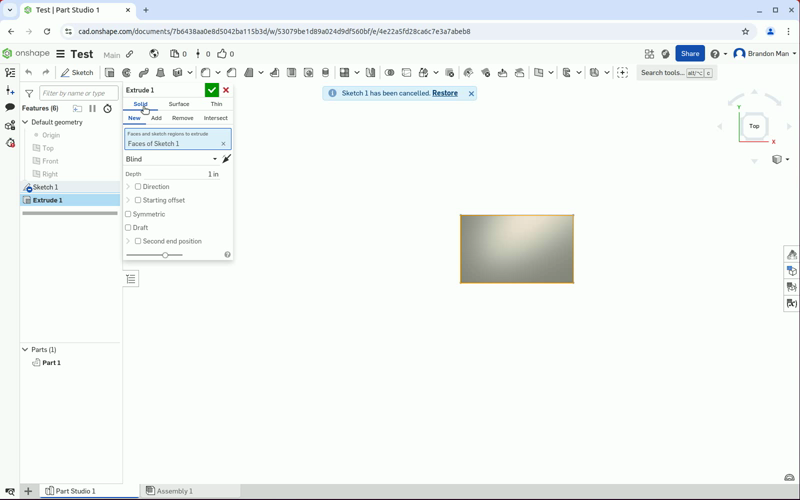
click(143, 106)
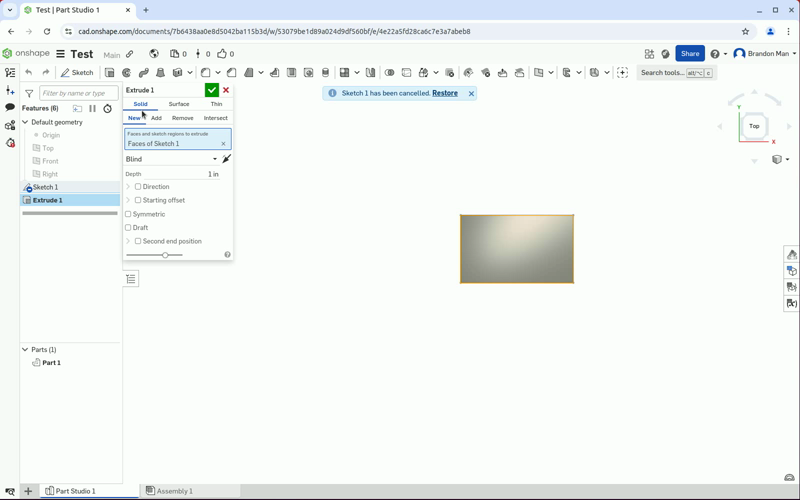
mouse_move(137, 120)
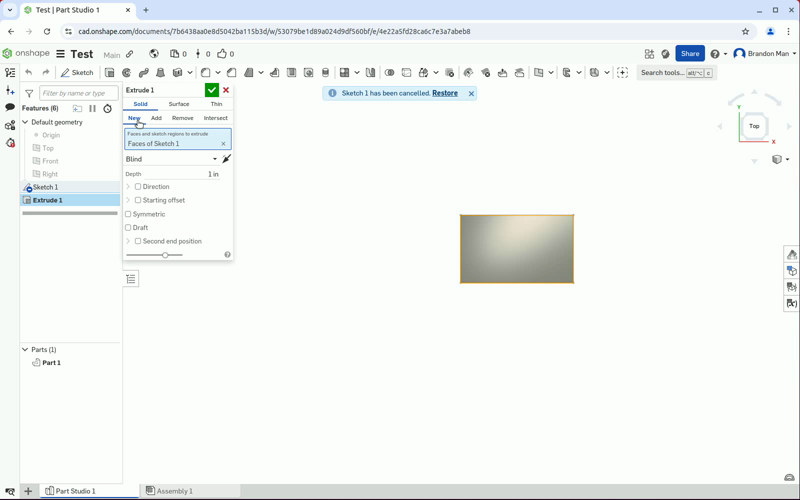
click(137, 120)
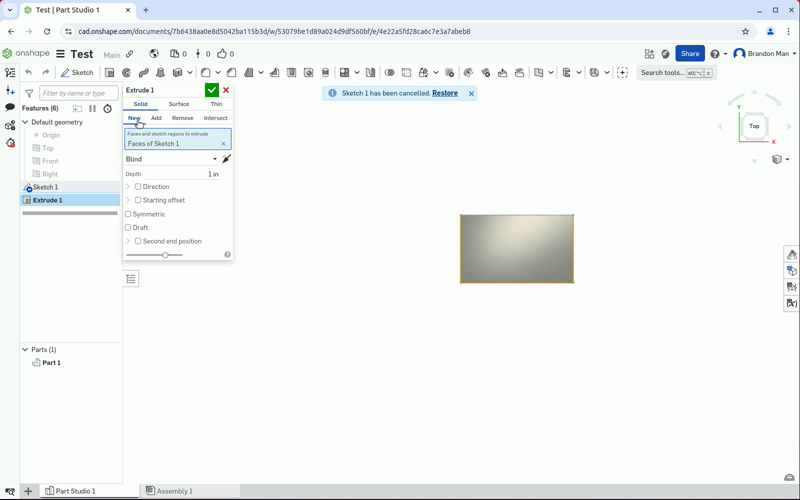
key(tab, 4)
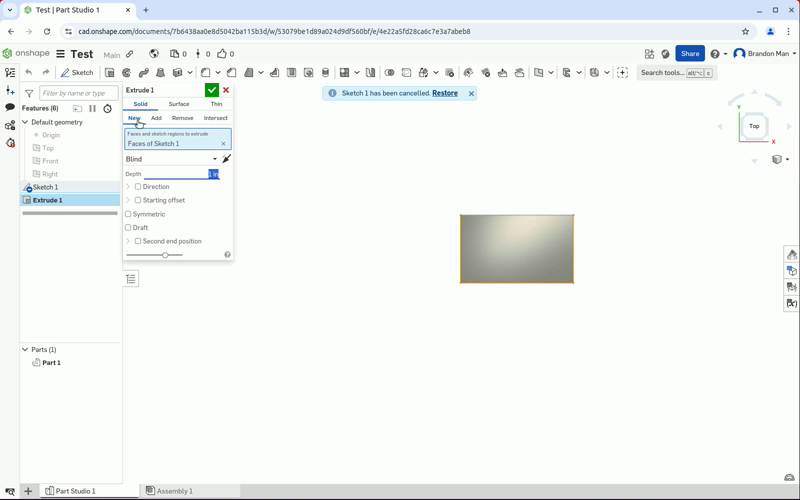
text(18.535)
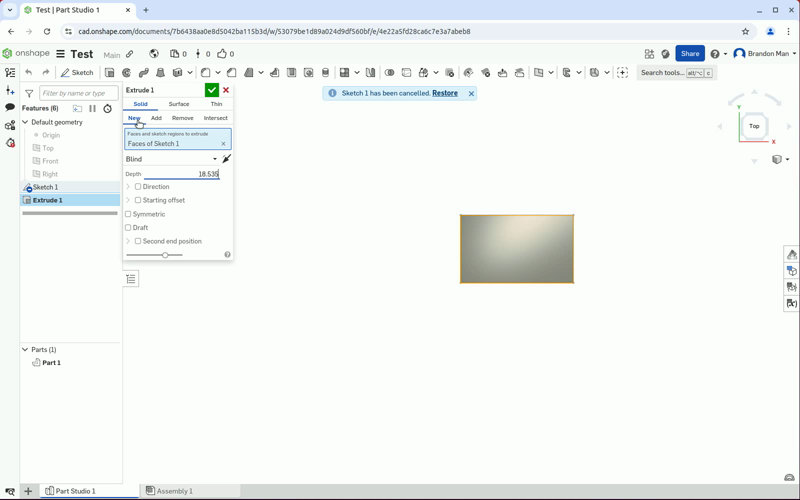
key(enter)
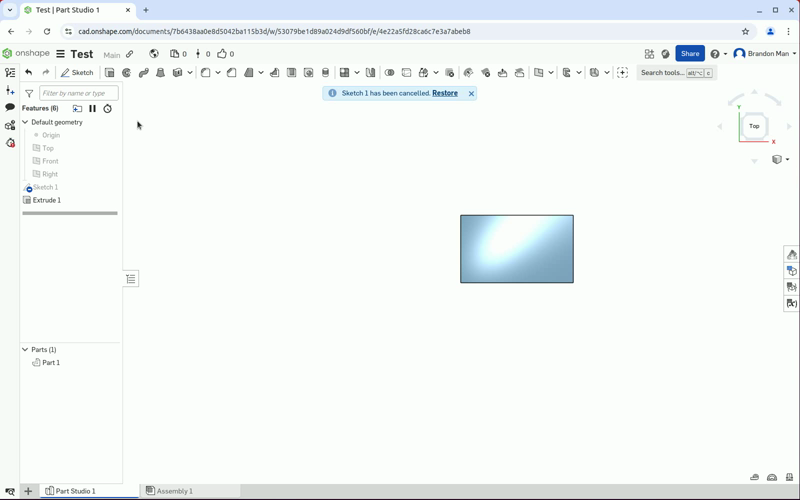
key(shift+h)
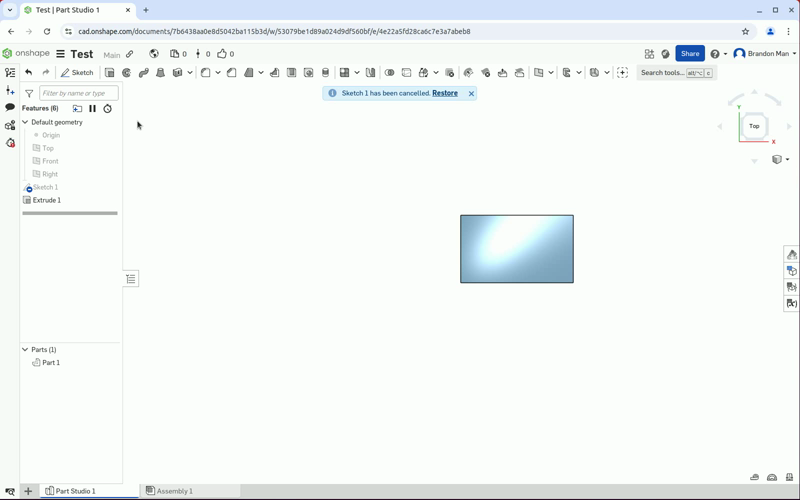
key(shift+h)
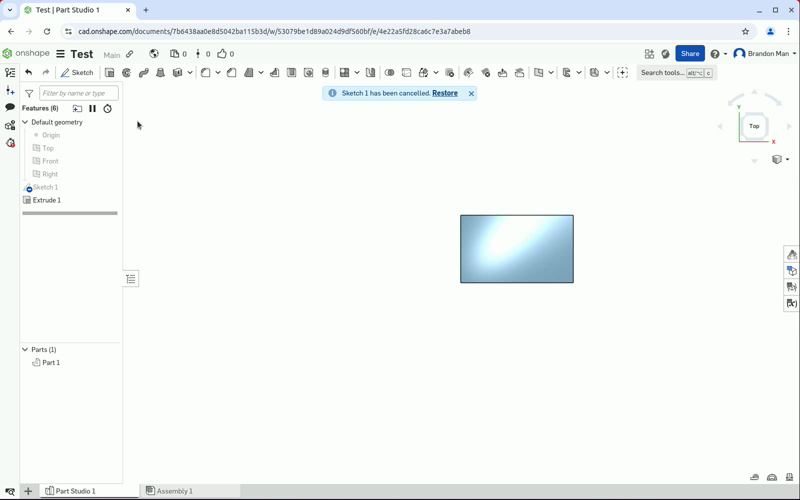
mouse_move(73, 189)
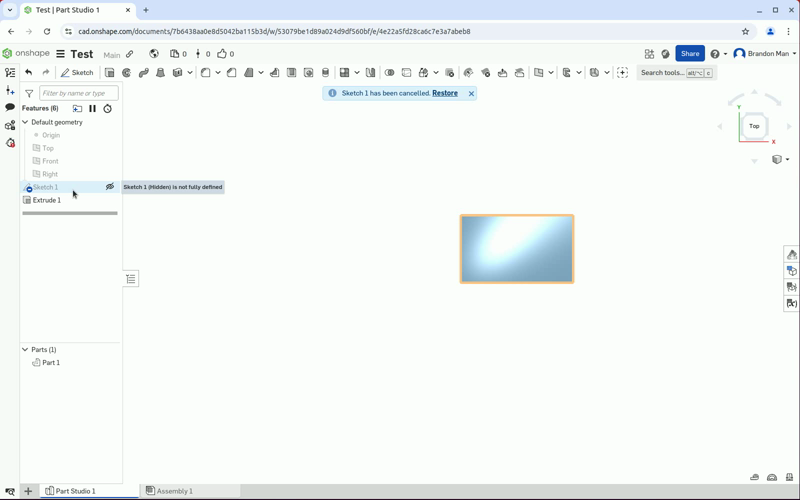
click(73, 189)
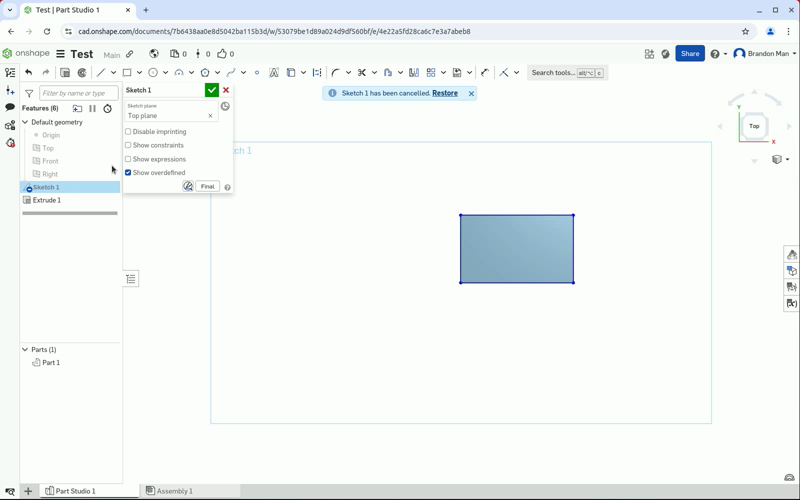
mouse_move(229, 92)
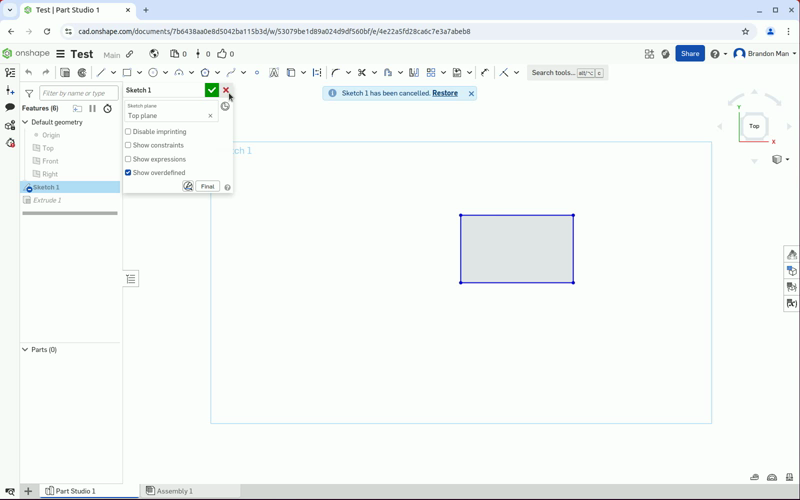
click(229, 92)
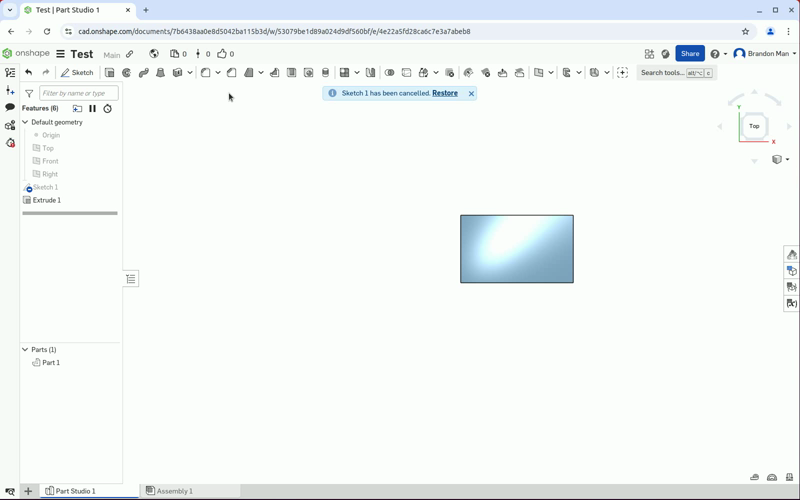
mouse_move(541, 75)
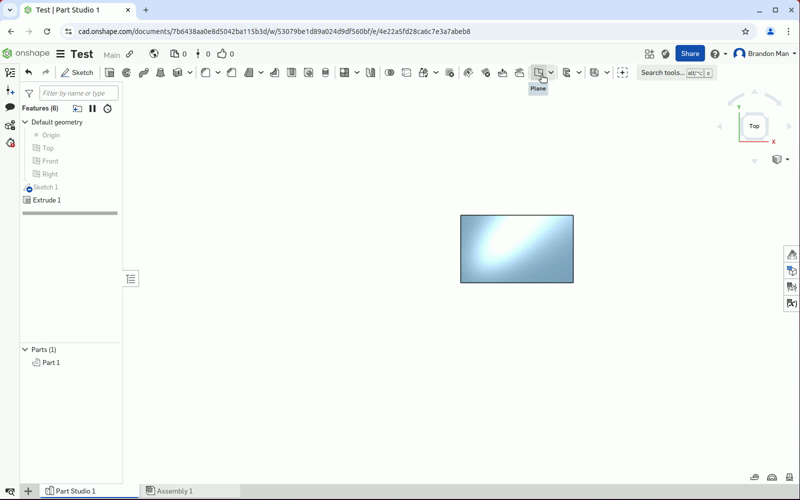
click(541, 75)
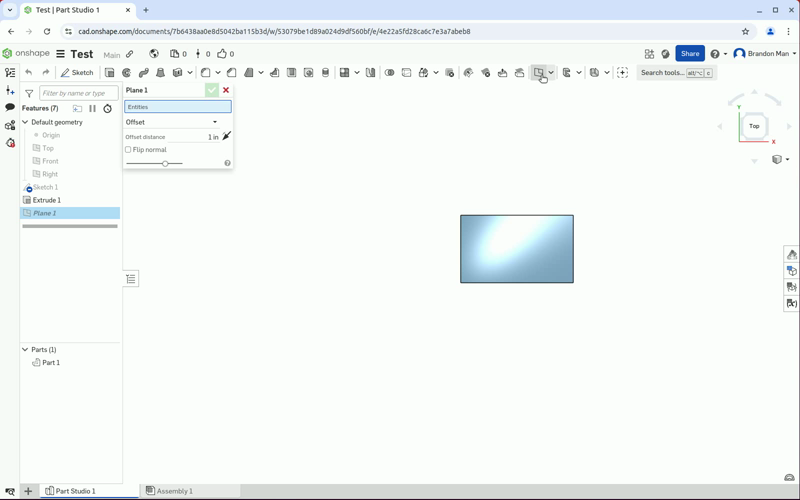
mouse_move(73, 150)
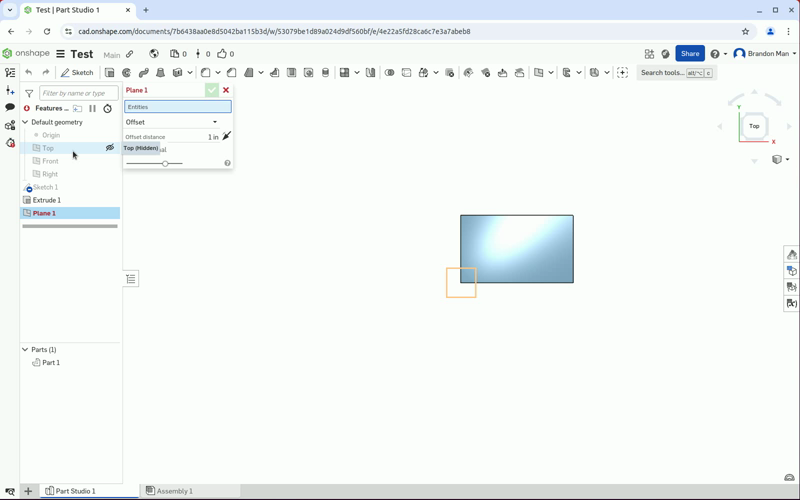
click(73, 150)
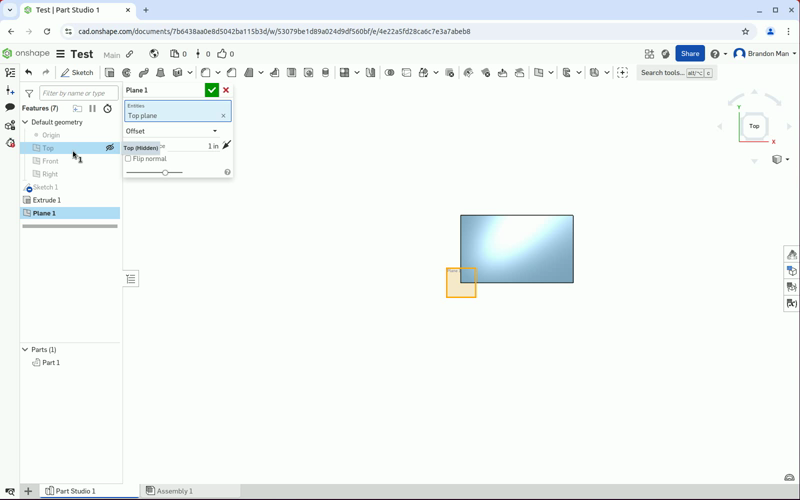
key(tab, 2)
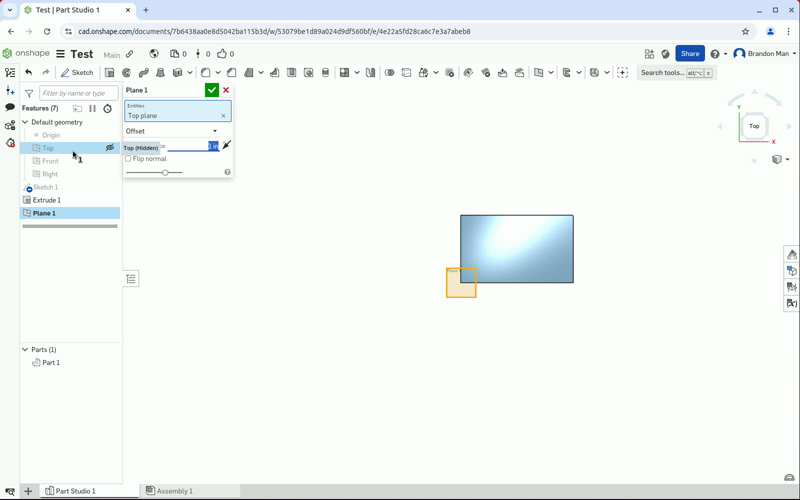
text(18.548)
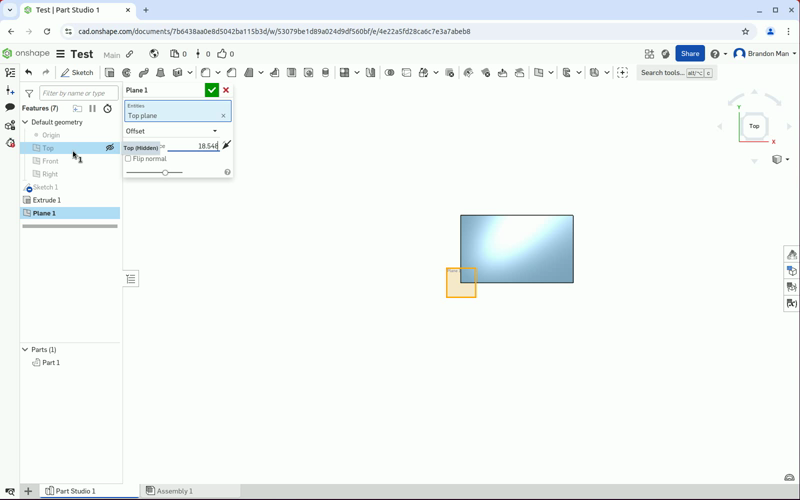
key(enter, 2)
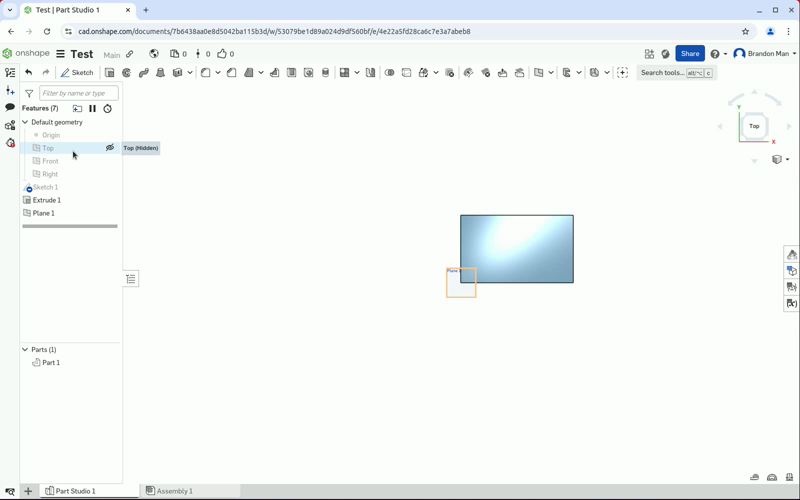
key(shift+s)
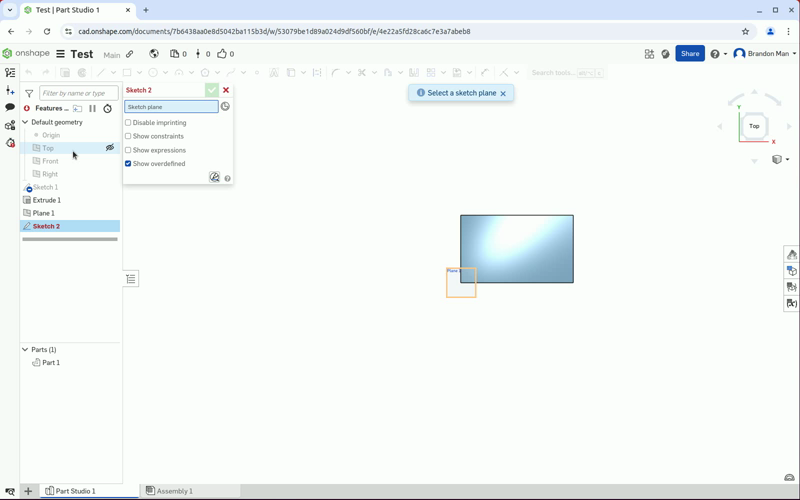
mouse_move(73, 215)
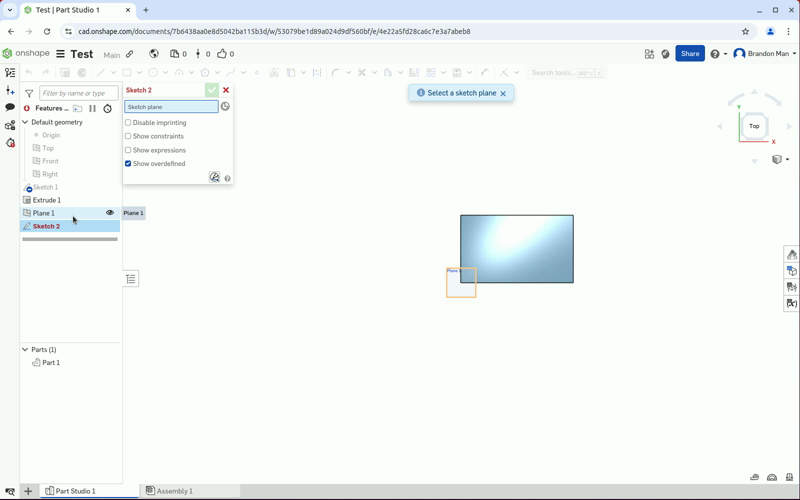
click(73, 215)
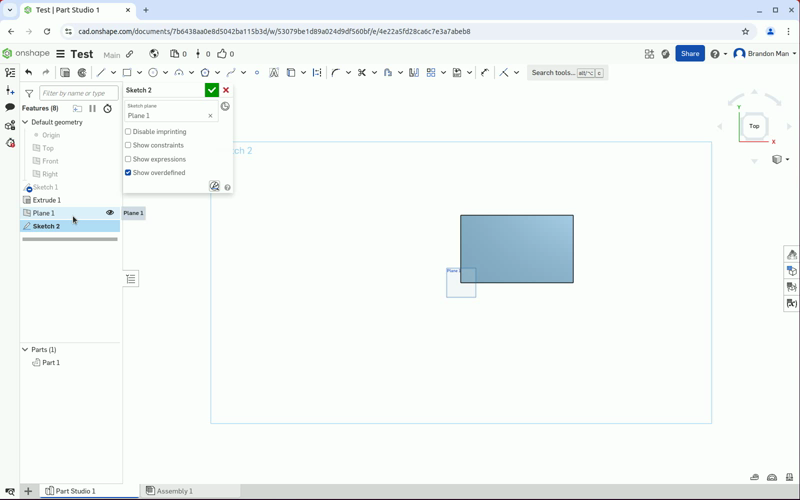
mouse_move(73, 352)
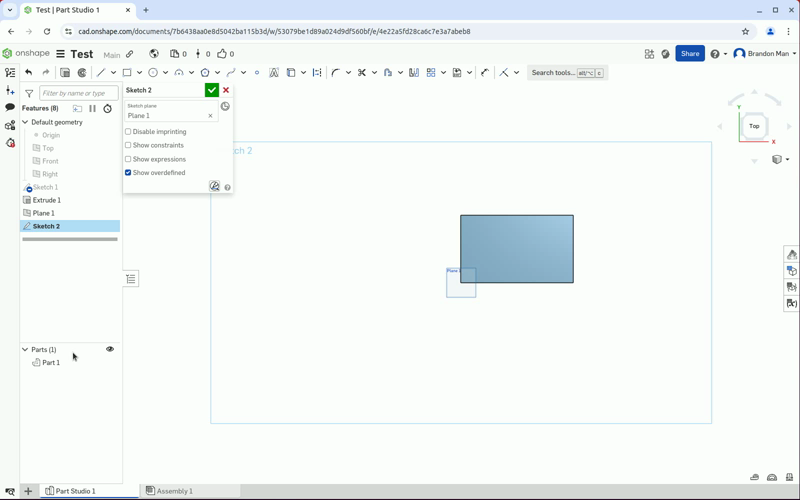
key(y)
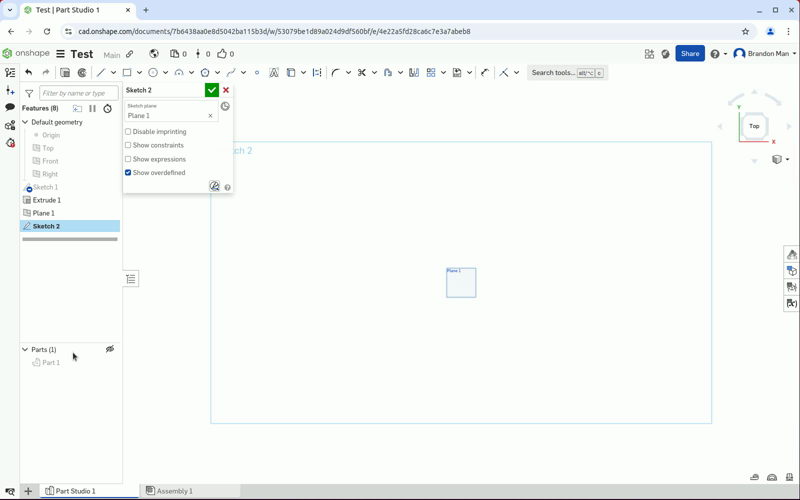
key(l)
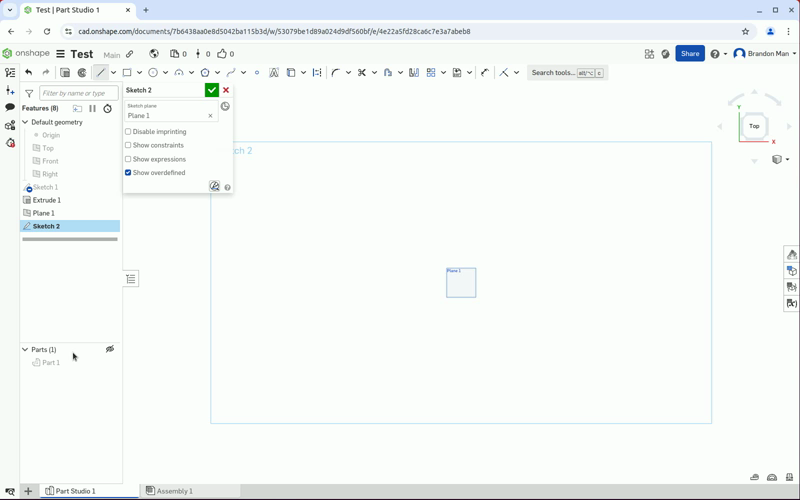
key_down(shift)
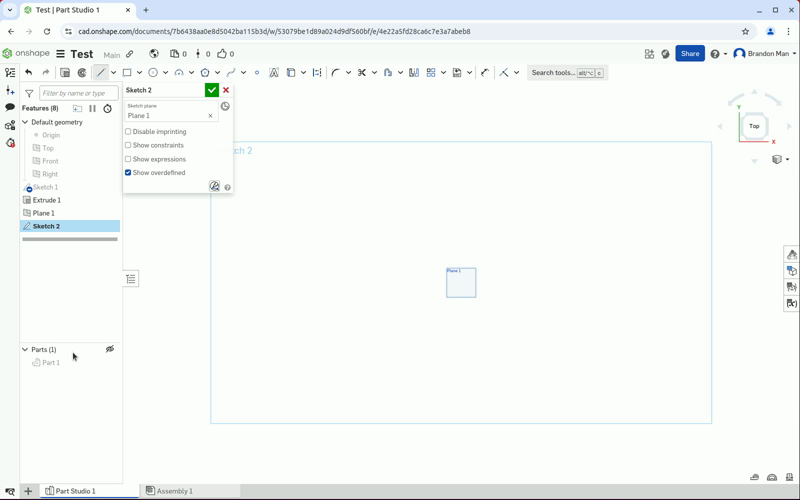
mouse_move(505, 282)
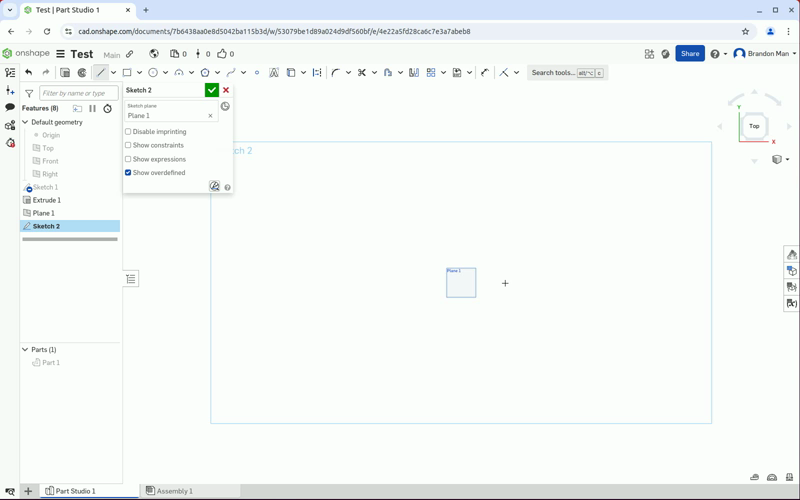
click(505, 282)
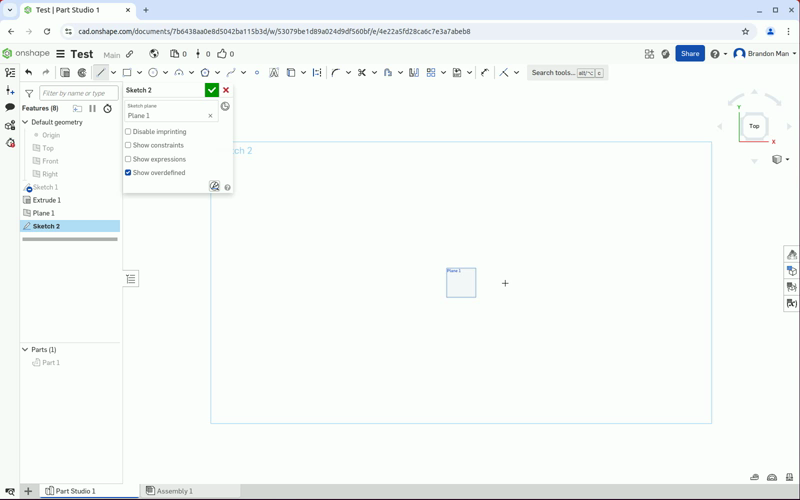
key_up(shift)
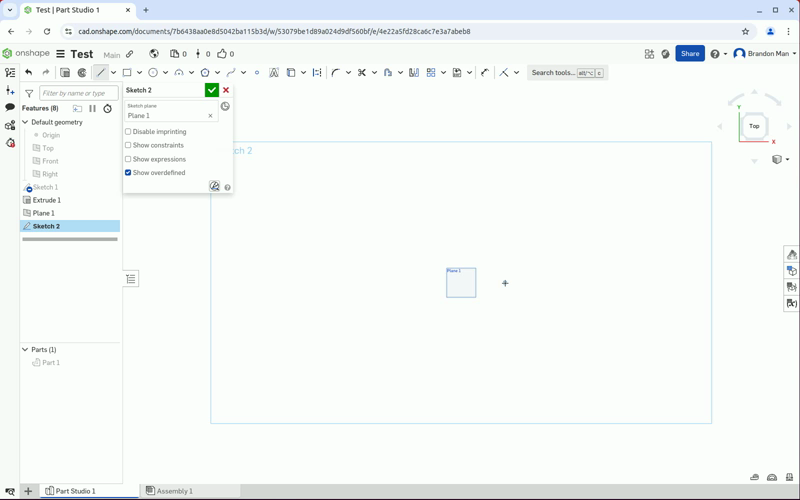
key_down(shift)
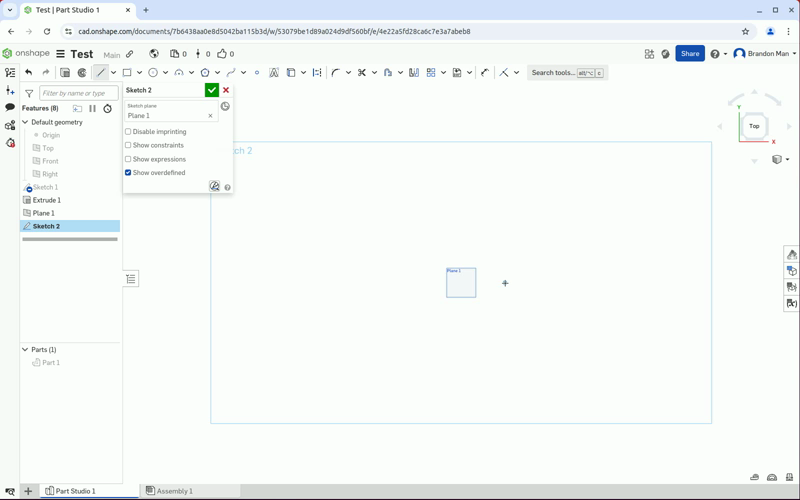
mouse_move(573, 282)
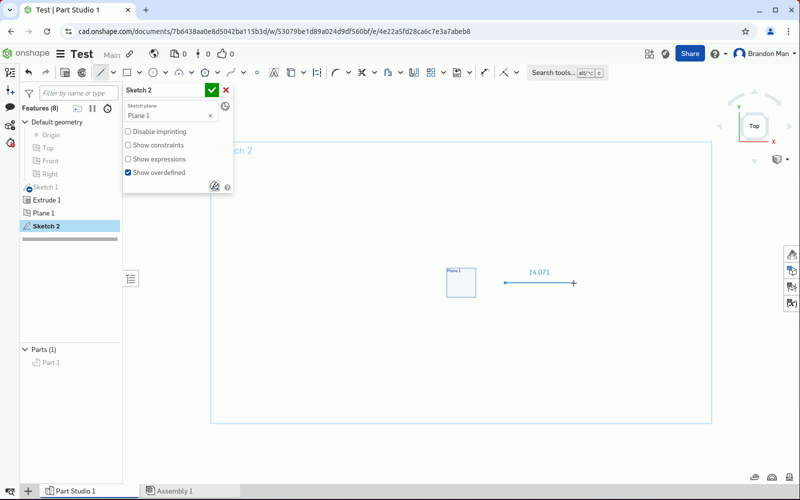
click(573, 282)
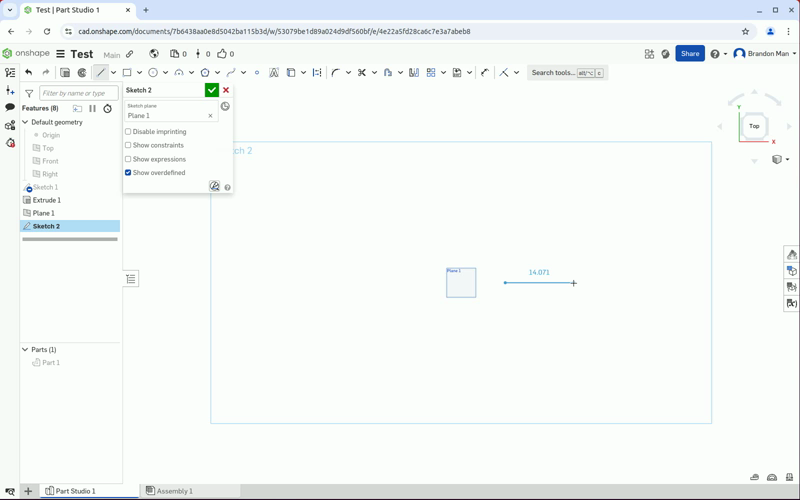
key_up(shift)
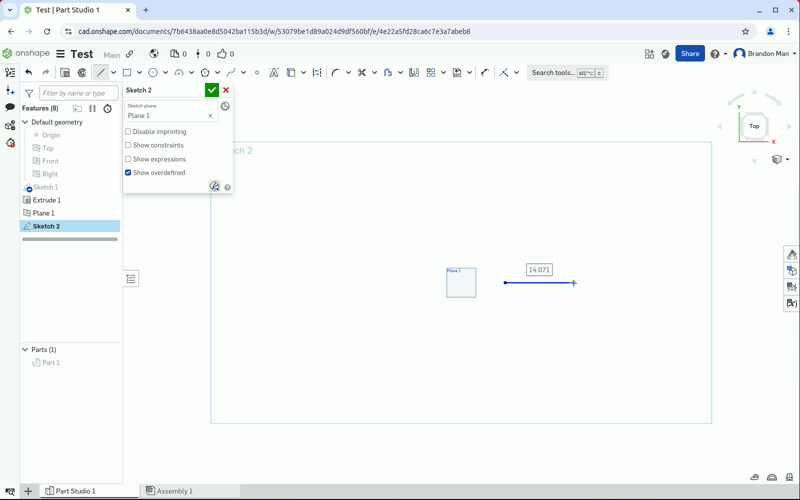
key_down(shift)
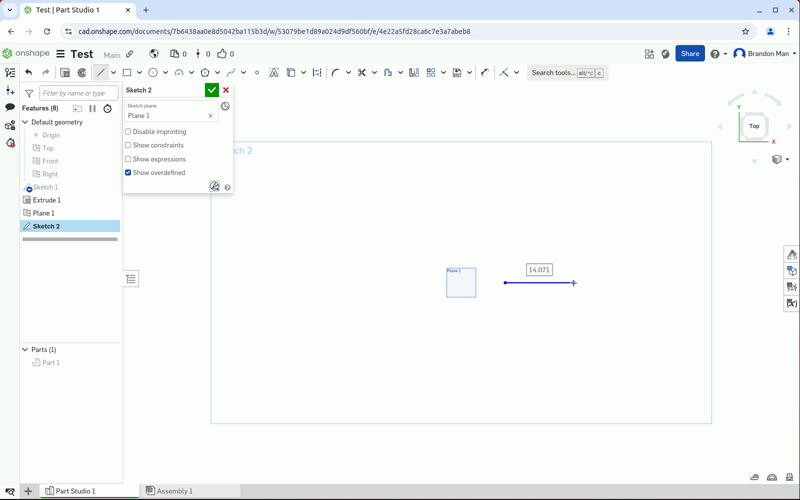
mouse_move(573, 214)
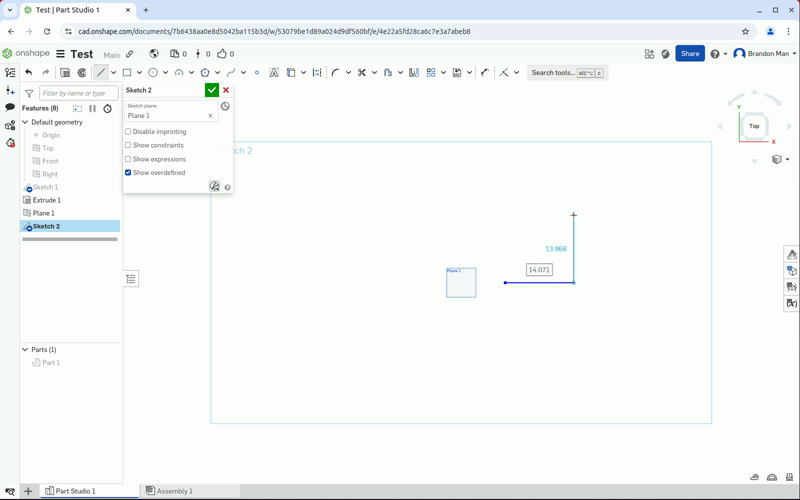
click(573, 214)
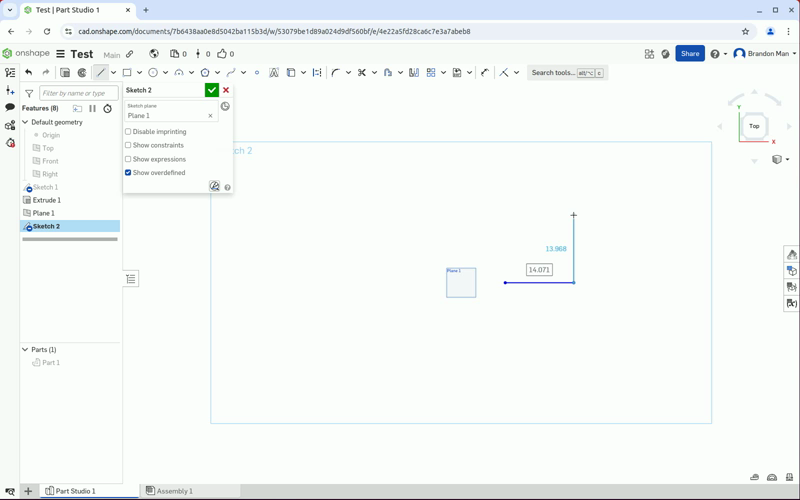
key_up(shift)
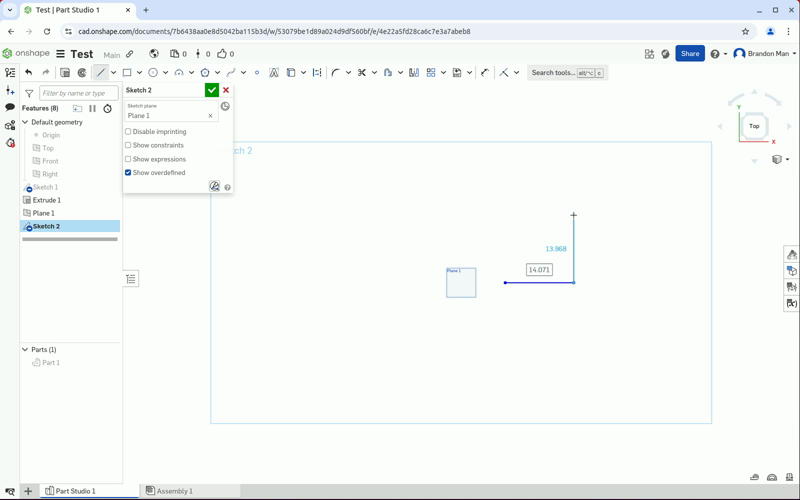
key_down(shift)
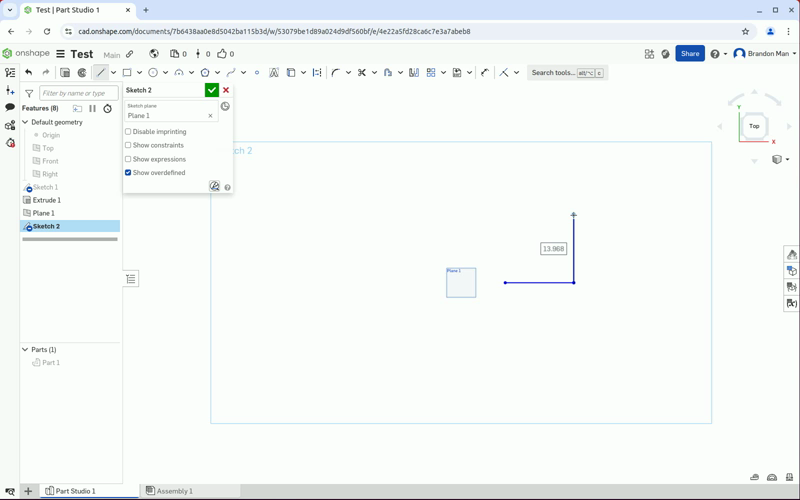
mouse_move(505, 282)
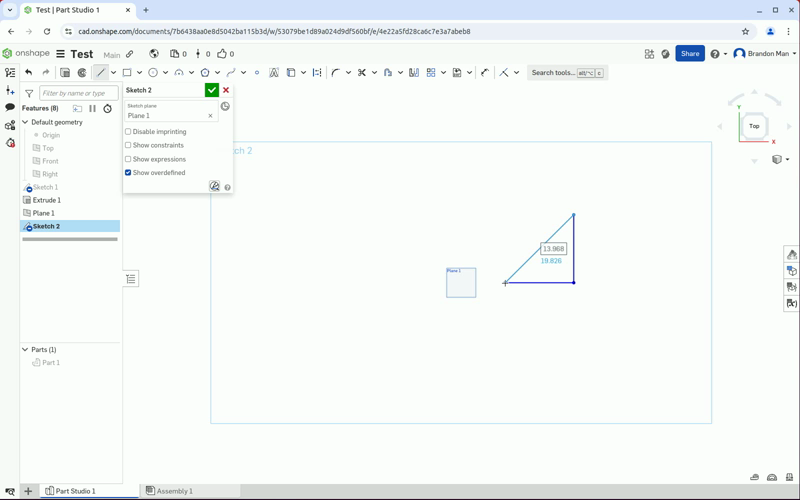
key_up(shift)
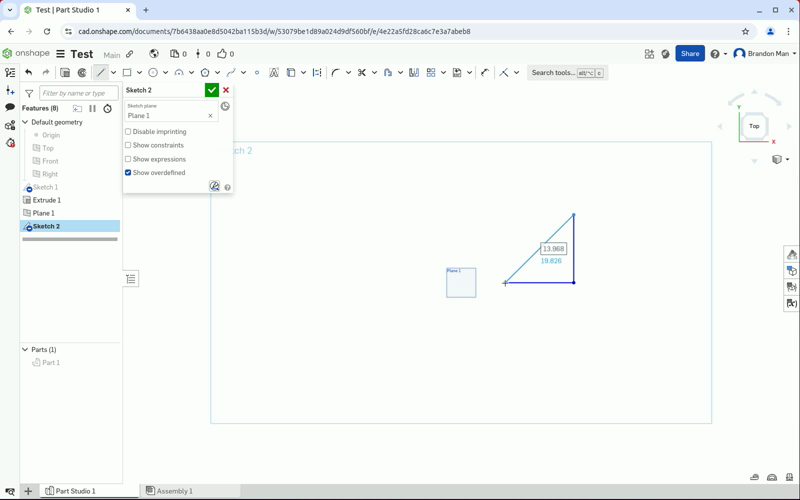
click(505, 282)
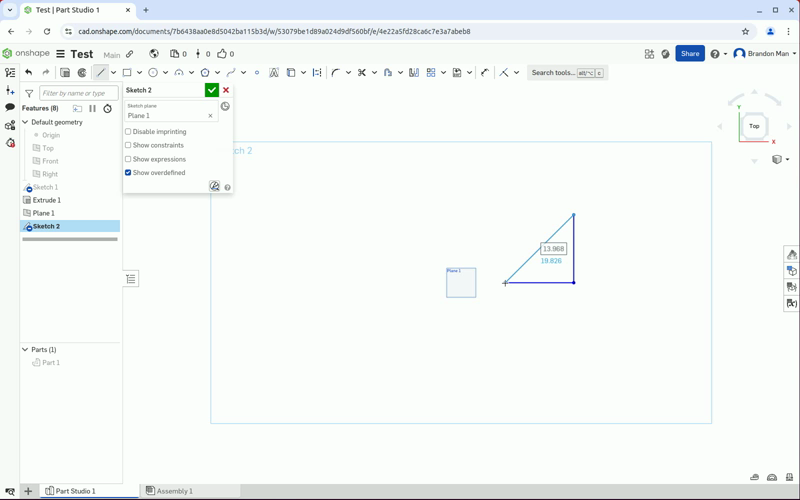
key(esc)
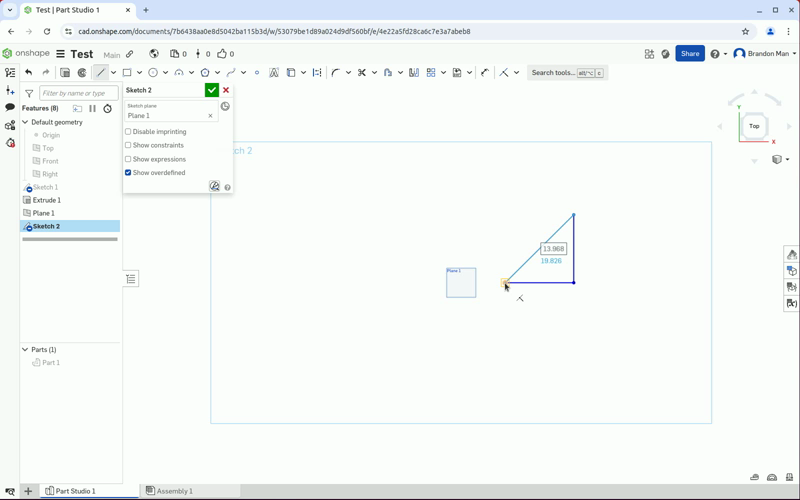
mouse_move(554, 270)
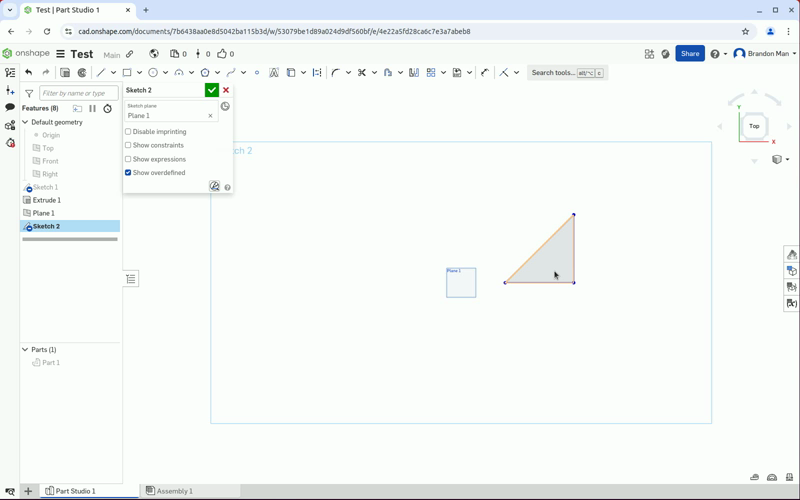
click(554, 270)
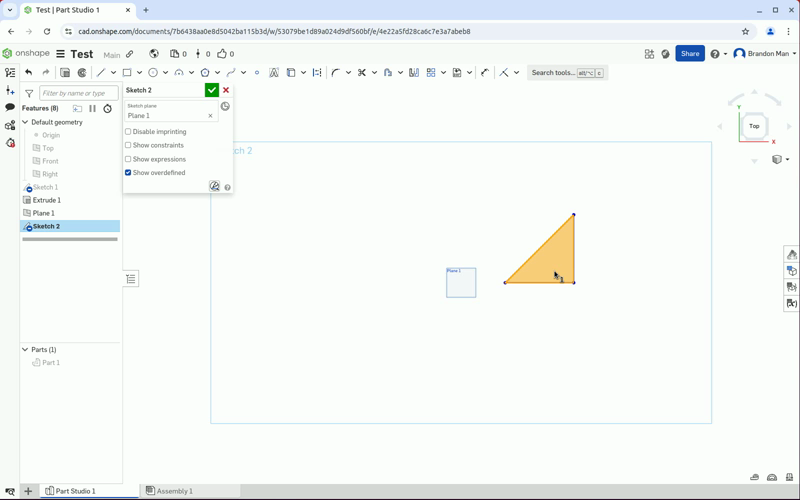
mouse_move(73, 352)
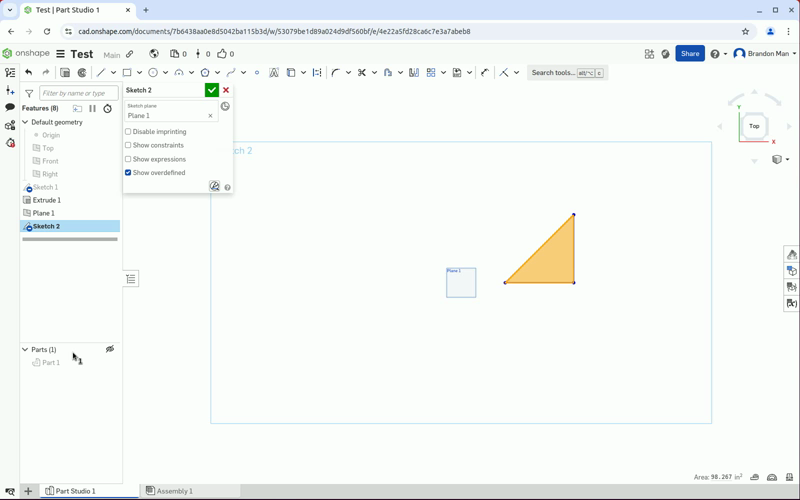
key(shift+y)
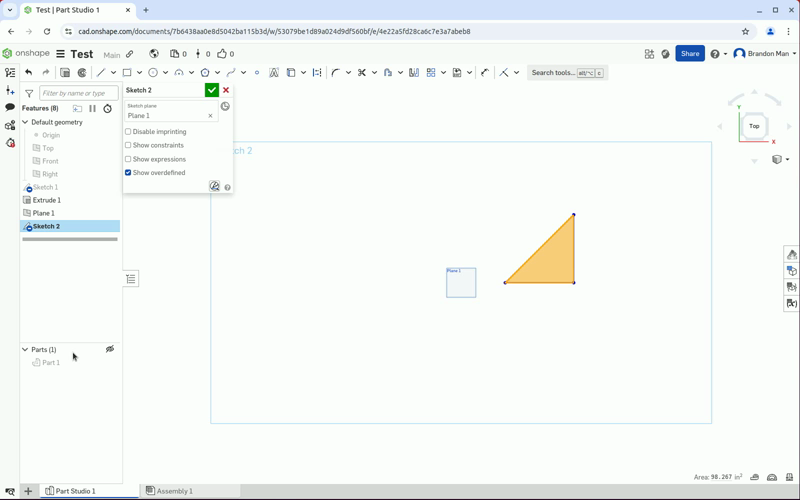
key(shift+e)
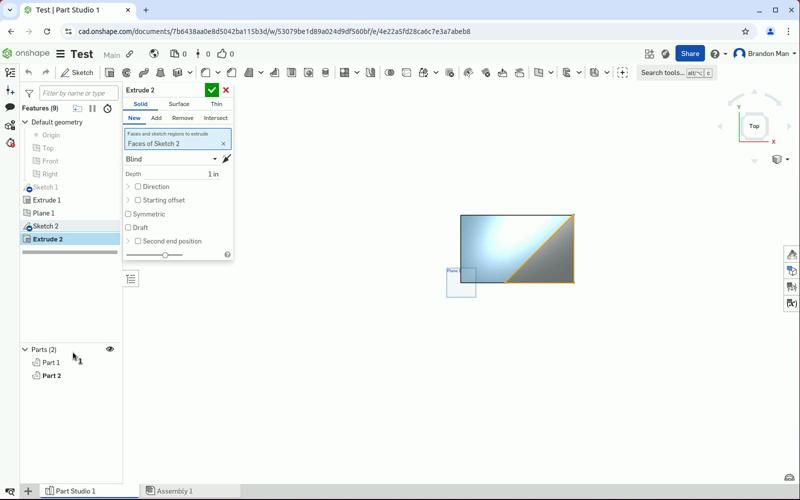
mouse_move(143, 106)
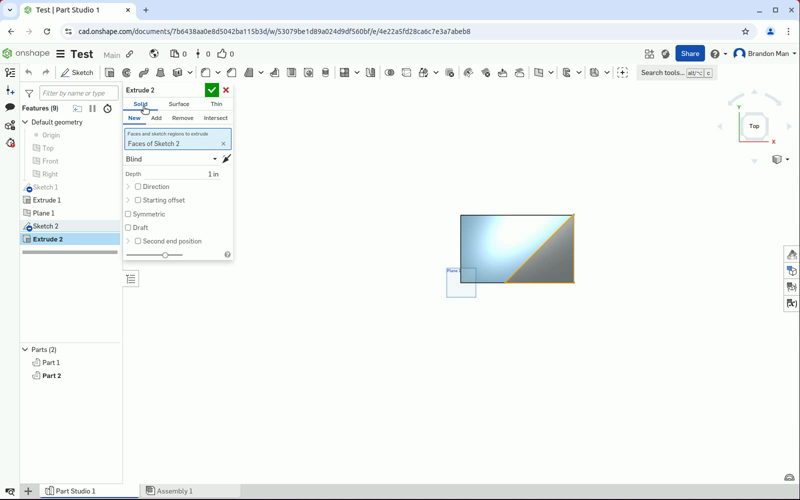
click(143, 106)
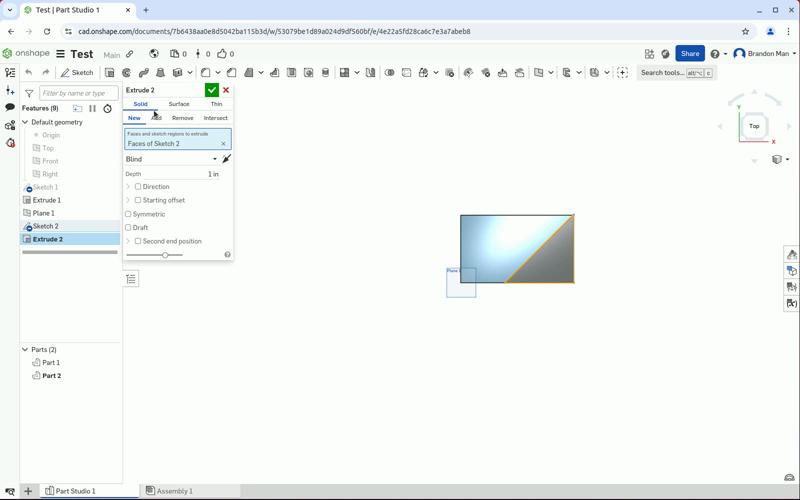
mouse_move(186, 120)
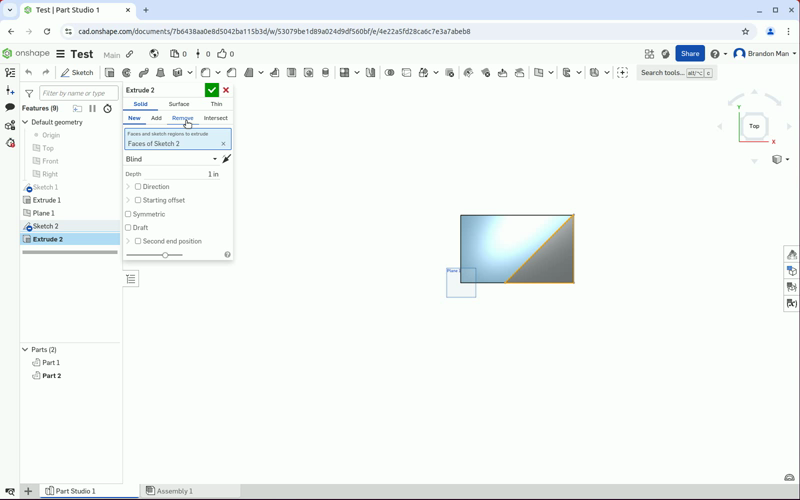
click(186, 120)
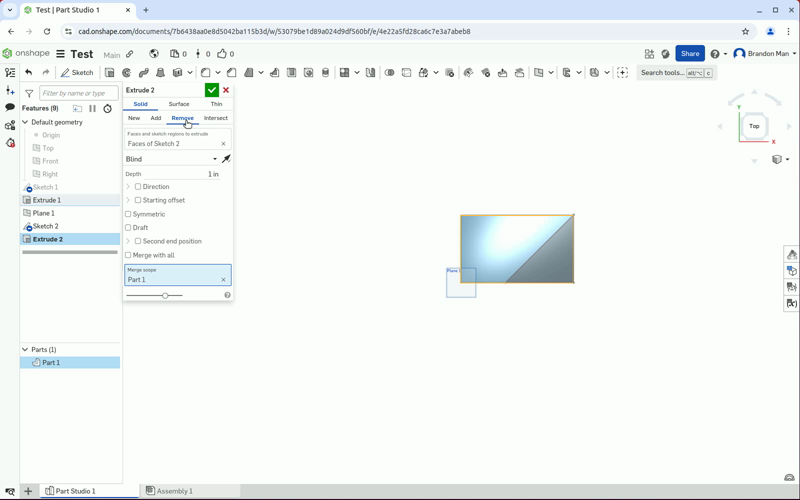
key(tab, 4)
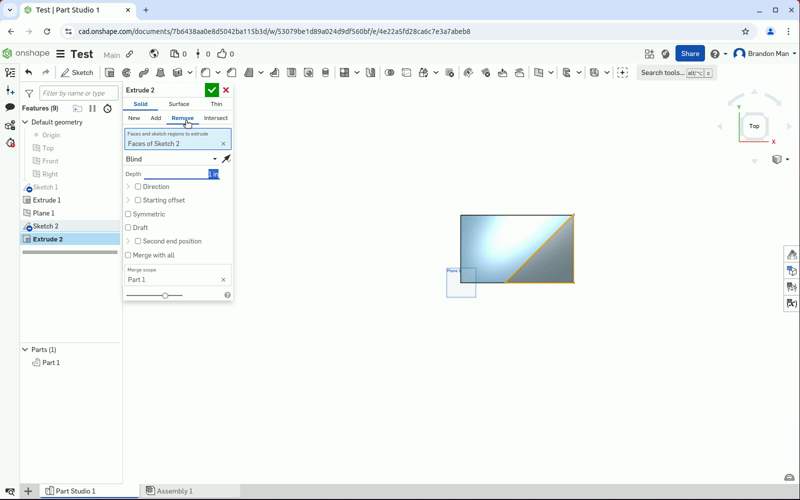
text(9.147)
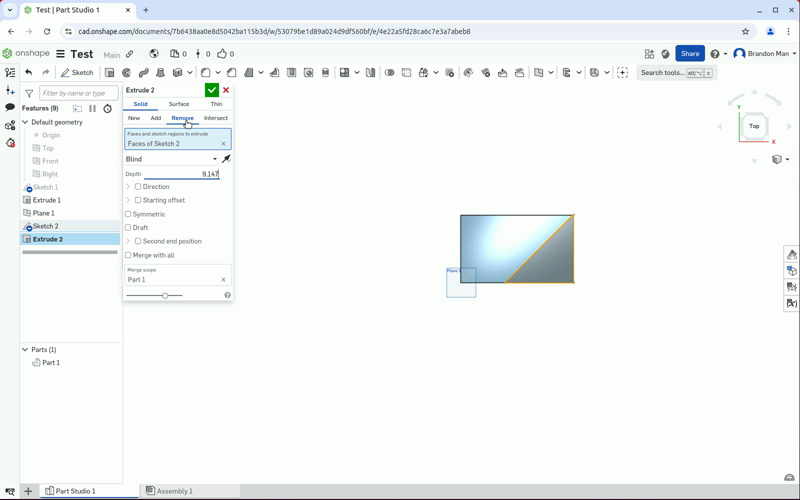
key(tab, 6)
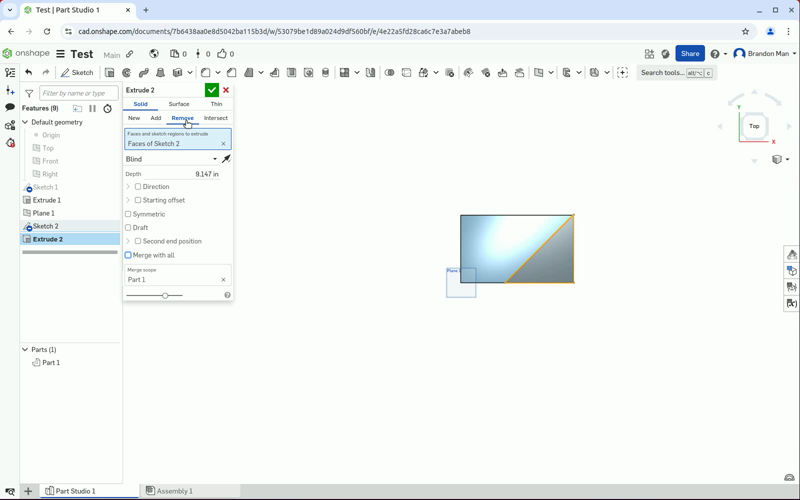
key(space)
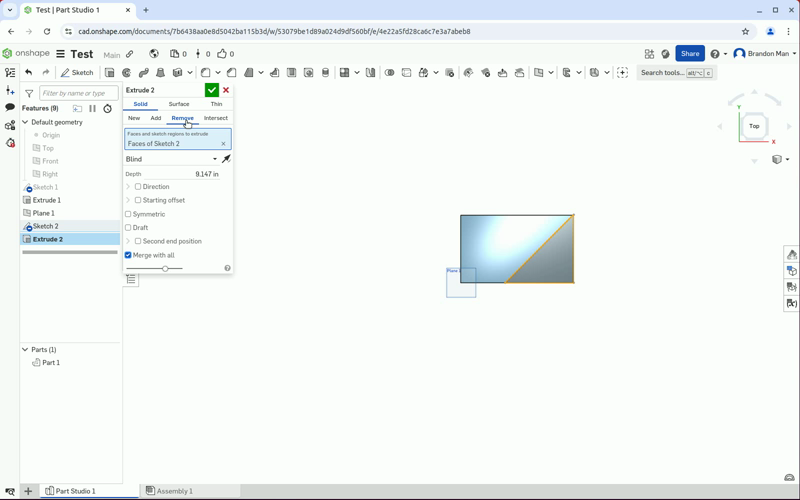
key(enter)
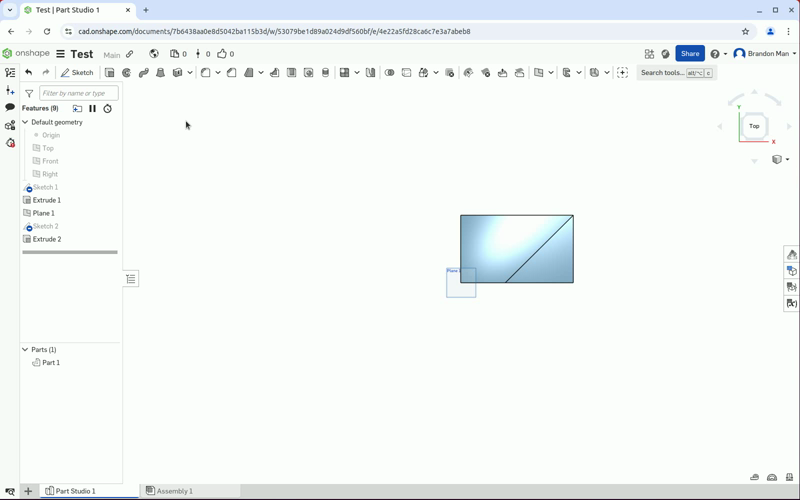
key(shift+h)
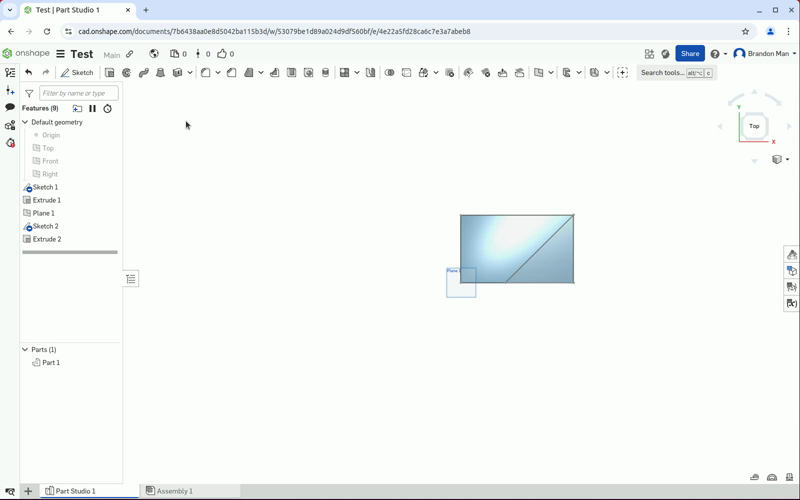
key(shift+h)
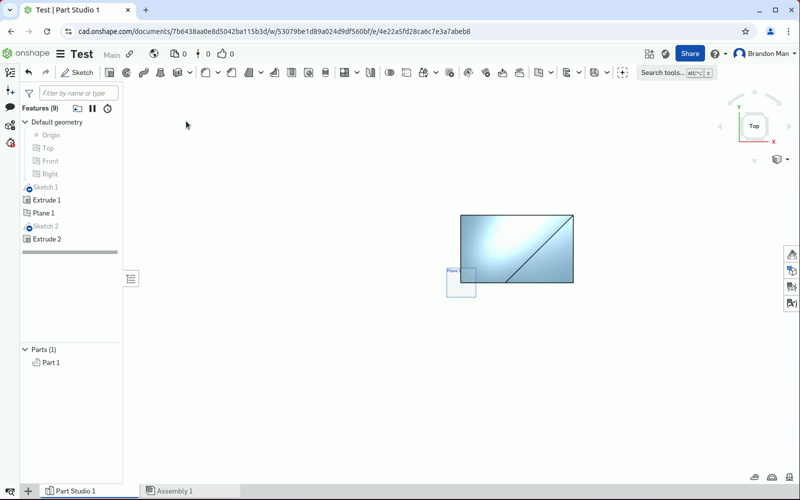
mouse_move(73, 189)
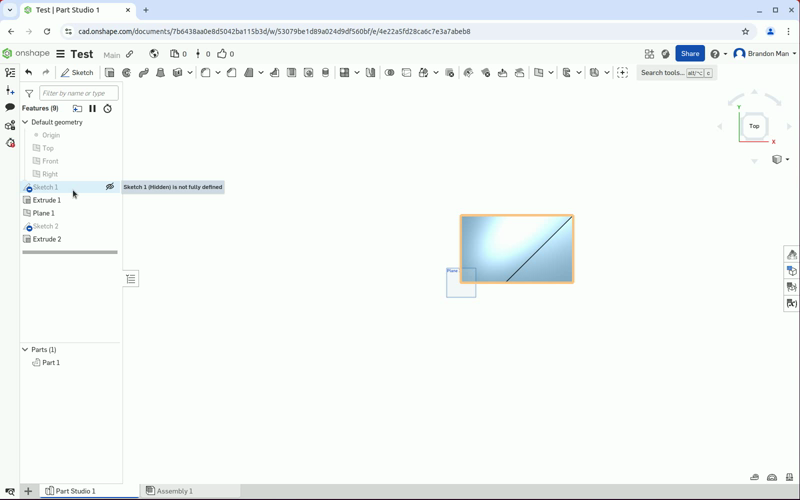
click(73, 189)
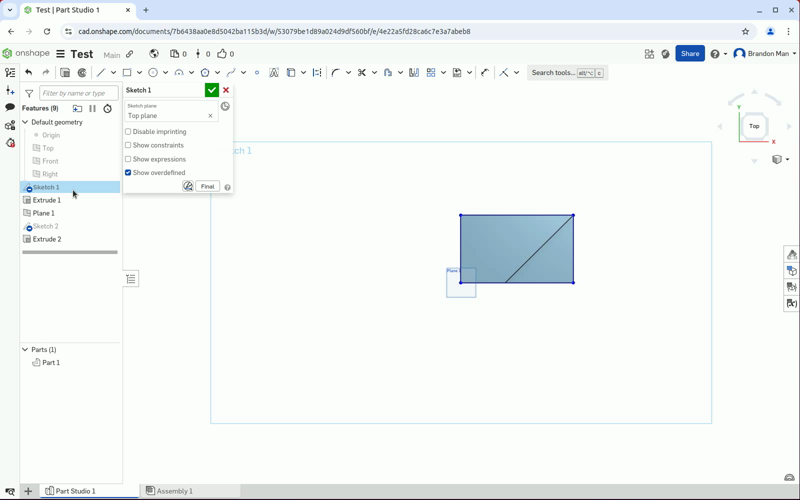
mouse_move(229, 92)
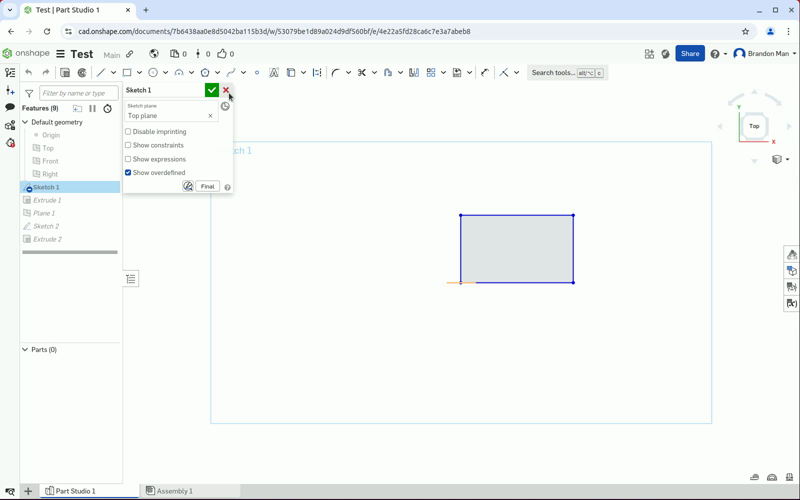
click(229, 92)
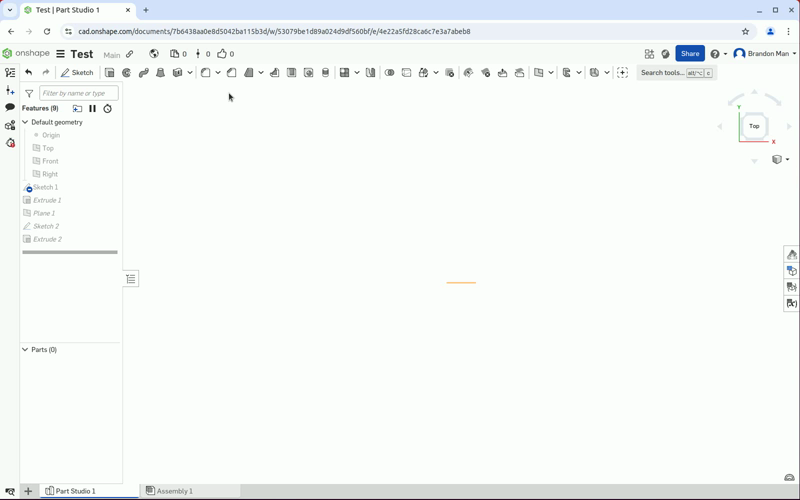
mouse_move(541, 75)
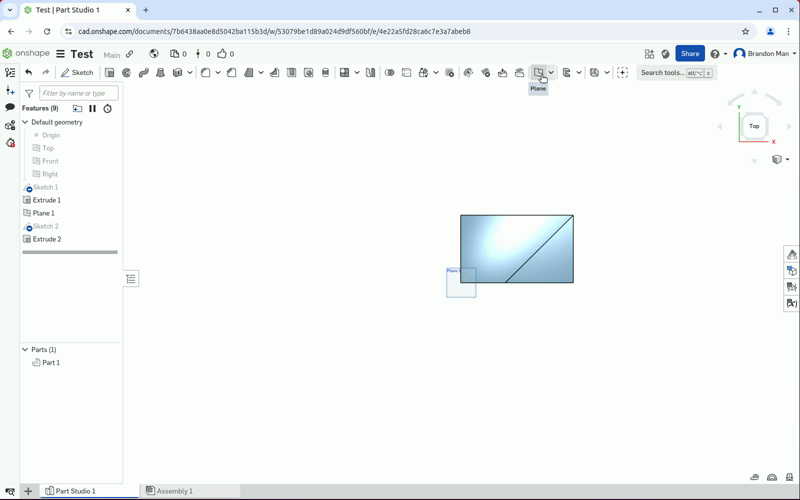
click(541, 75)
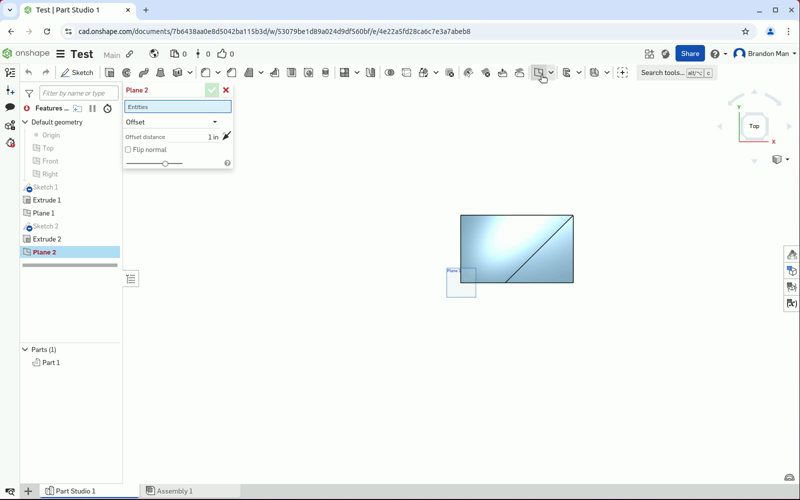
mouse_move(73, 150)
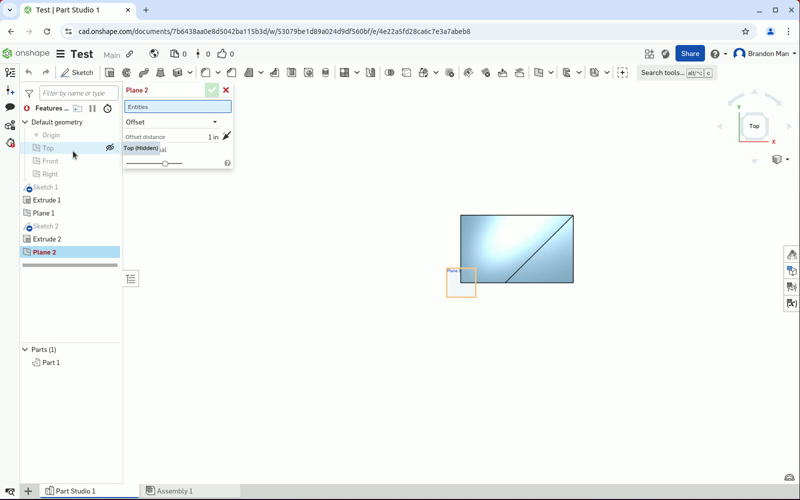
click(73, 150)
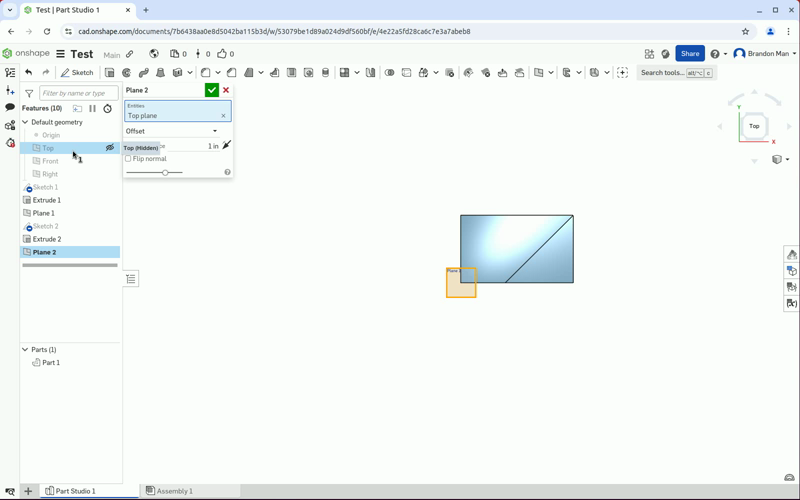
key(tab, 2)
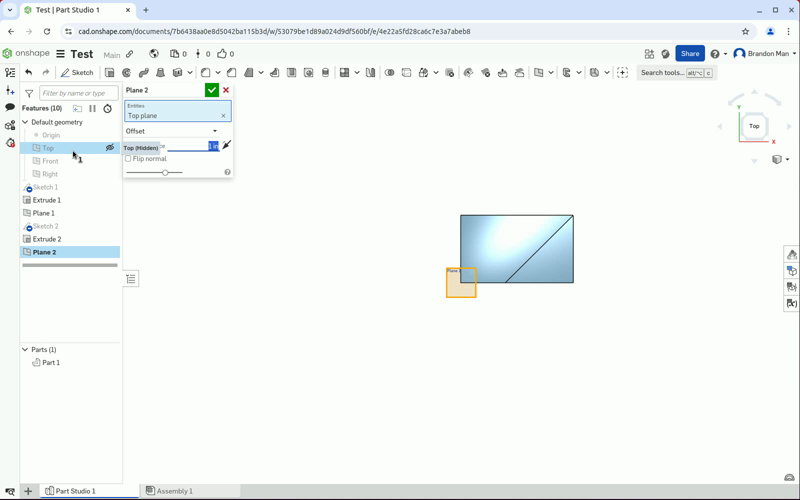
text(9.151)
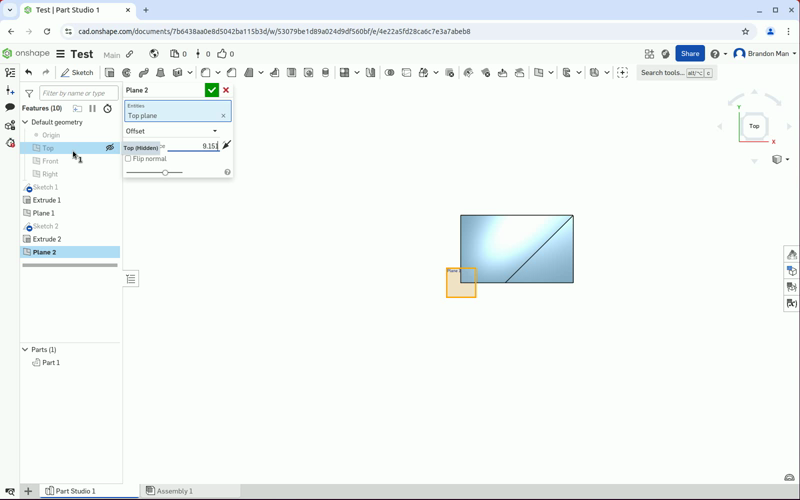
key(enter, 2)
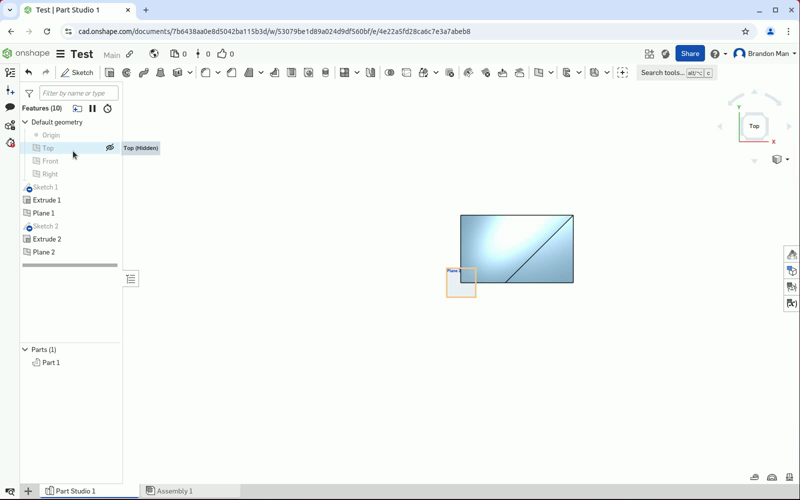
key(shift+s)
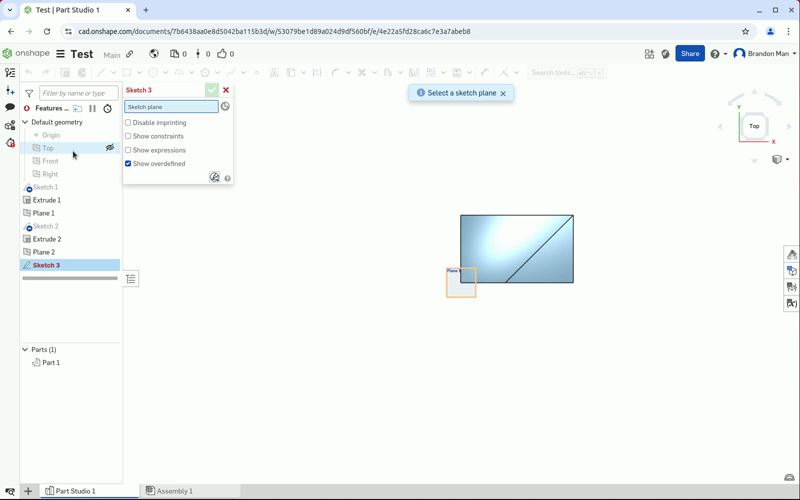
mouse_move(73, 254)
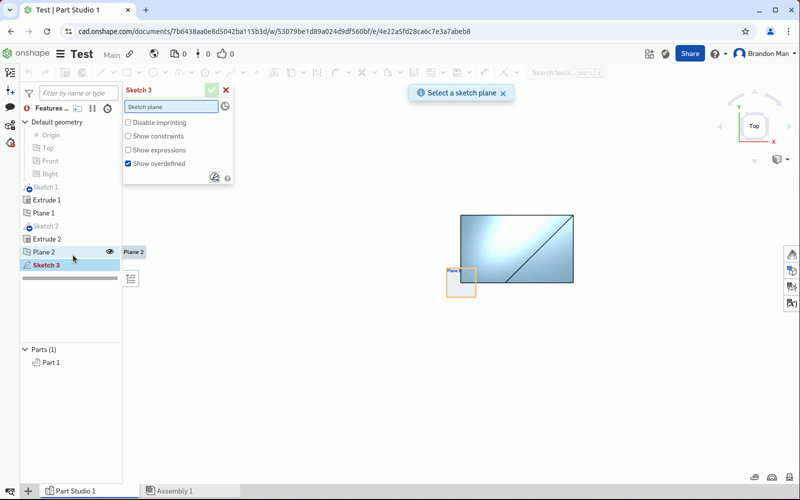
click(73, 254)
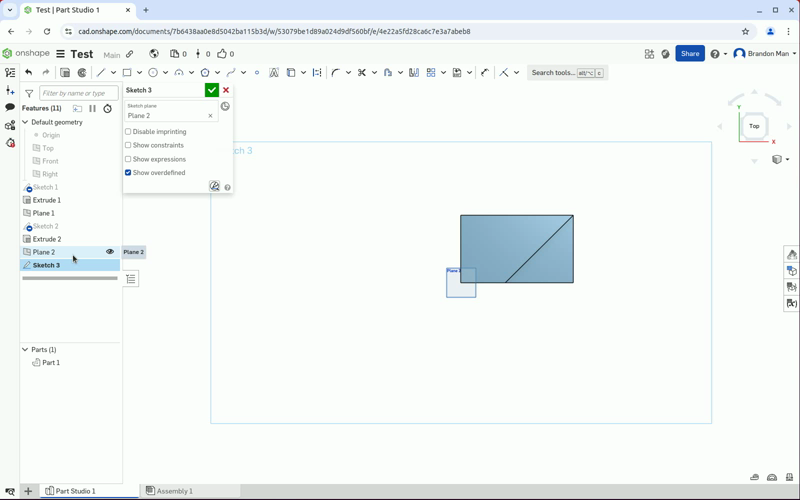
mouse_move(73, 352)
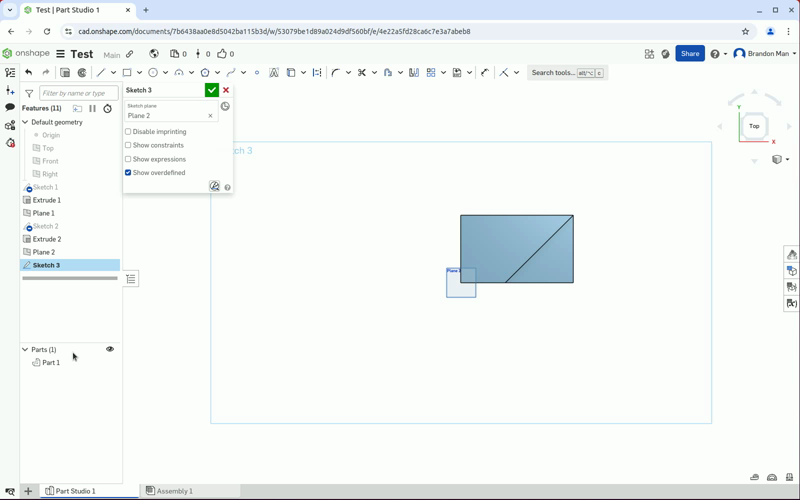
key(y)
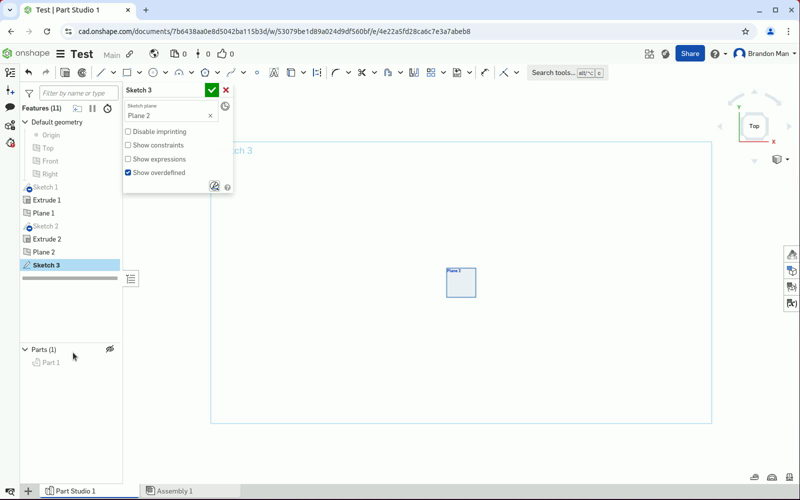
key(l)
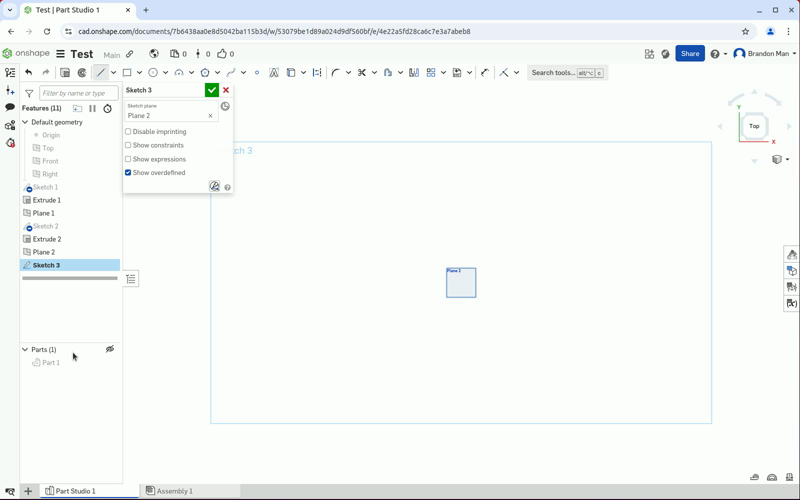
key_down(shift)
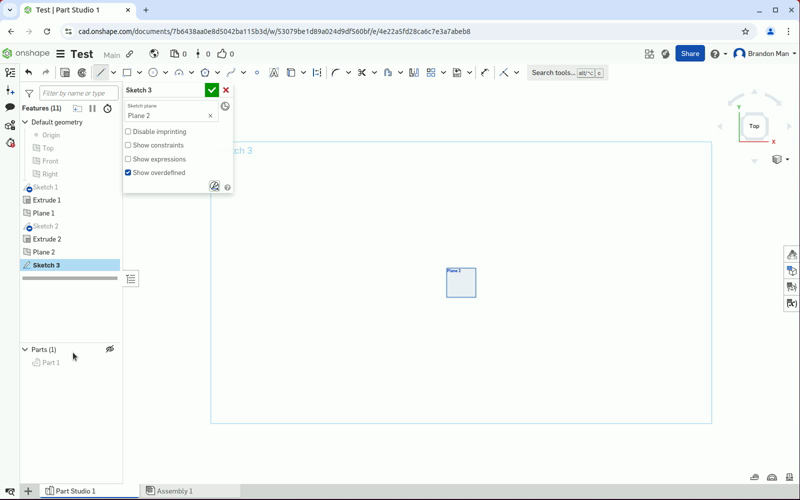
mouse_move(505, 282)
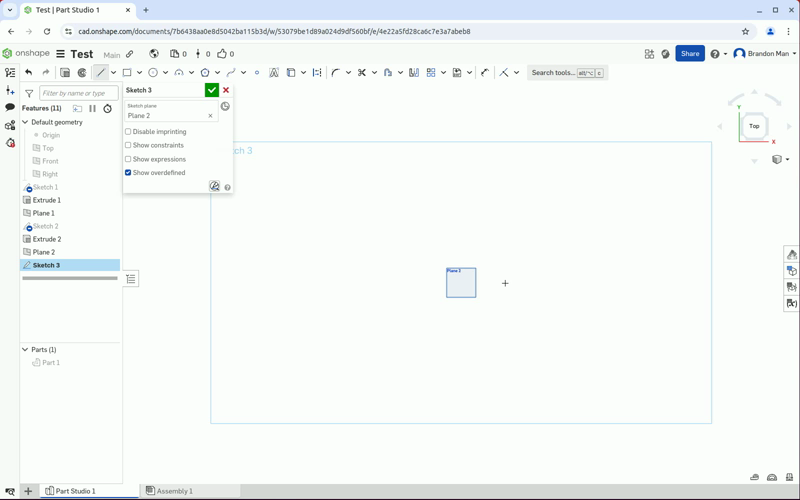
click(505, 282)
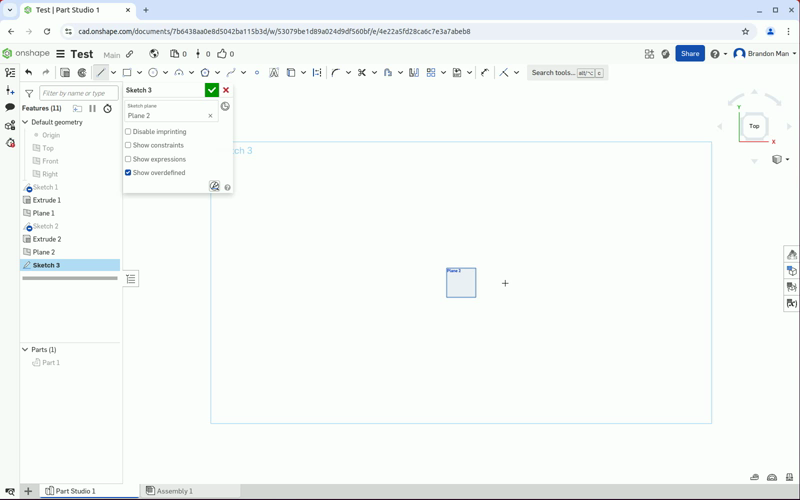
key_up(shift)
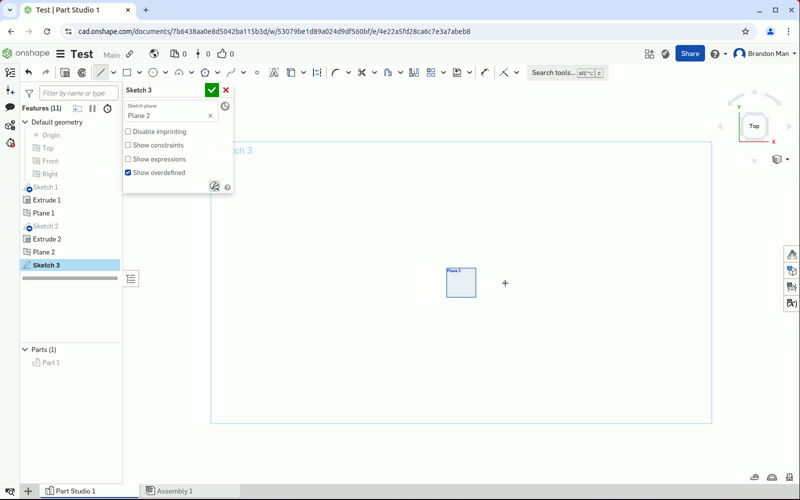
key_down(shift)
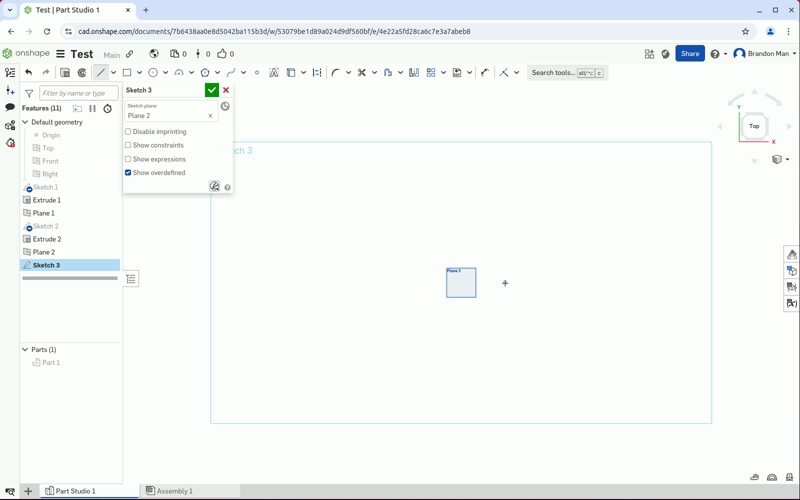
mouse_move(535, 282)
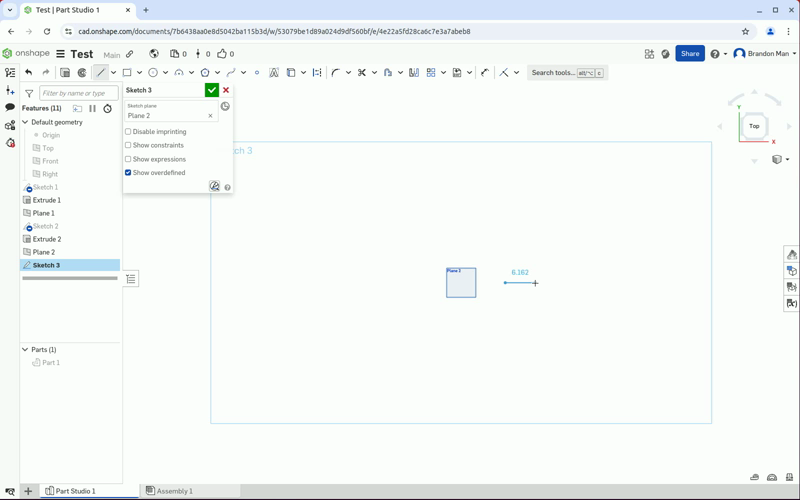
mouse_move(528, 282)
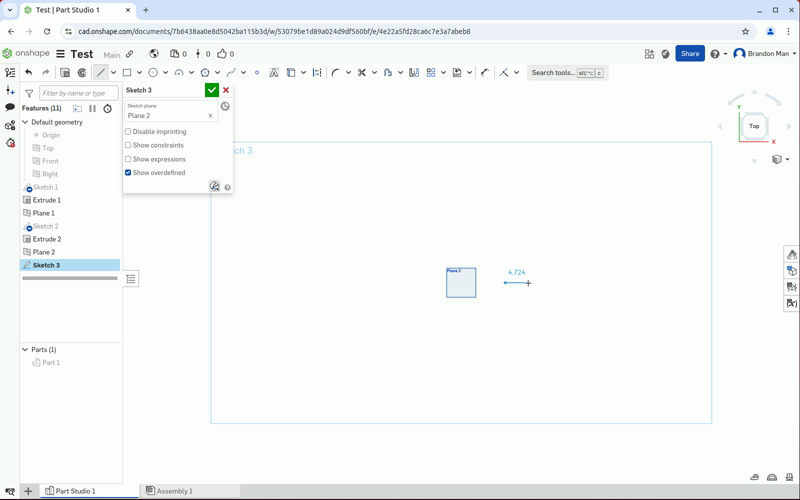
click(528, 282)
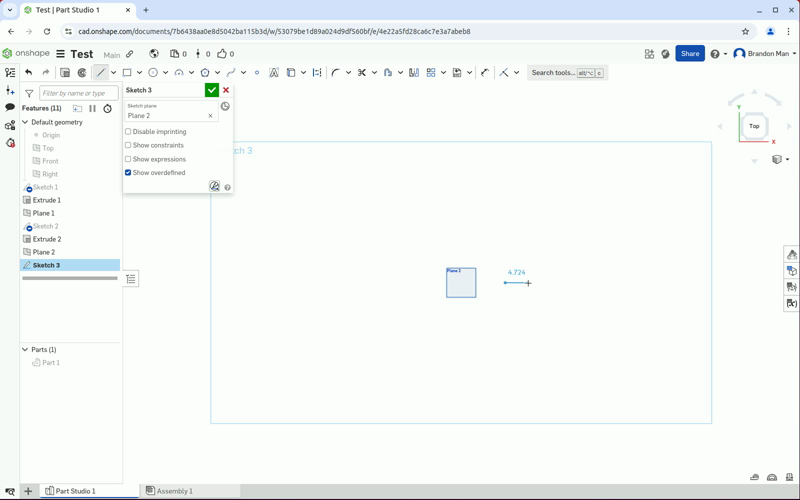
key_up(shift)
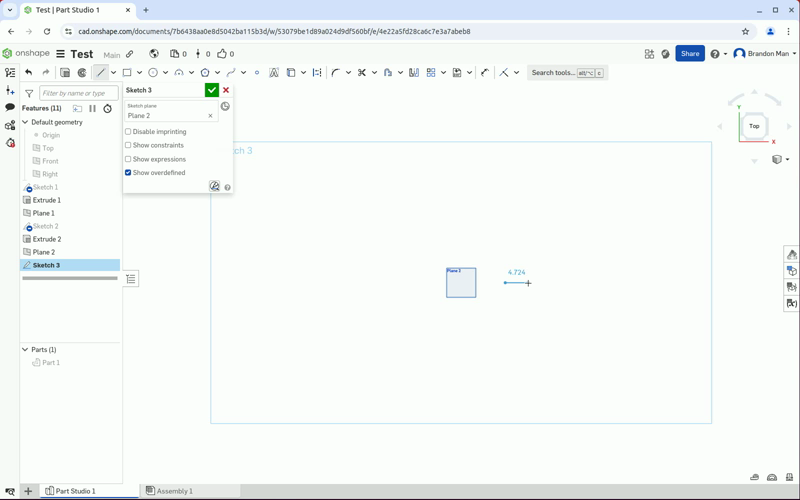
key_down(shift)
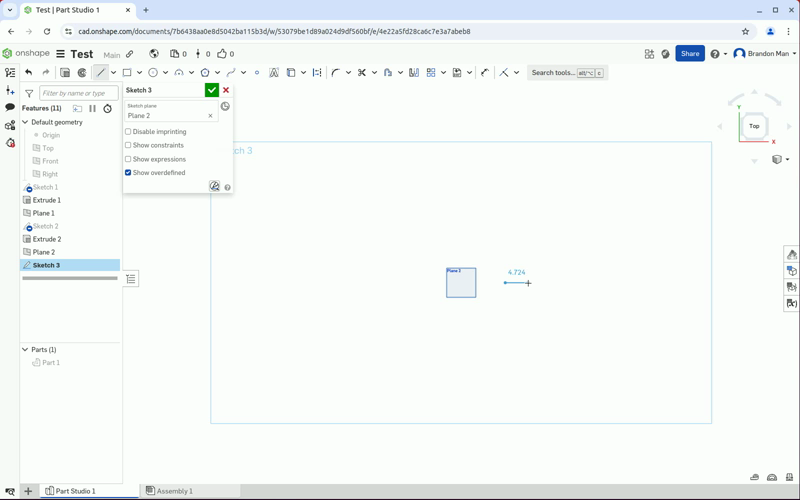
mouse_move(573, 237)
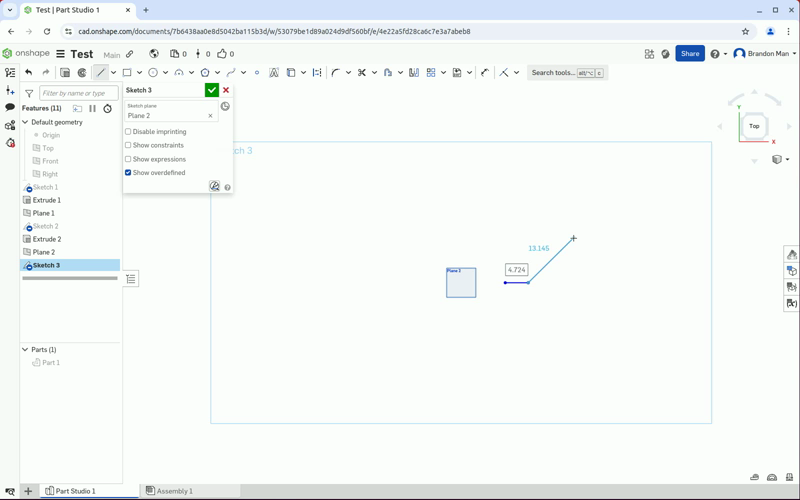
click(573, 237)
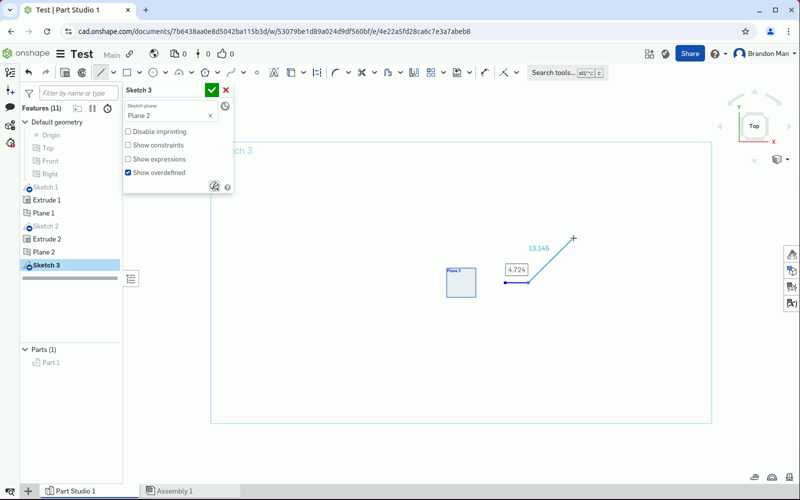
key_up(shift)
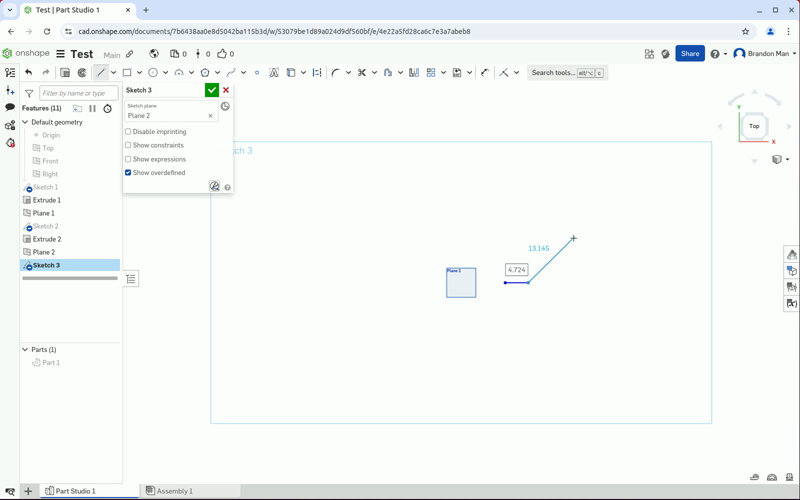
key_down(shift)
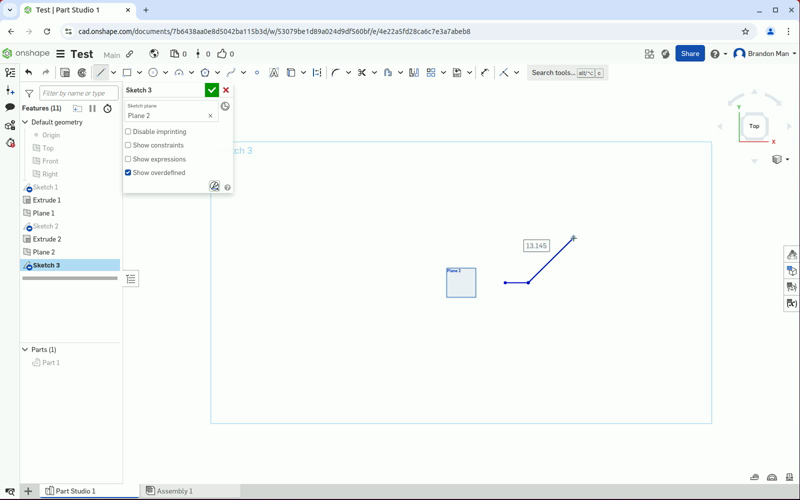
mouse_move(589, 237)
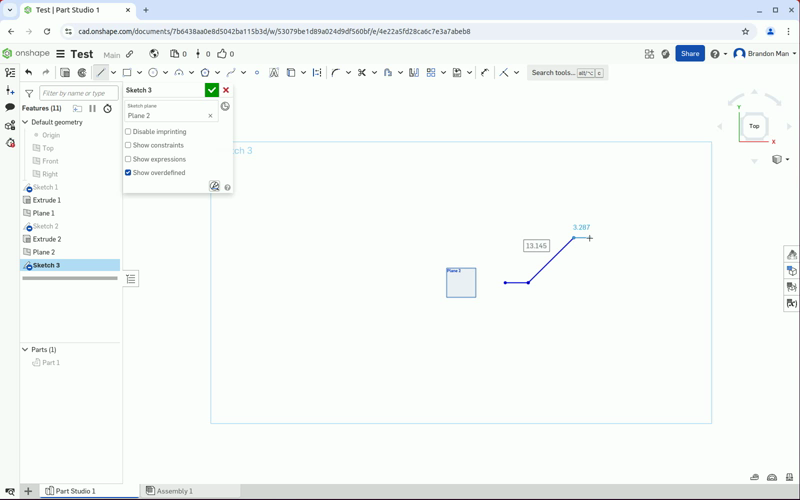
mouse_move(573, 214)
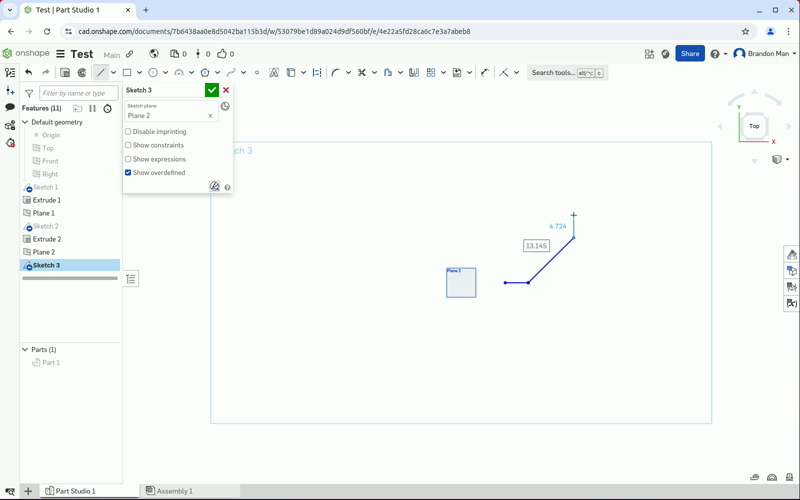
click(573, 214)
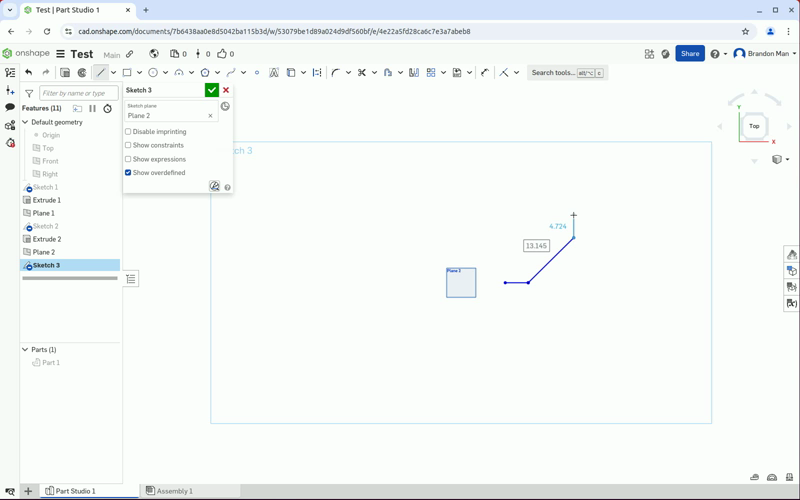
key_up(shift)
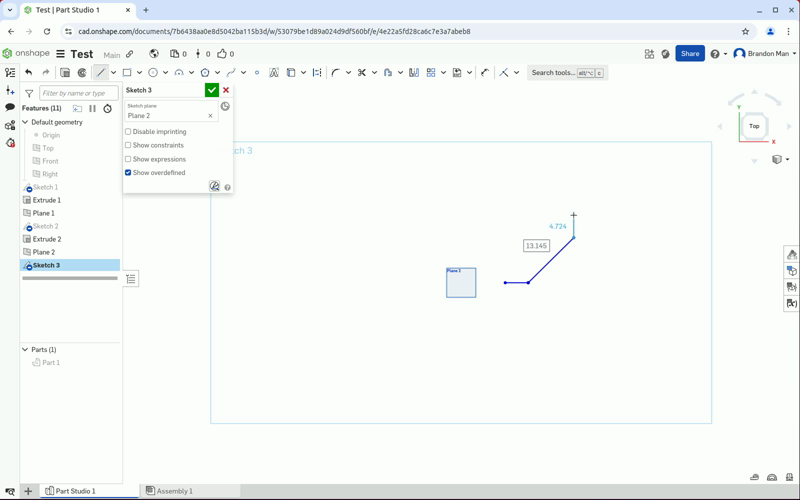
key_down(shift)
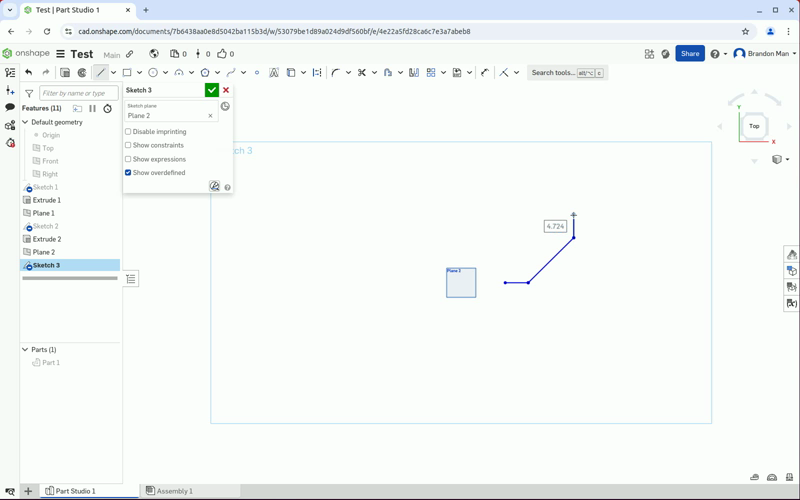
mouse_move(505, 282)
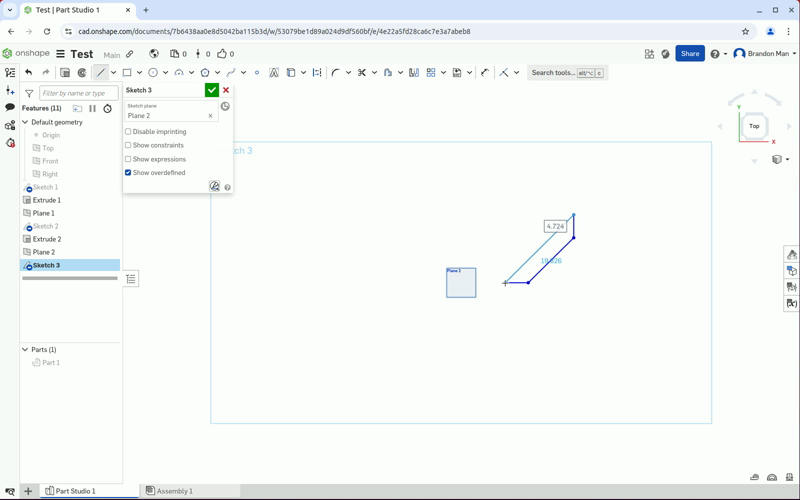
key_up(shift)
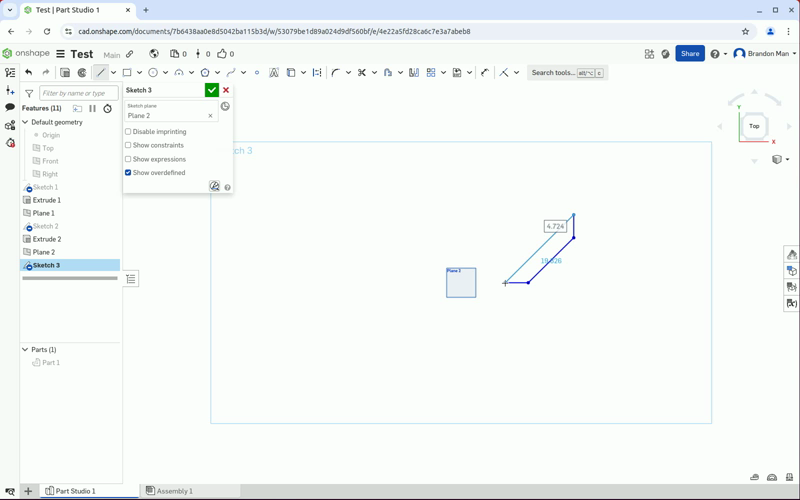
click(505, 282)
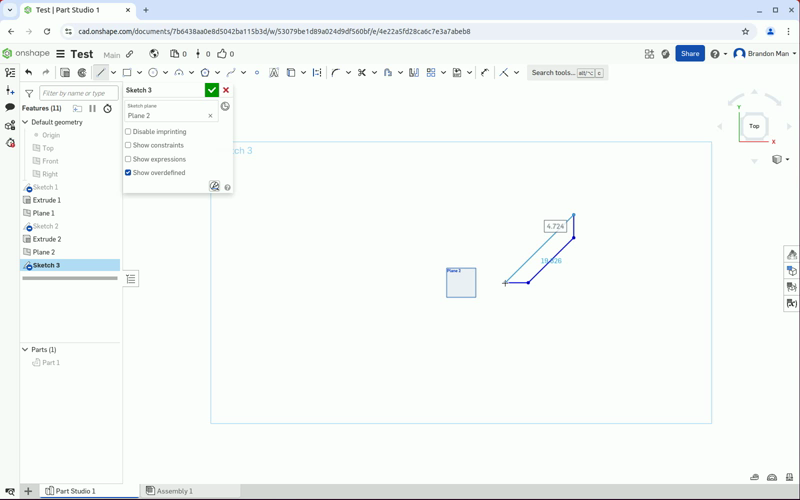
key(esc)
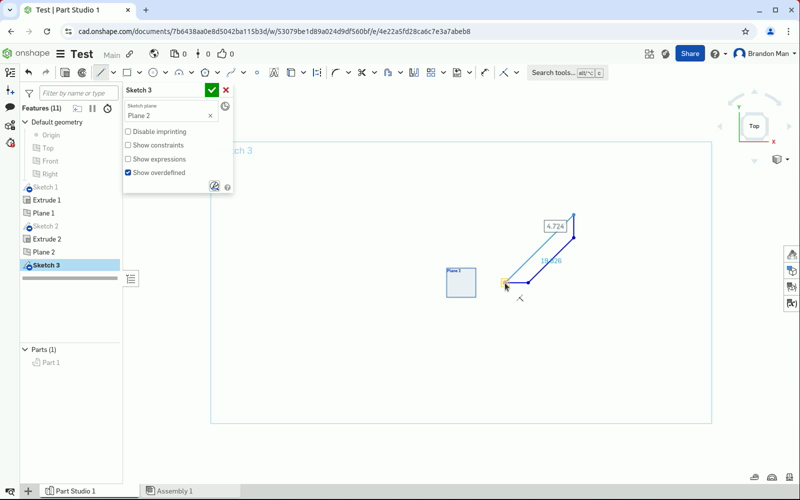
mouse_move(552, 244)
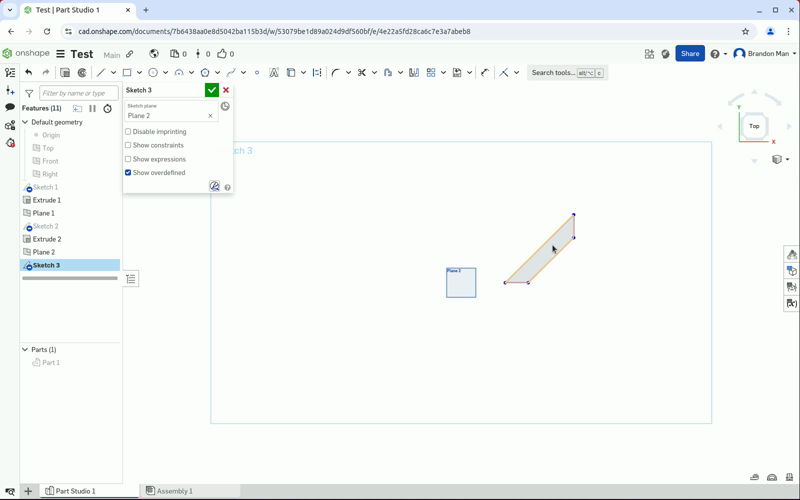
scroll(6)
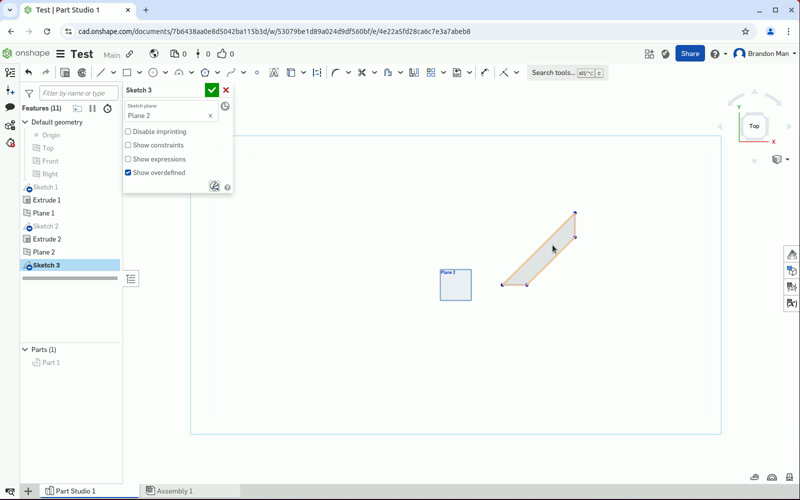
scroll(6)
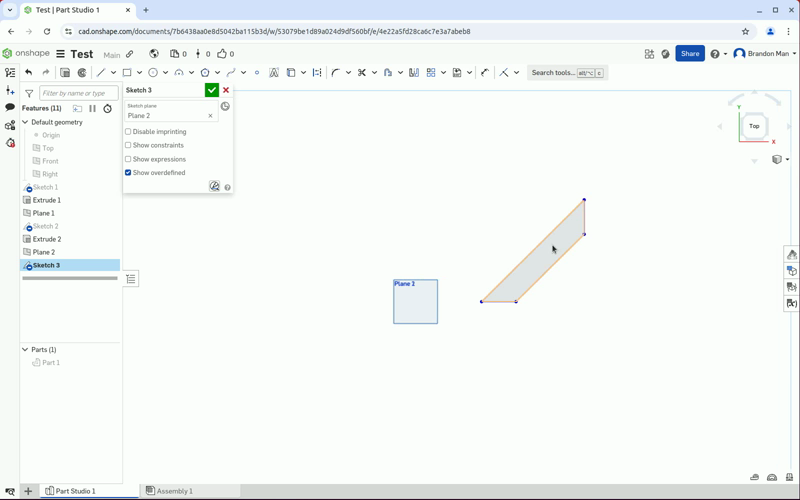
scroll(6)
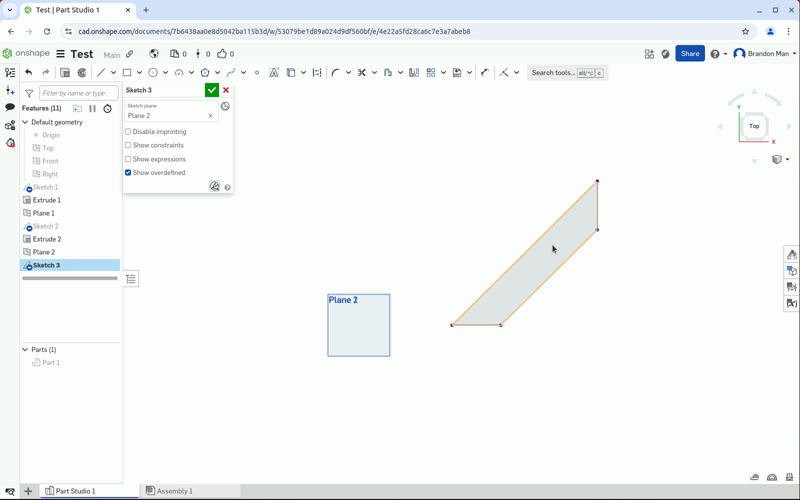
scroll(6)
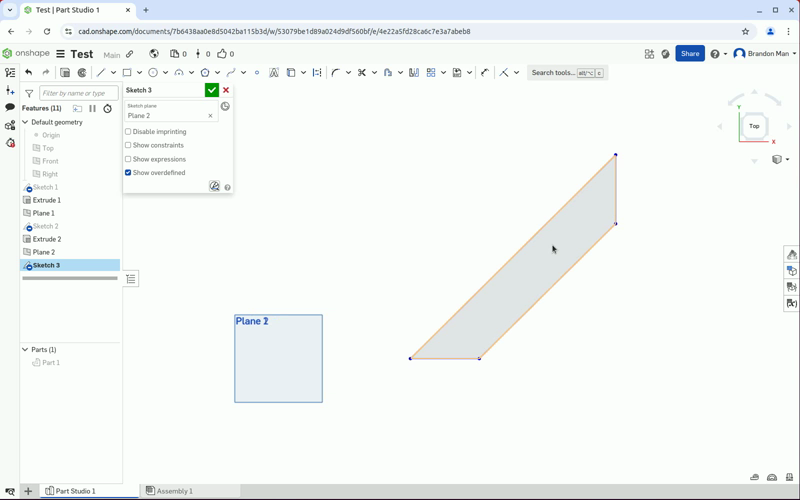
scroll(6)
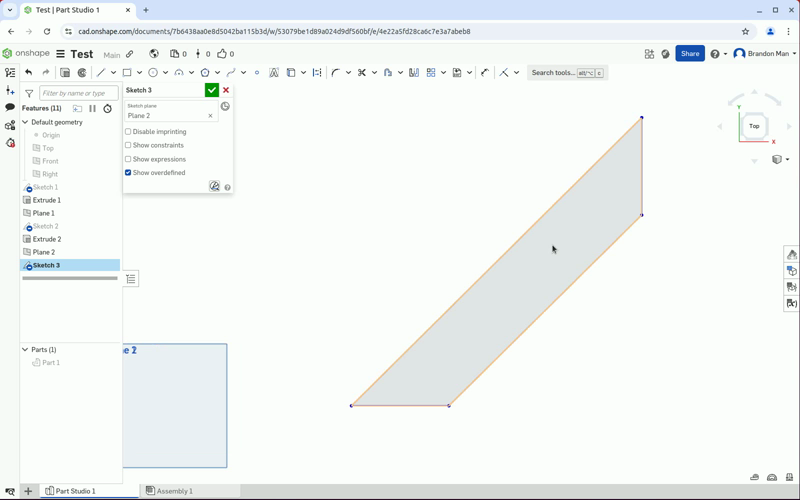
scroll(6)
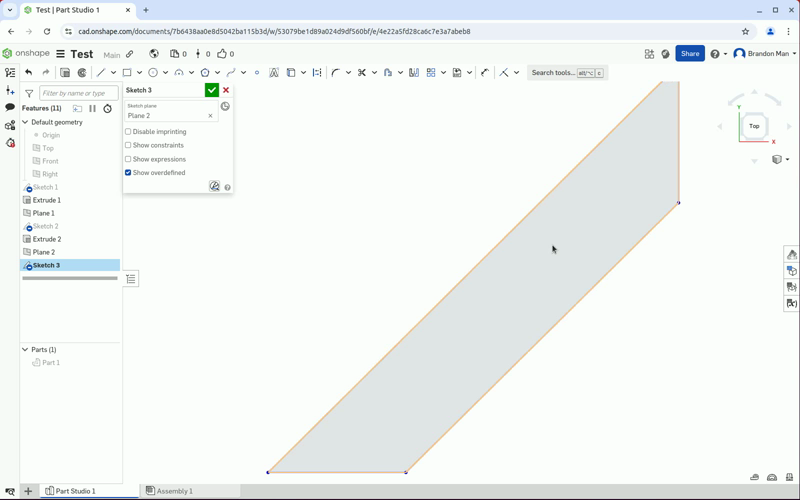
scroll(6)
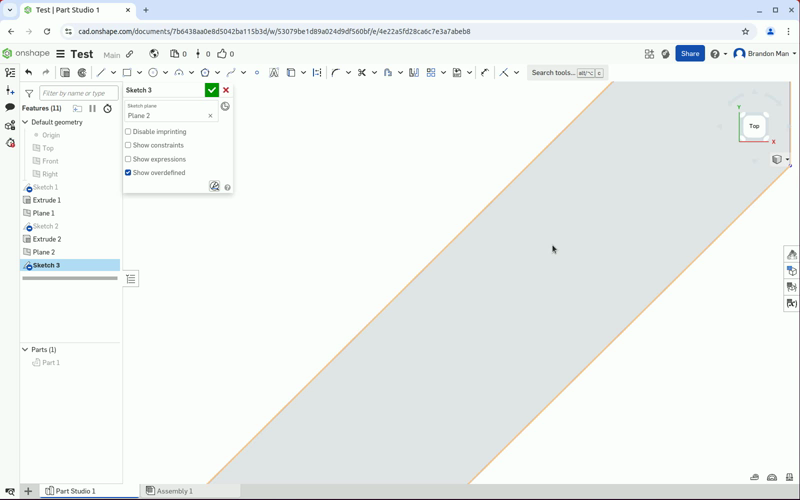
click(552, 244)
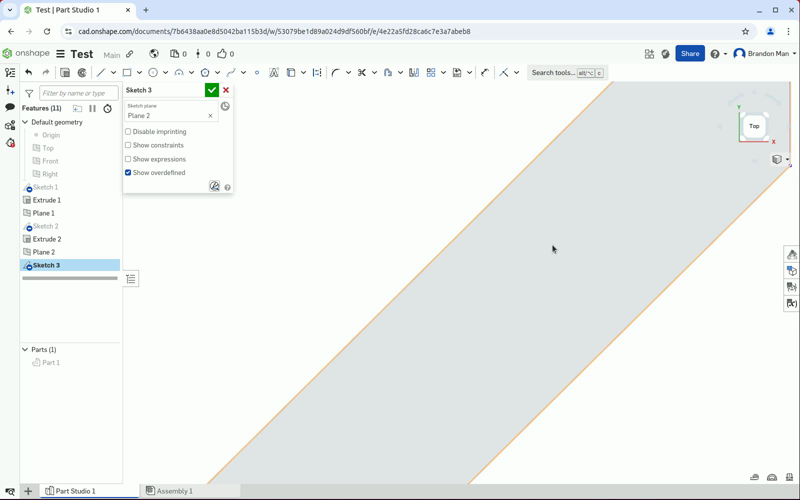
scroll(-6)
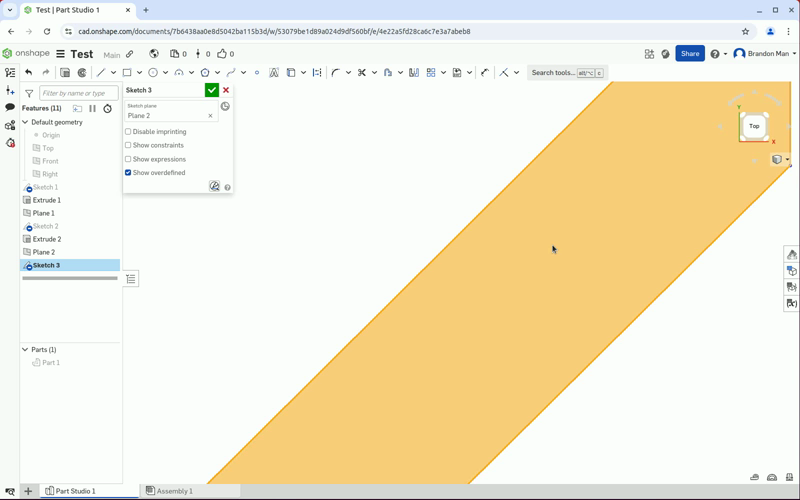
scroll(-6)
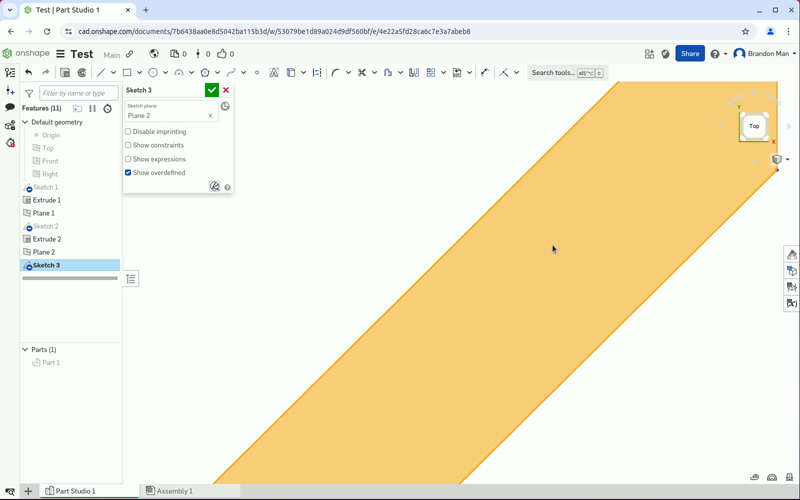
scroll(-6)
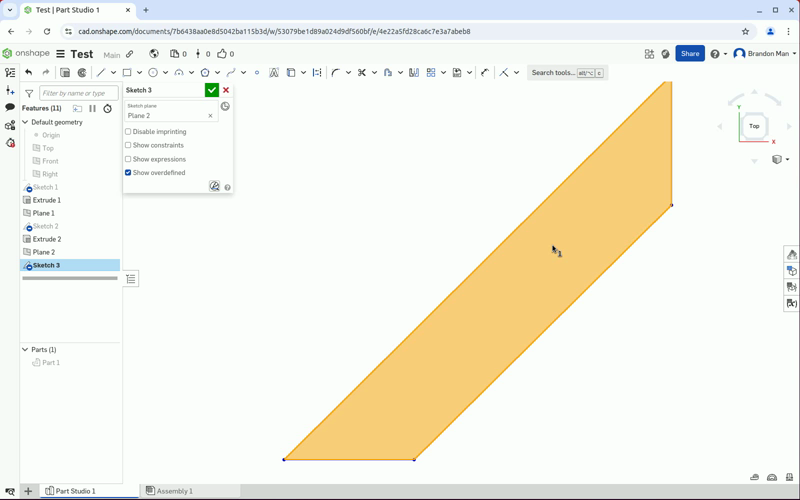
scroll(-6)
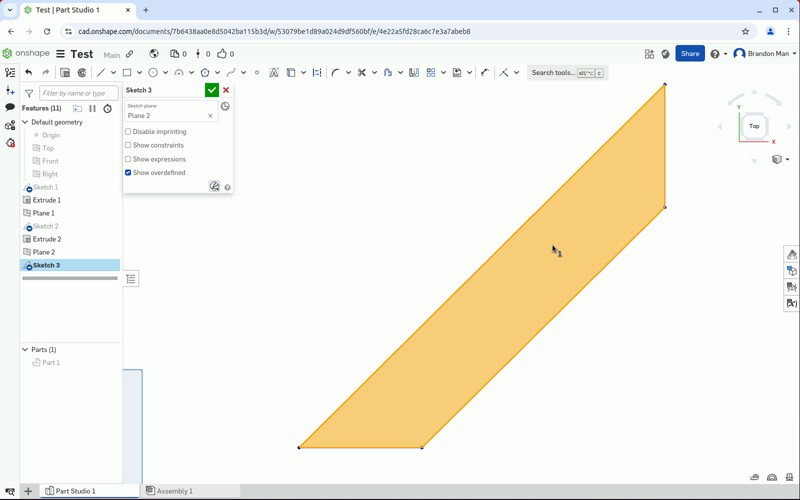
scroll(-6)
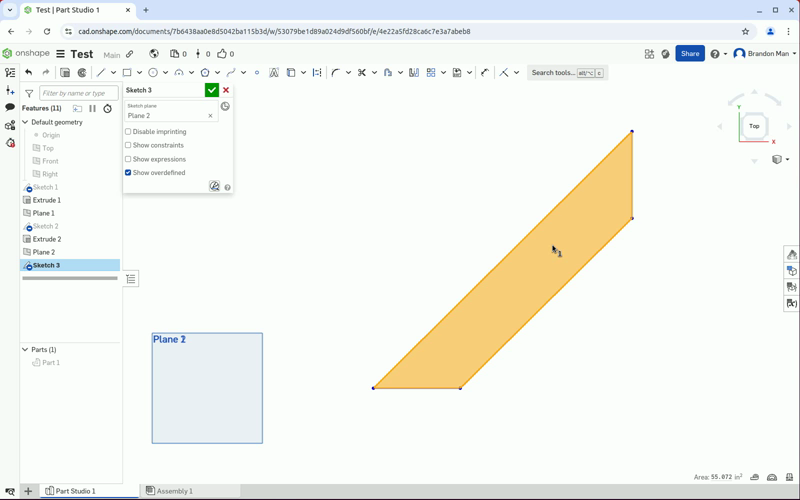
scroll(-6)
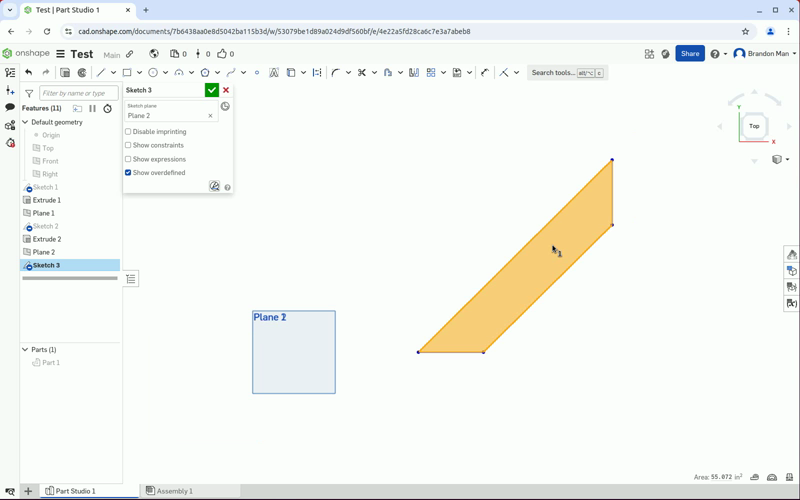
scroll(-6)
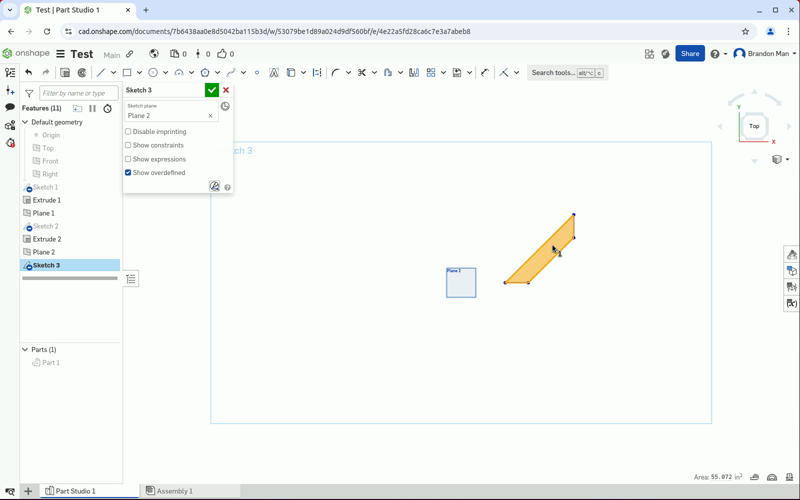
mouse_move(73, 352)
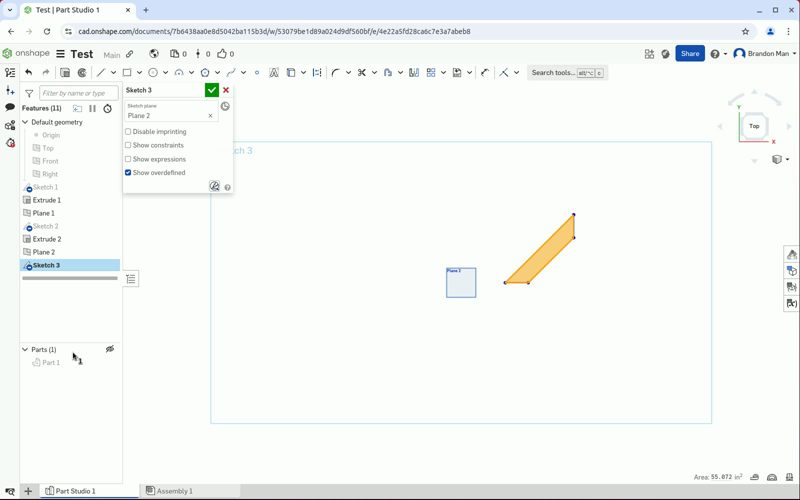
key(shift+y)
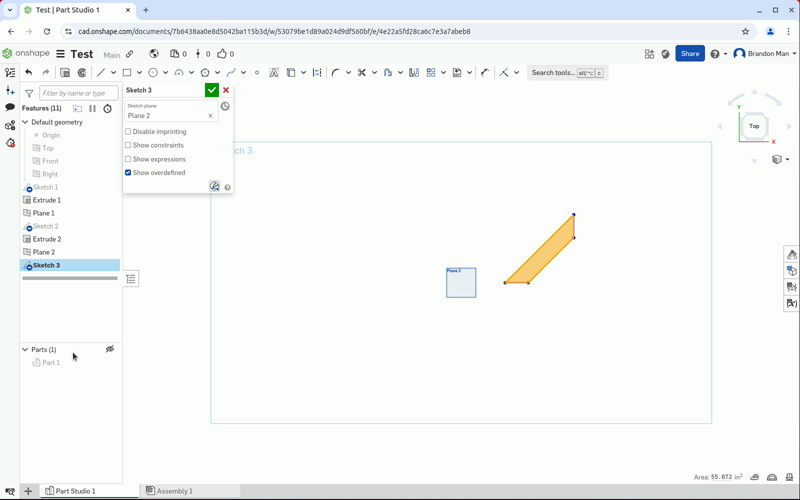
key(shift+e)
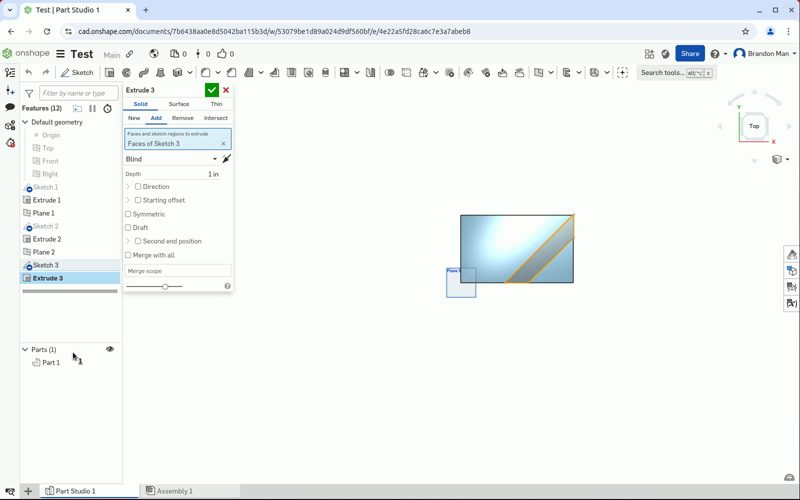
mouse_move(143, 106)
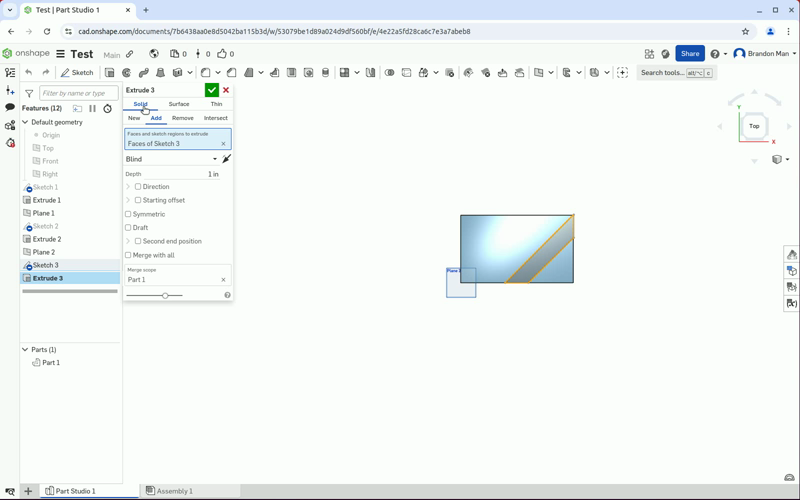
click(143, 106)
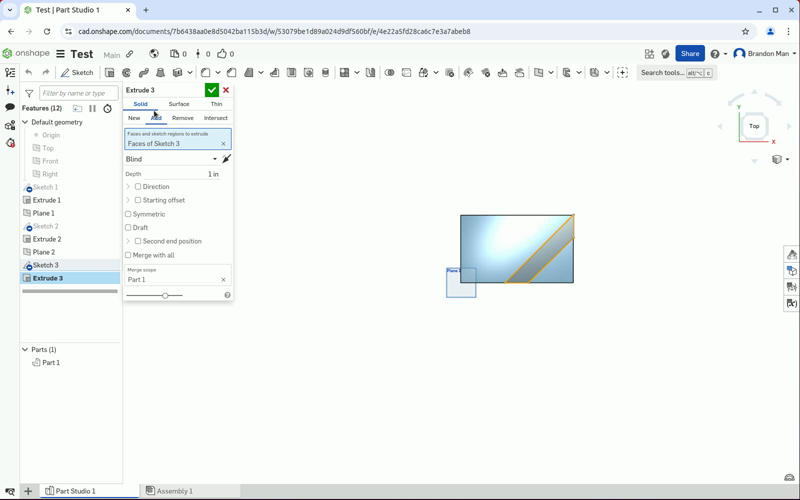
mouse_move(186, 120)
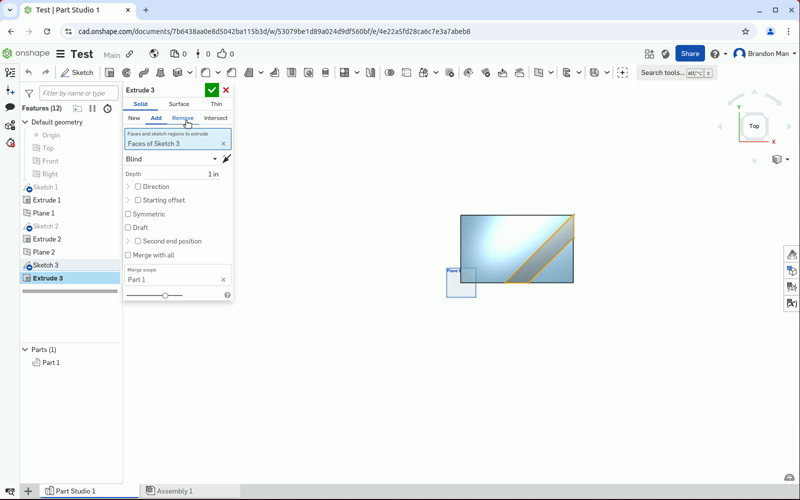
click(186, 120)
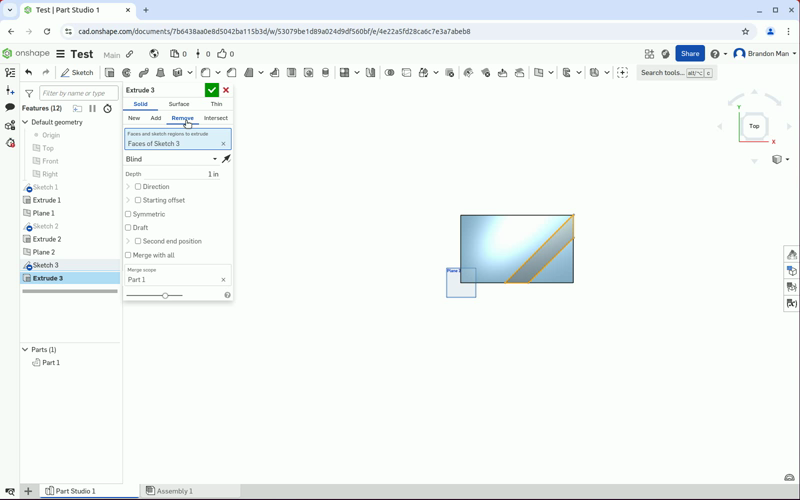
key(tab, 4)
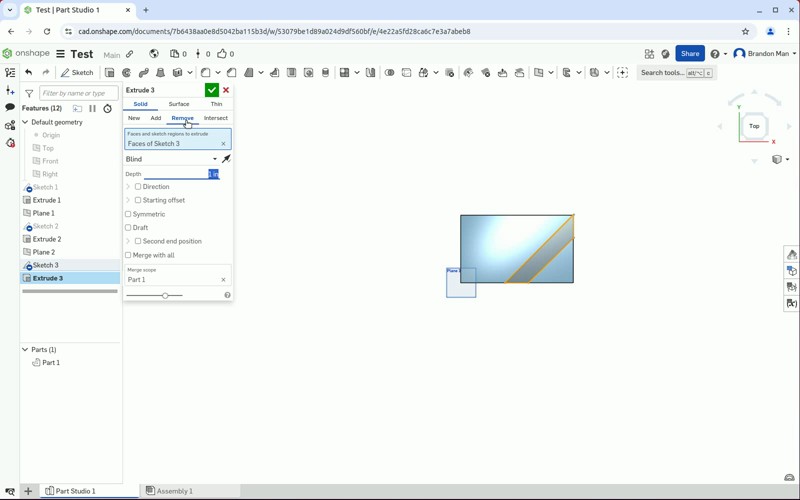
text(4.574)
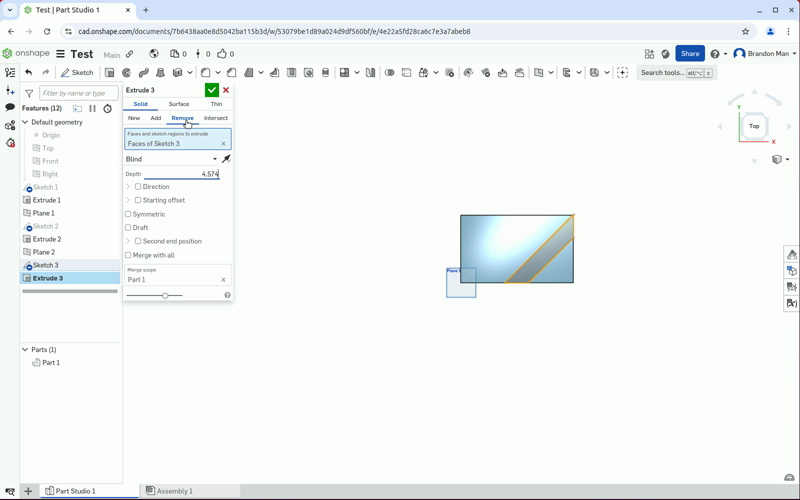
key(tab, 6)
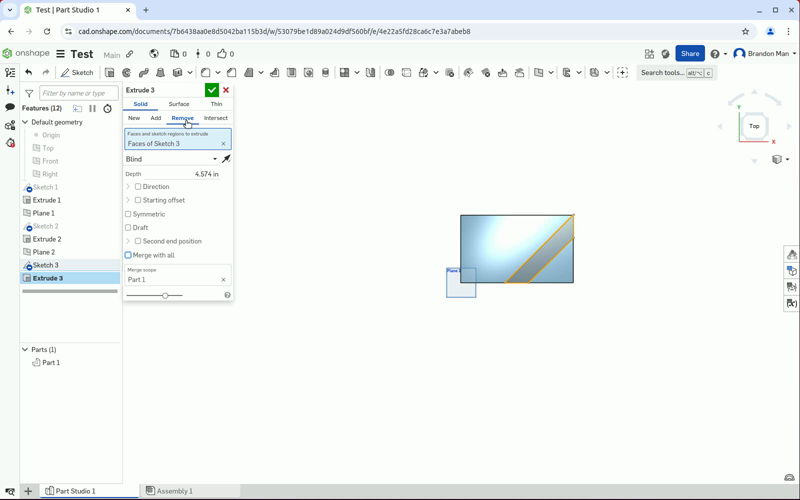
key(space)
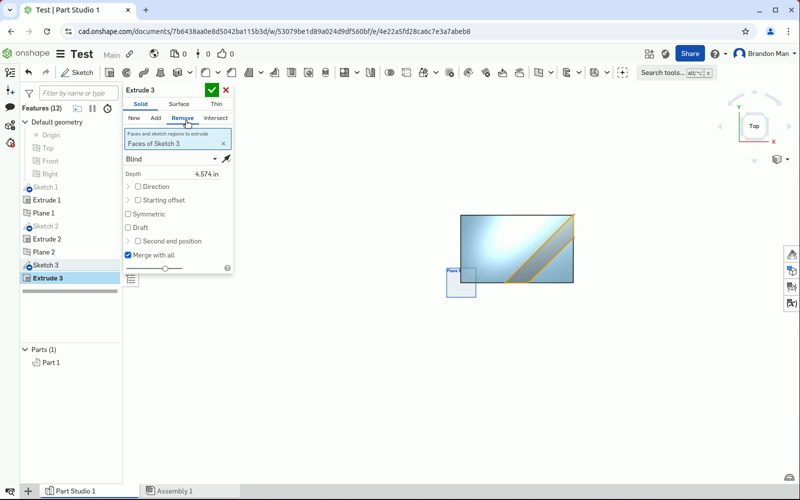
key(enter)
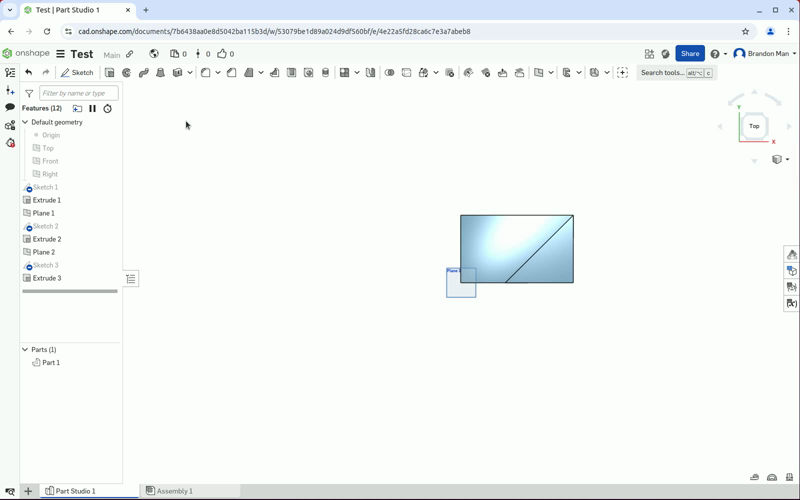
key(shift+h)
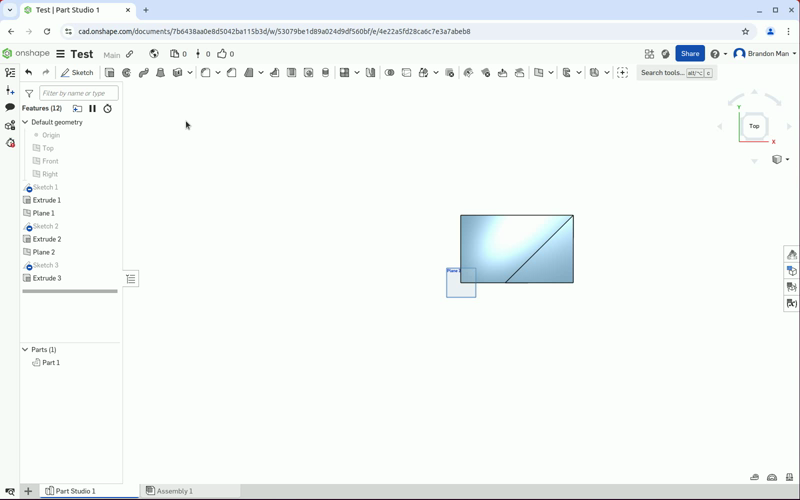
key(shift+h)
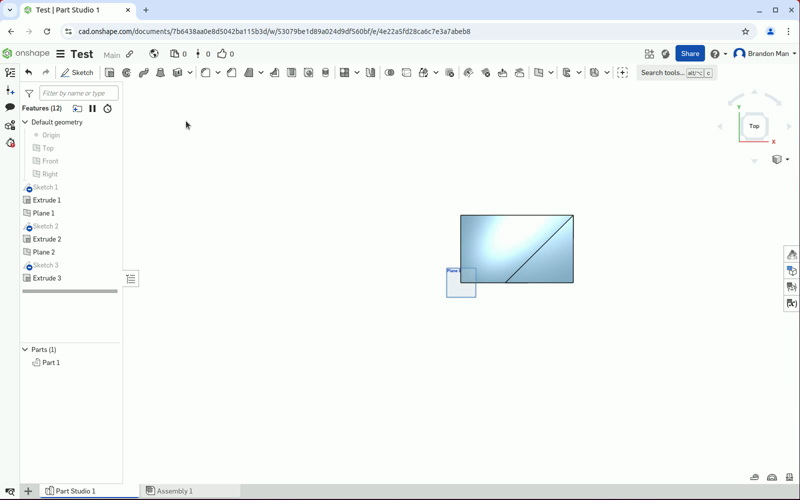
mouse_move(73, 189)
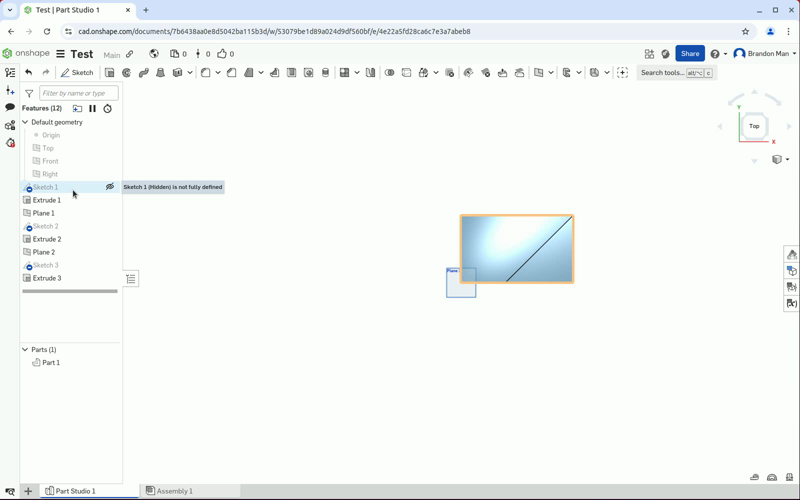
click(73, 189)
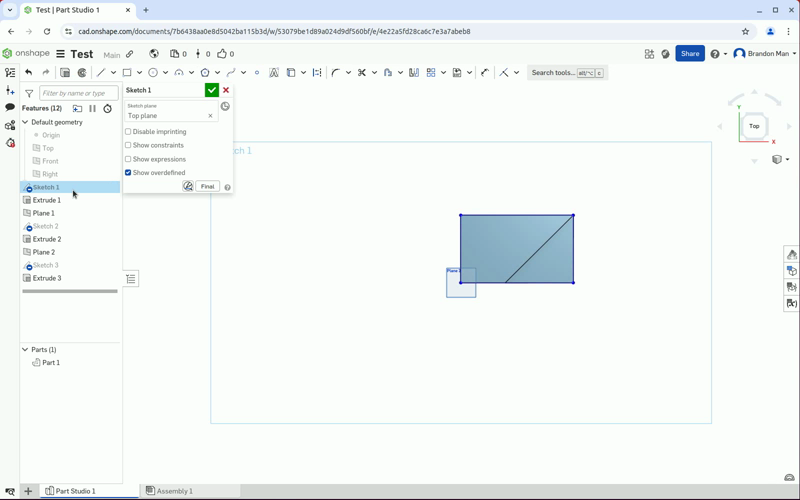
mouse_move(229, 92)
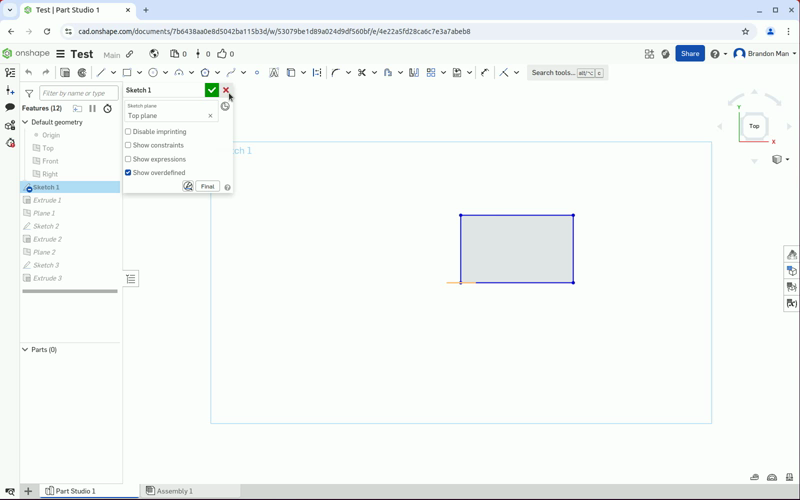
click(229, 92)
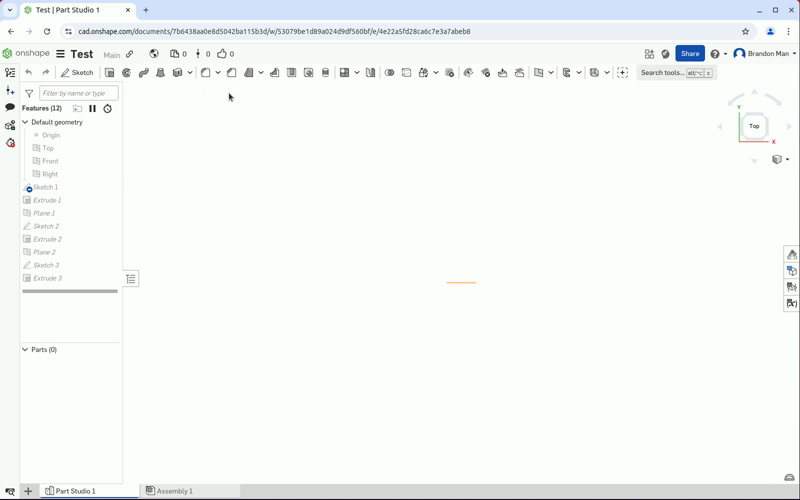
key(shift+s)
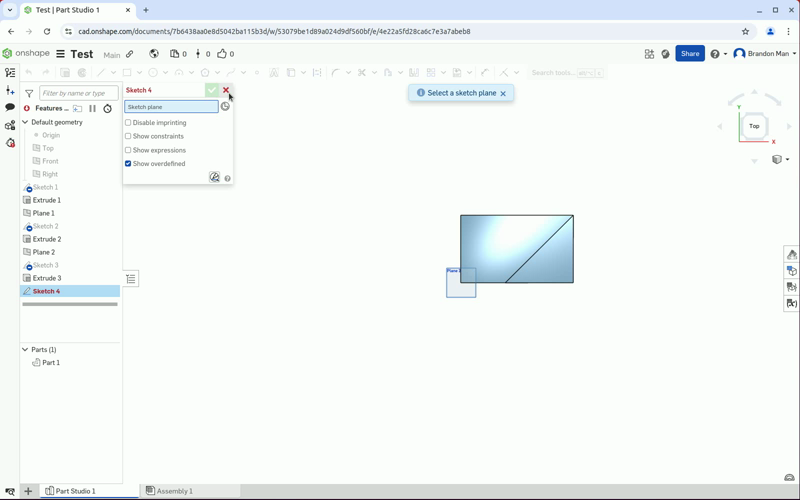
mouse_move(73, 215)
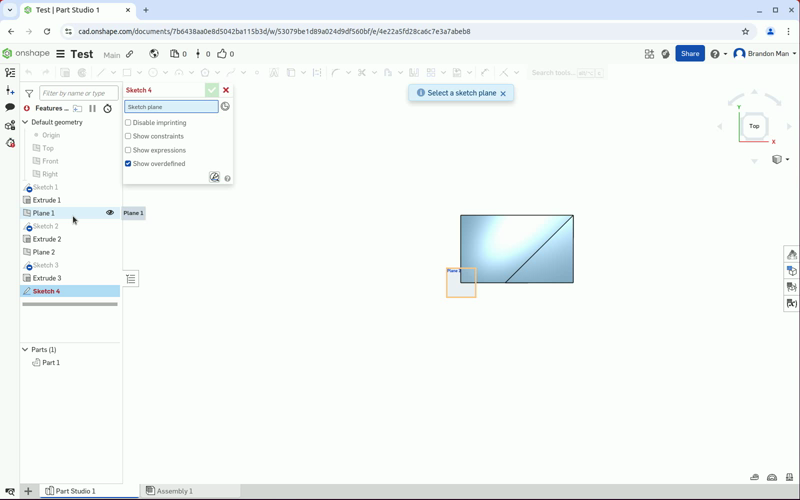
click(73, 215)
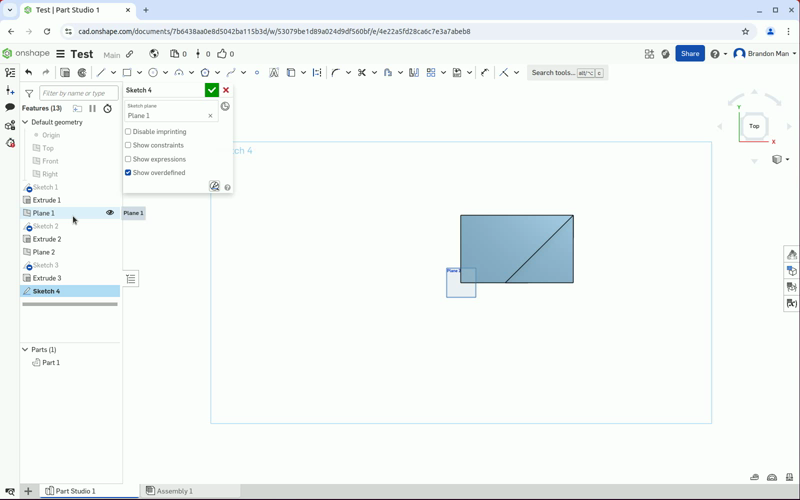
mouse_move(73, 352)
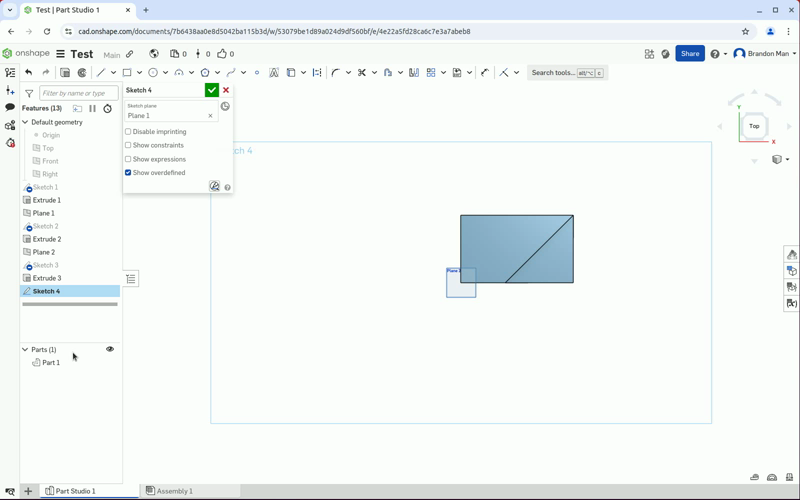
key(y)
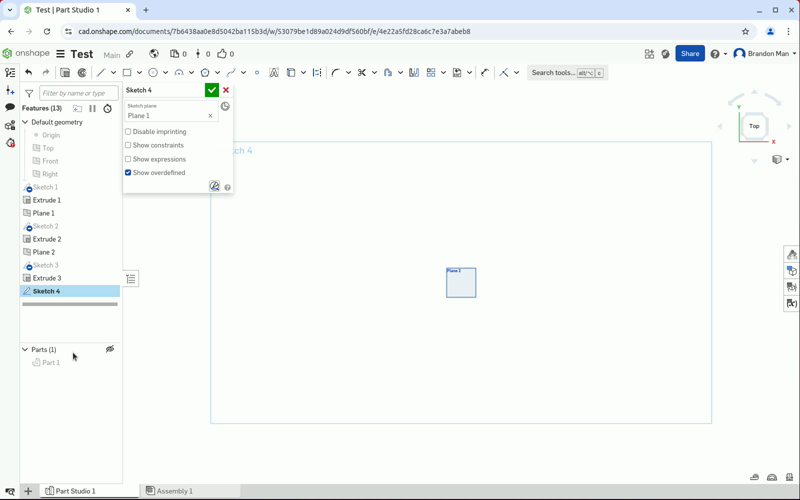
key(l)
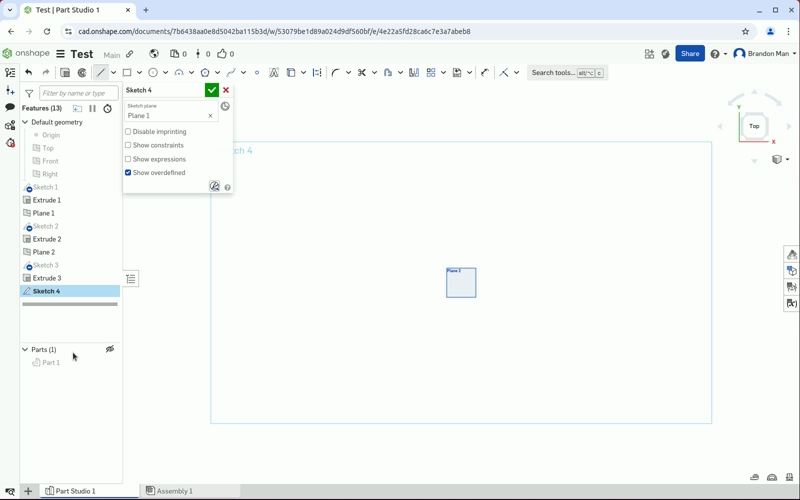
key_down(shift)
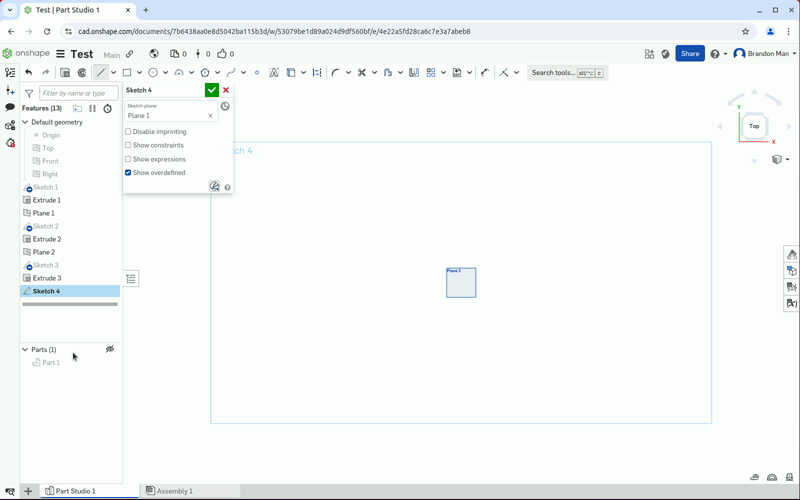
mouse_move(460, 260)
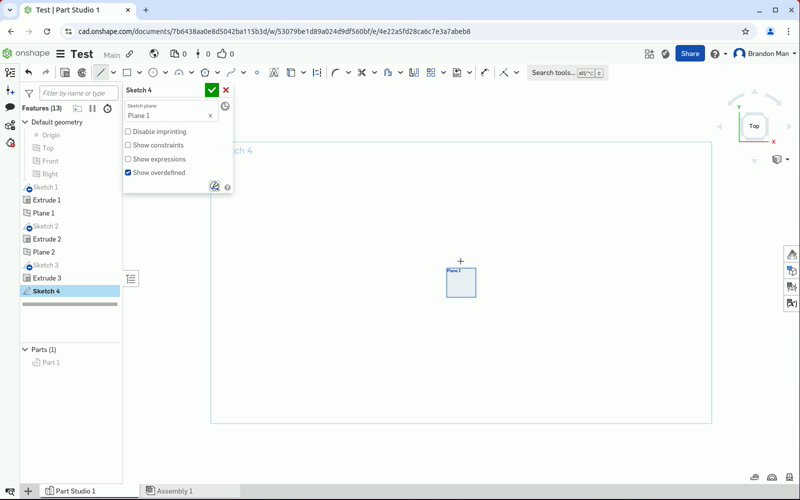
click(460, 260)
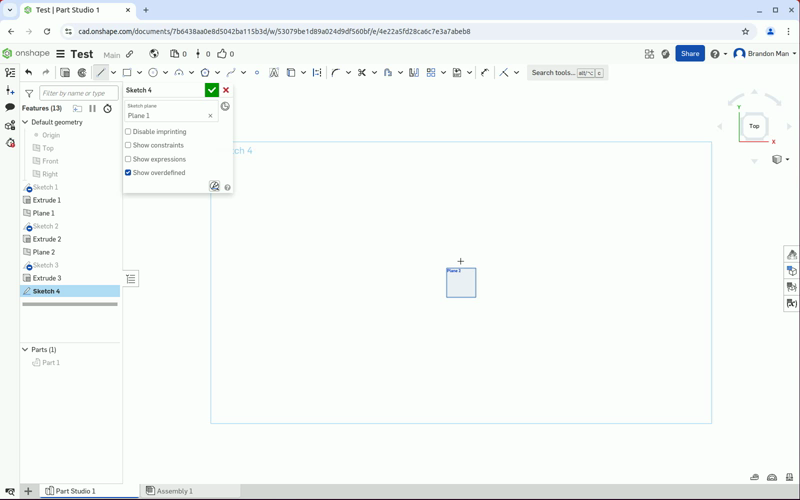
key_up(shift)
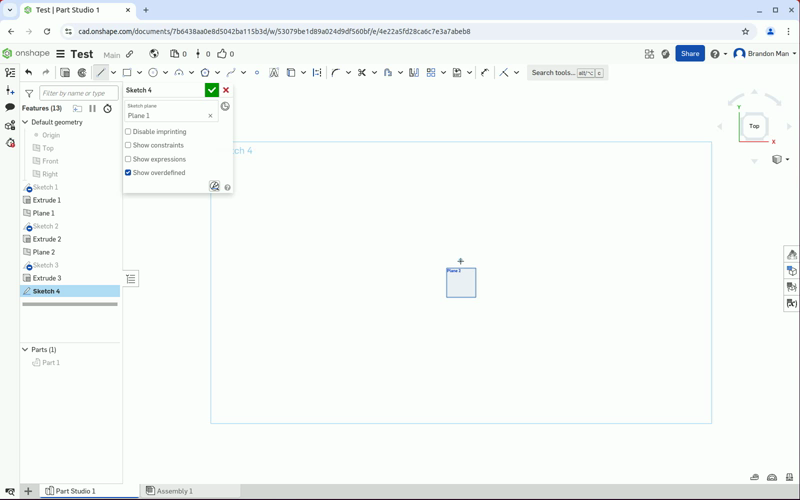
key_down(shift)
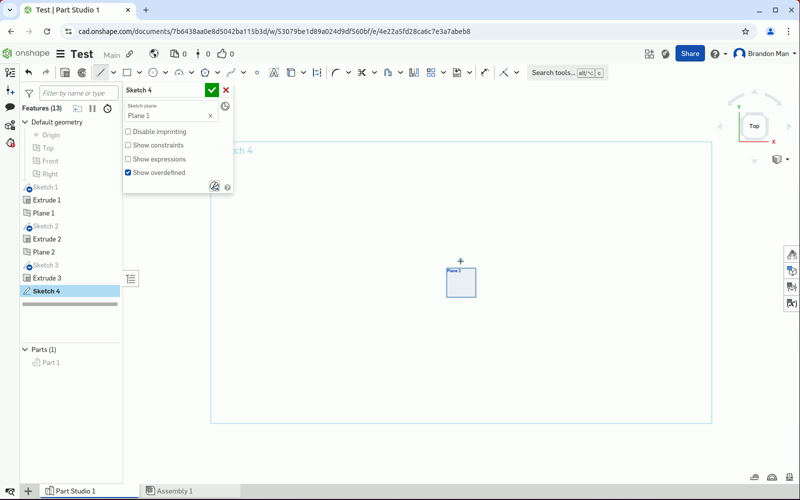
mouse_move(528, 260)
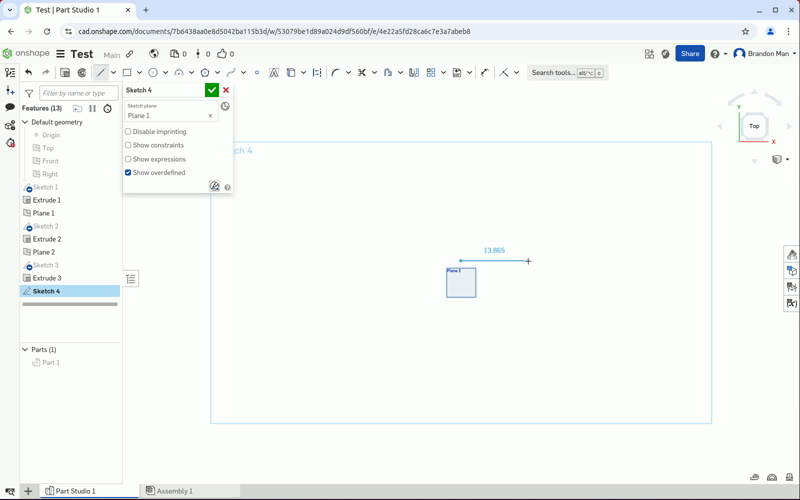
click(528, 260)
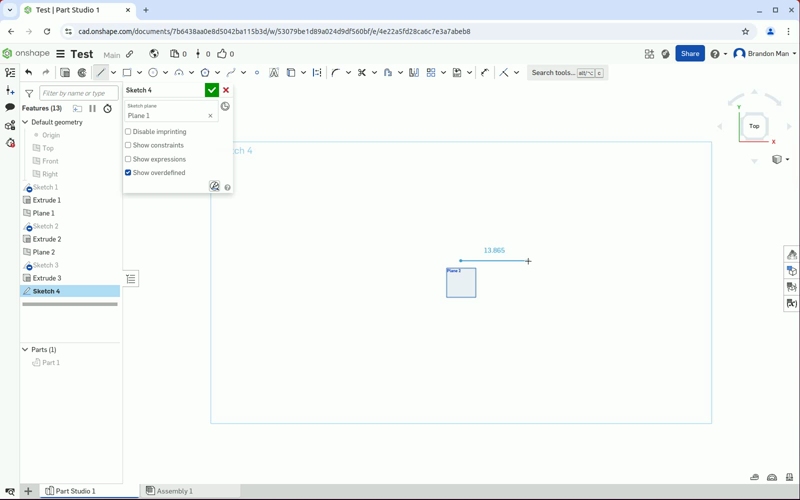
key_up(shift)
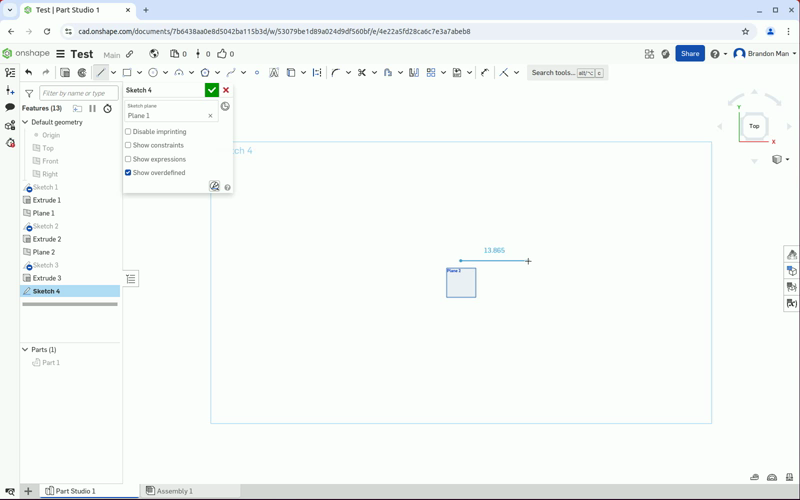
key_down(shift)
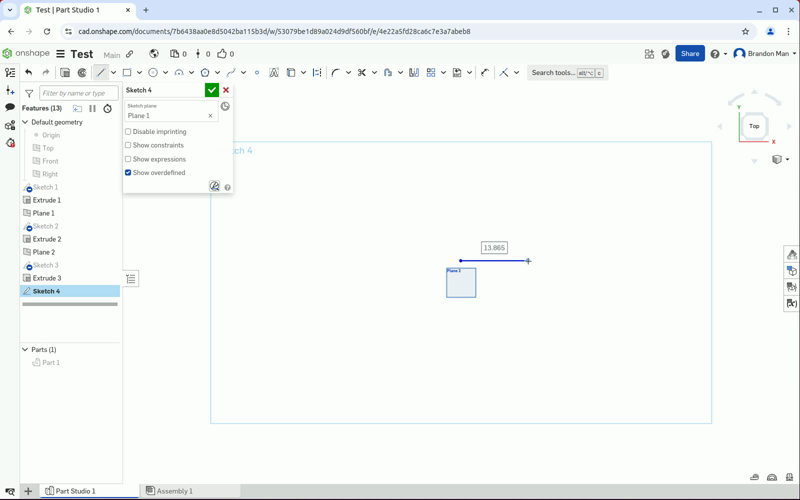
mouse_move(558, 260)
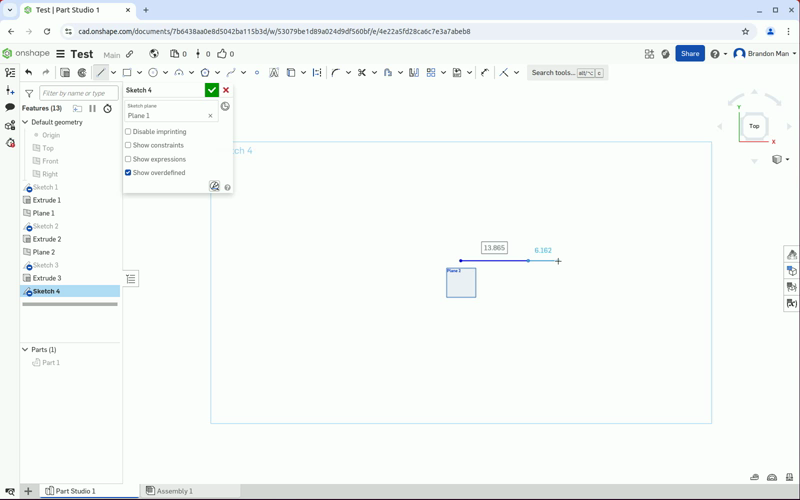
mouse_move(551, 237)
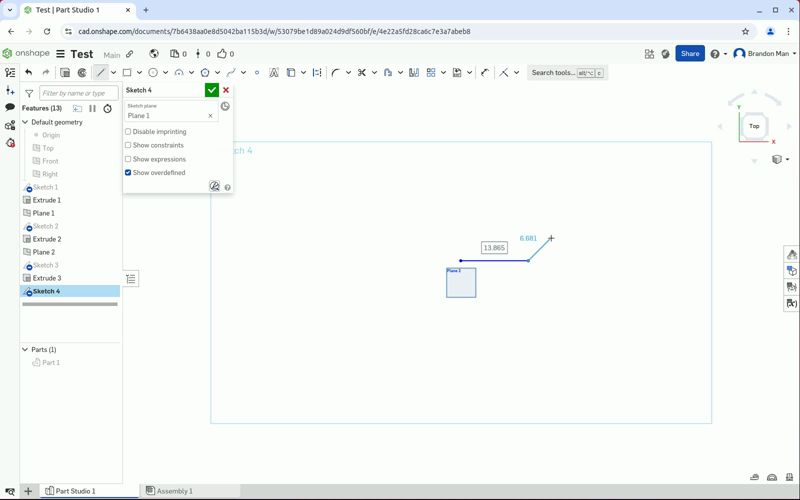
click(551, 237)
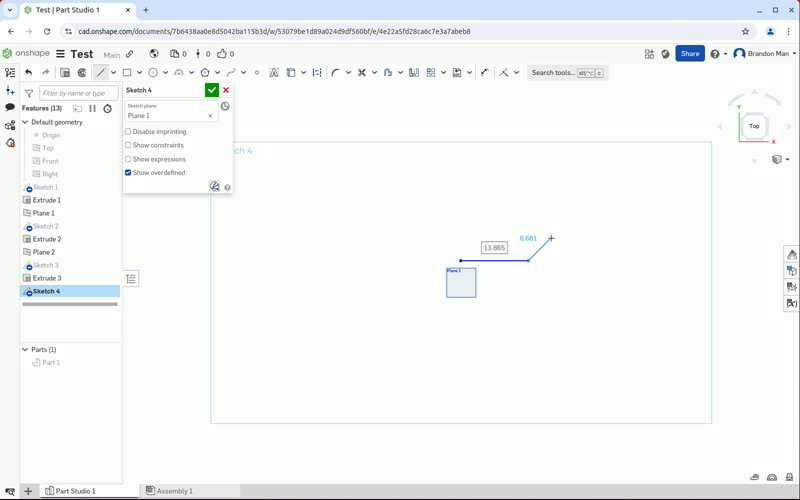
key_up(shift)
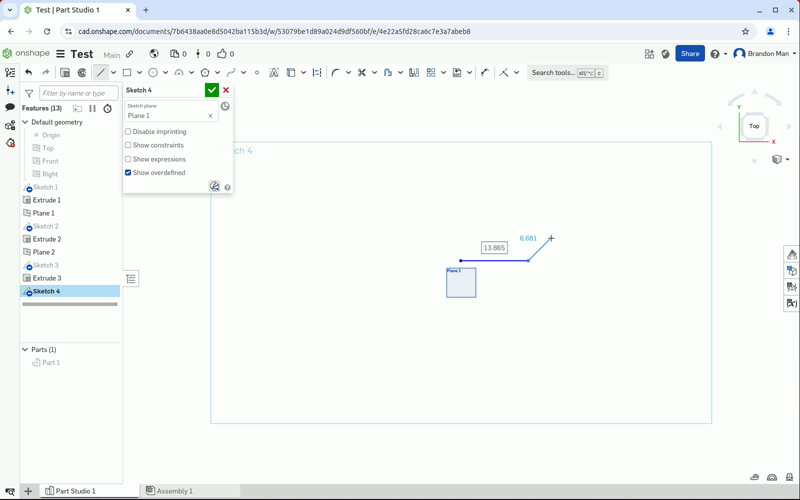
key_down(shift)
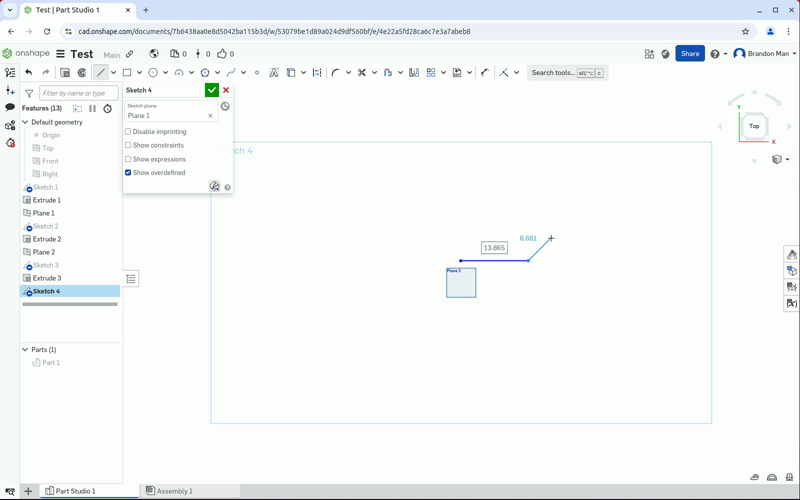
mouse_move(460, 237)
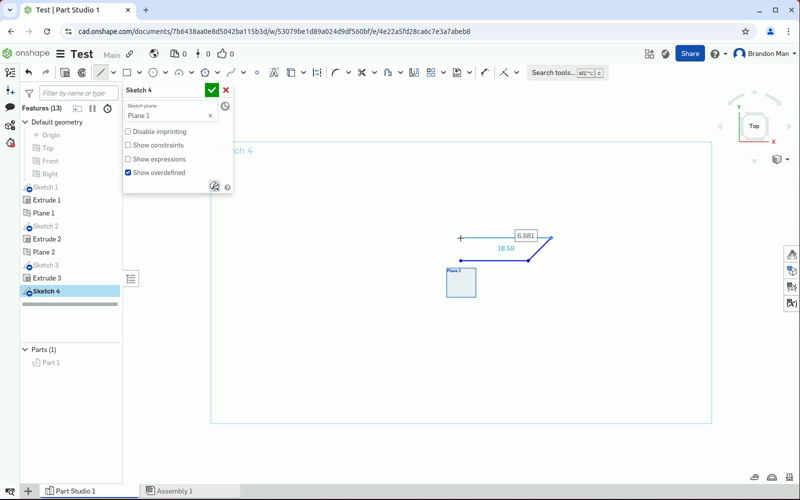
click(460, 237)
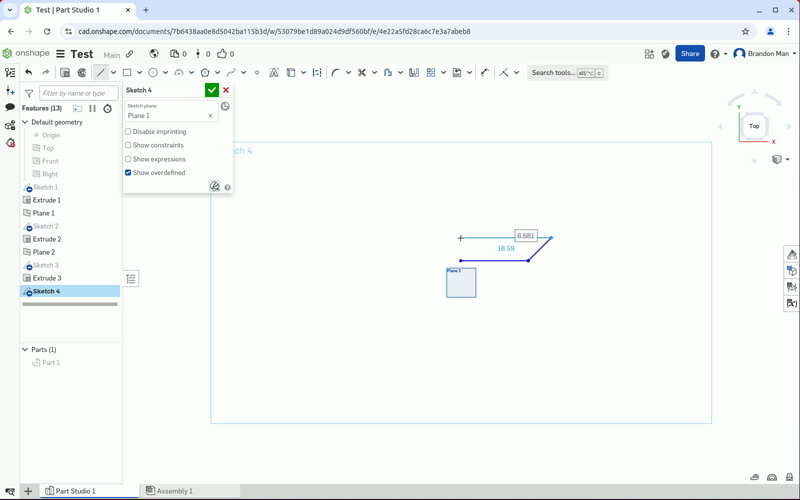
key_up(shift)
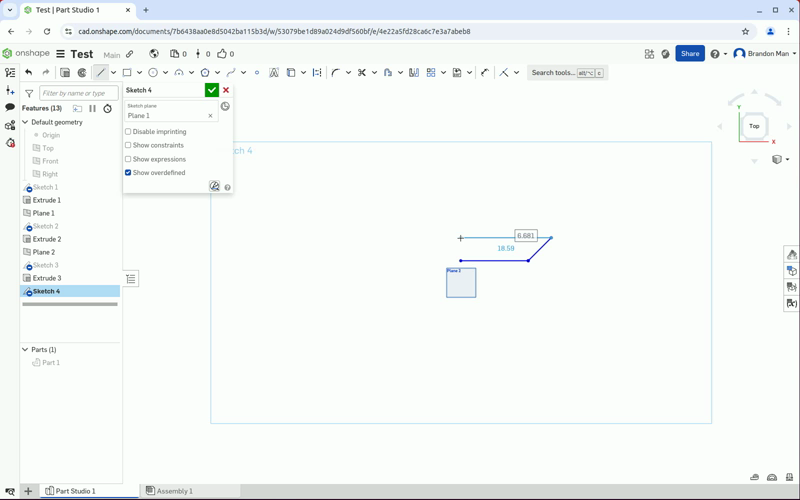
mouse_move(490, 237)
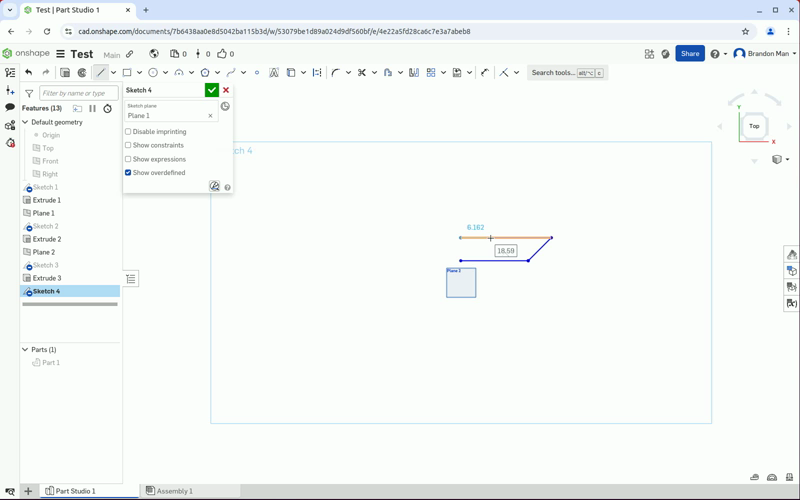
key_down(shift)
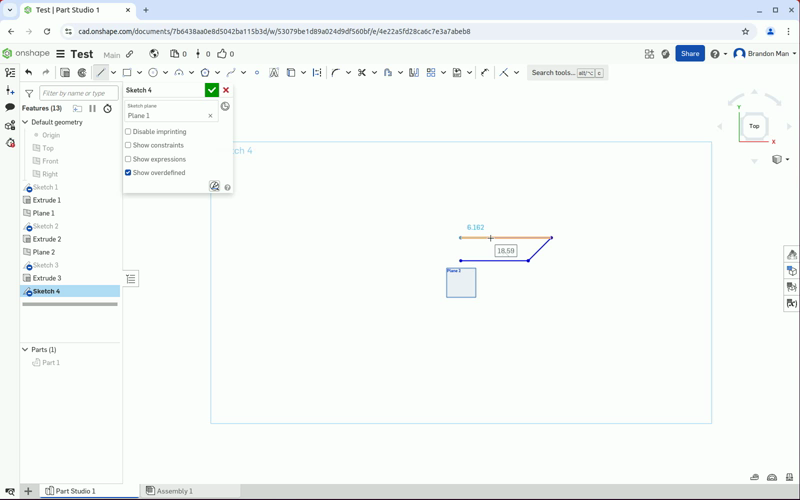
mouse_move(460, 260)
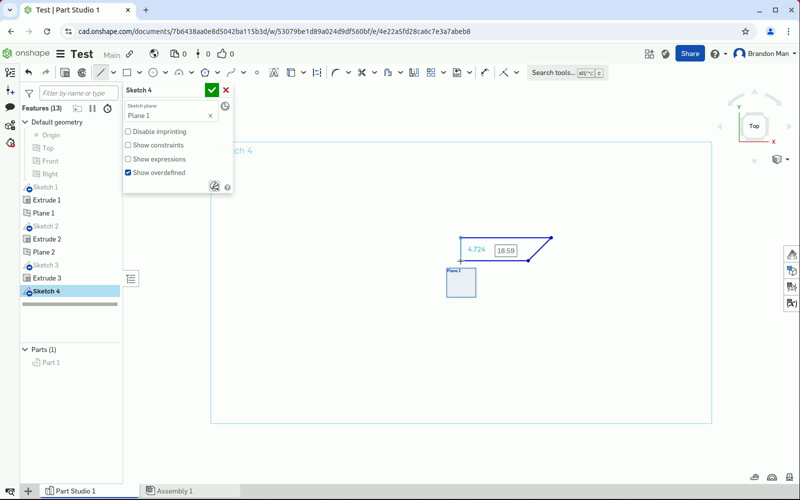
key_up(shift)
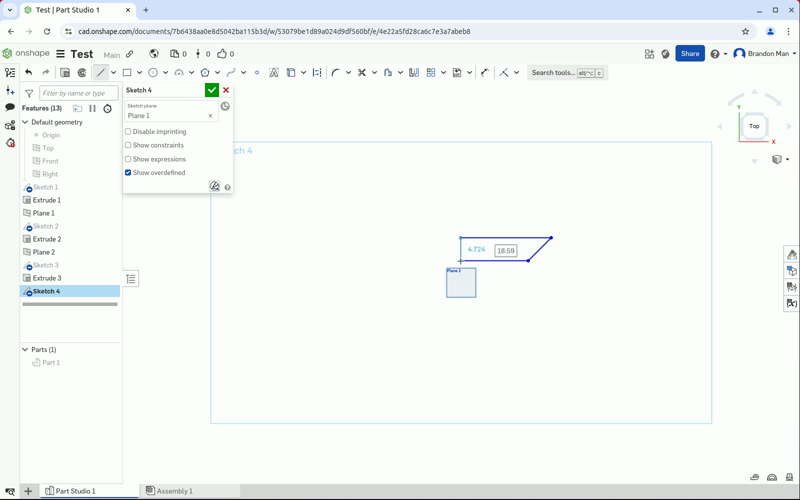
click(460, 260)
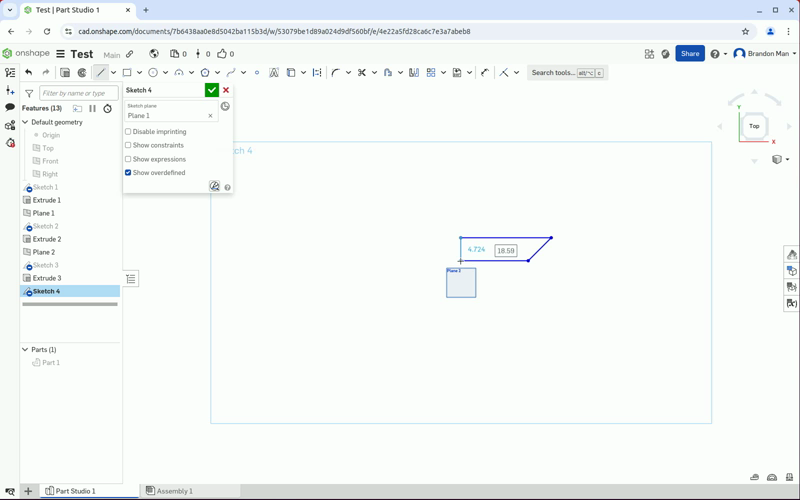
key(esc)
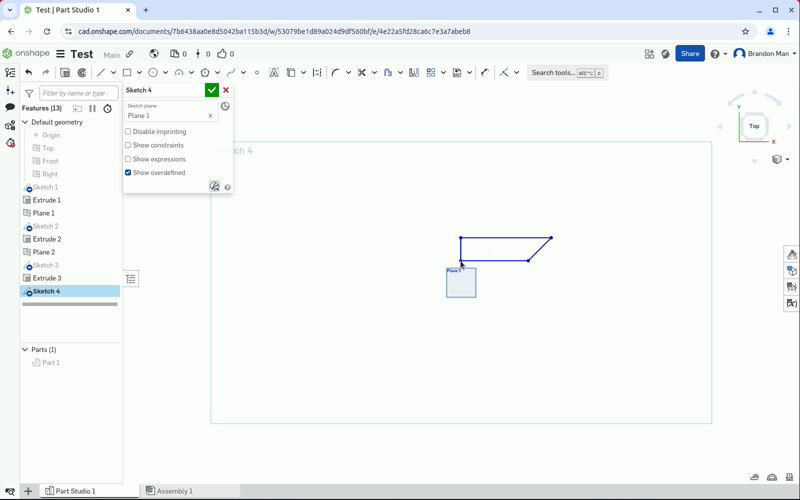
mouse_move(470, 243)
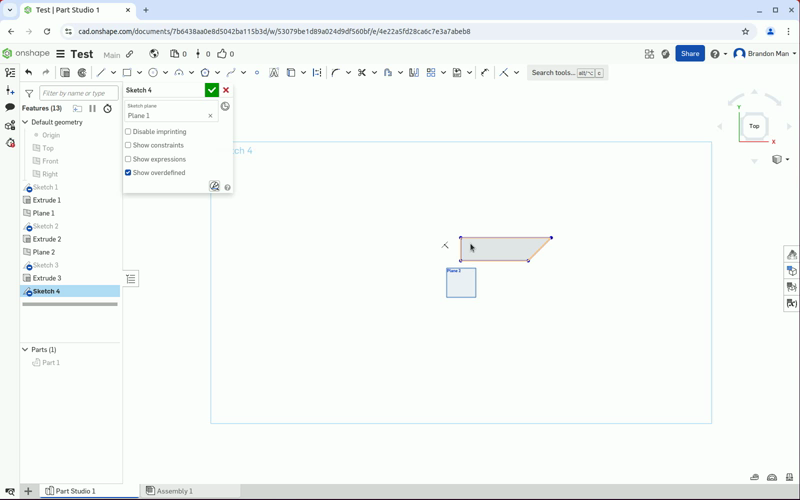
click(470, 243)
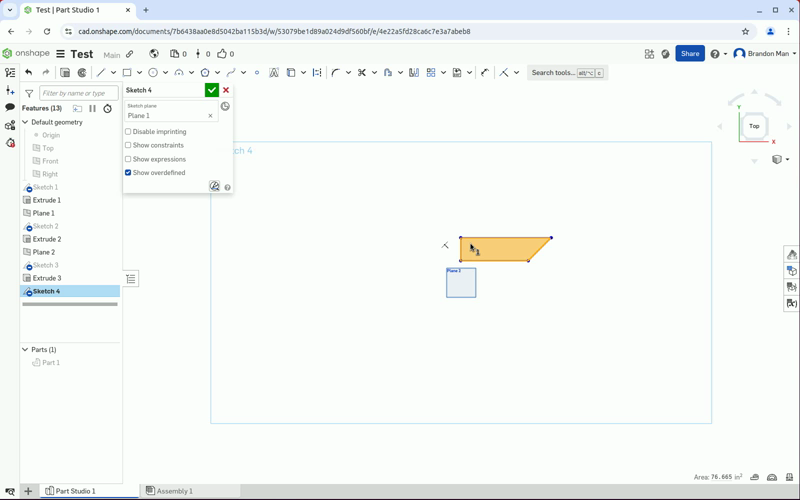
mouse_move(73, 352)
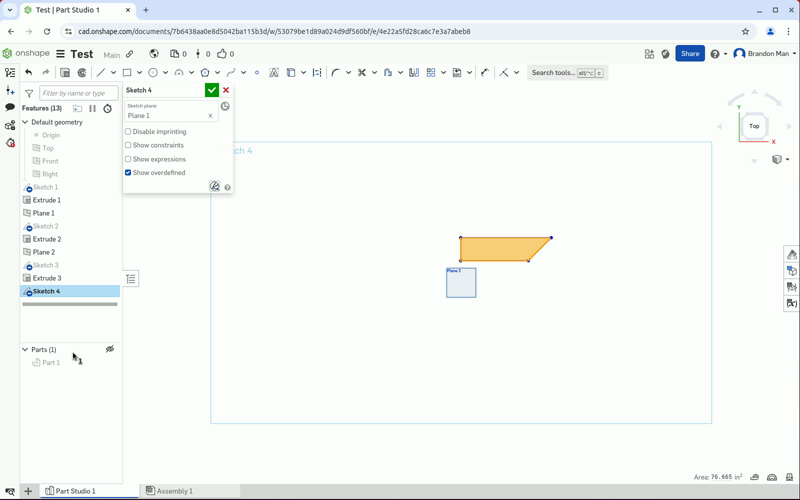
key(shift+y)
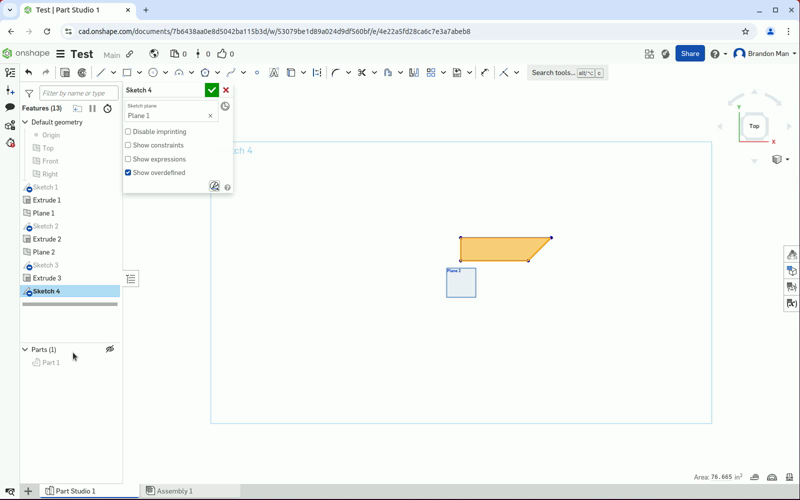
key(shift+e)
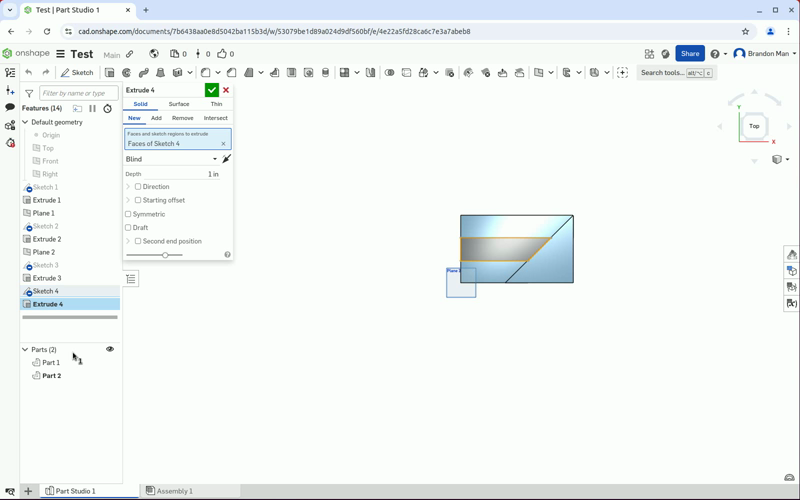
mouse_move(143, 106)
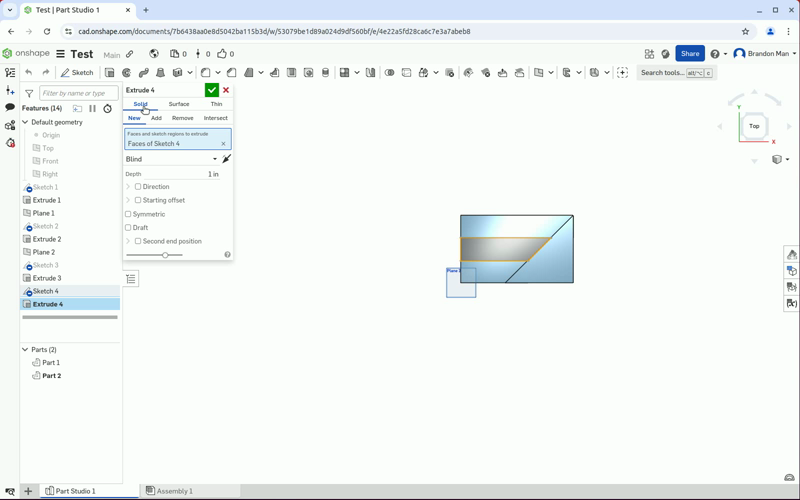
click(143, 106)
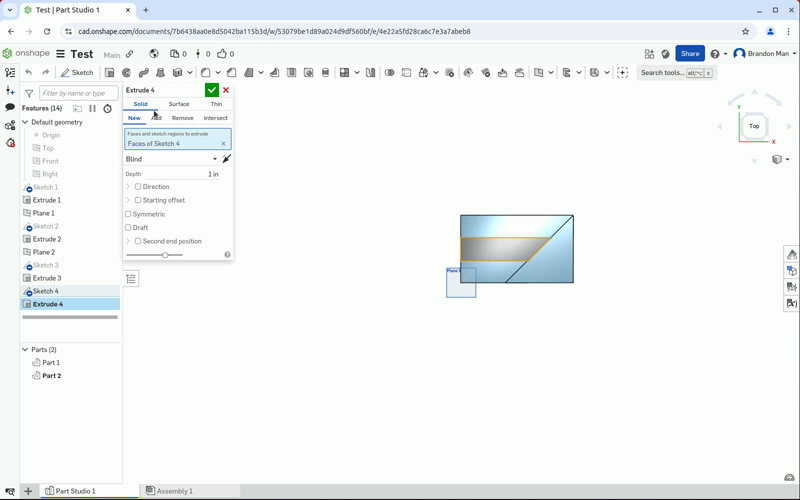
mouse_move(186, 120)
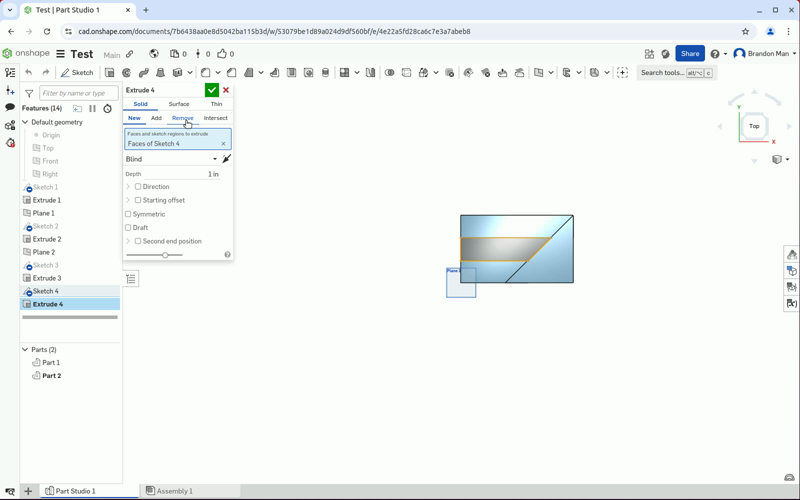
click(186, 120)
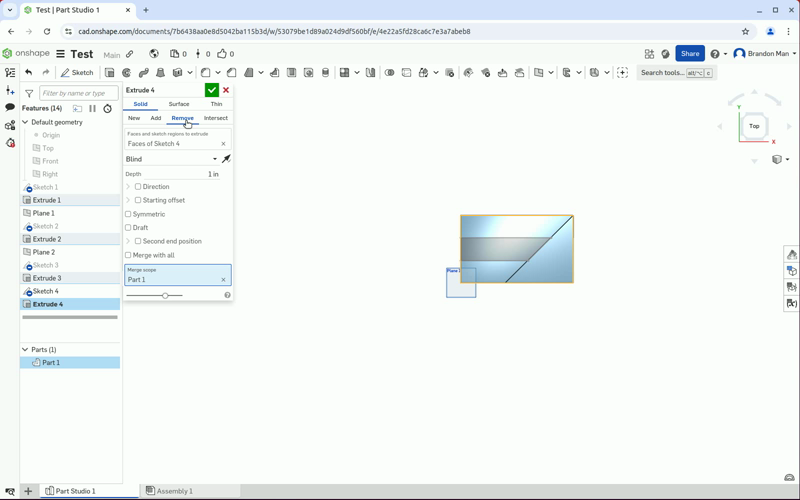
key(tab, 4)
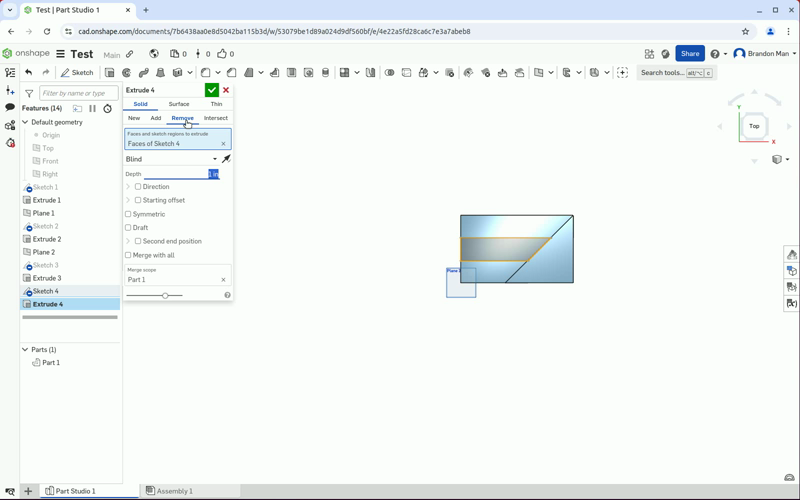
text(4.574)
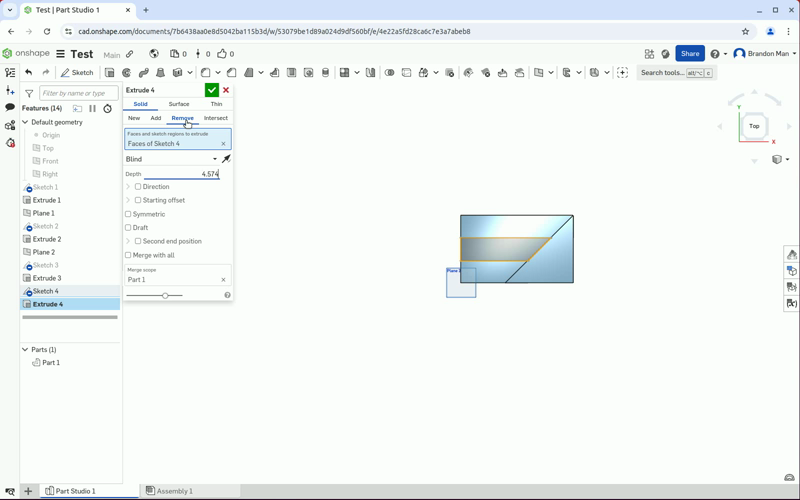
key(tab, 6)
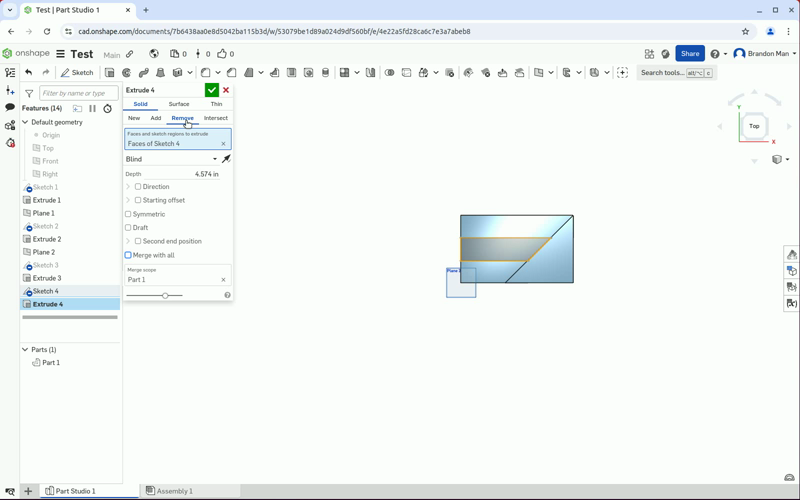
key(space)
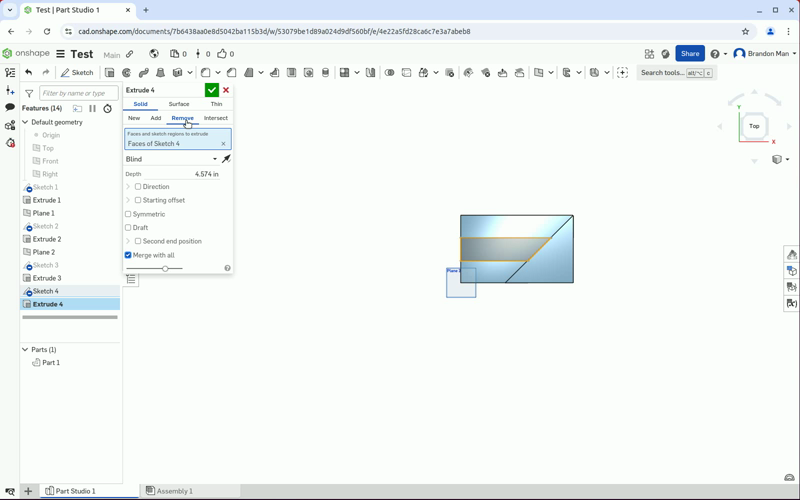
key(enter)
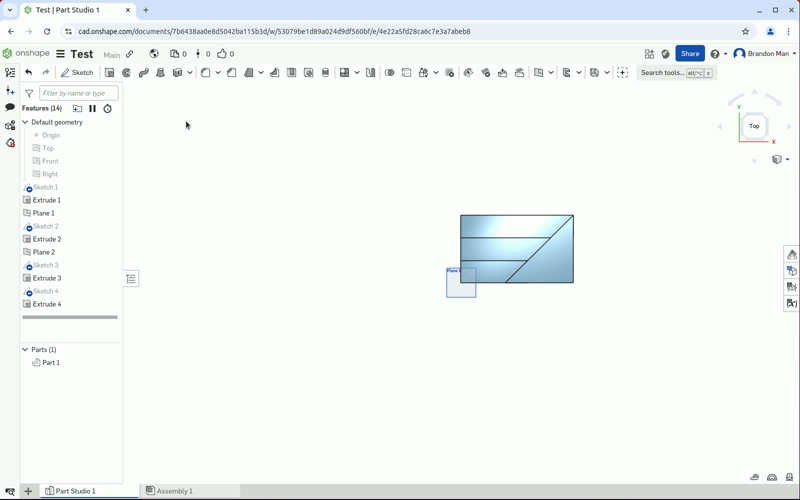
key(shift+h)
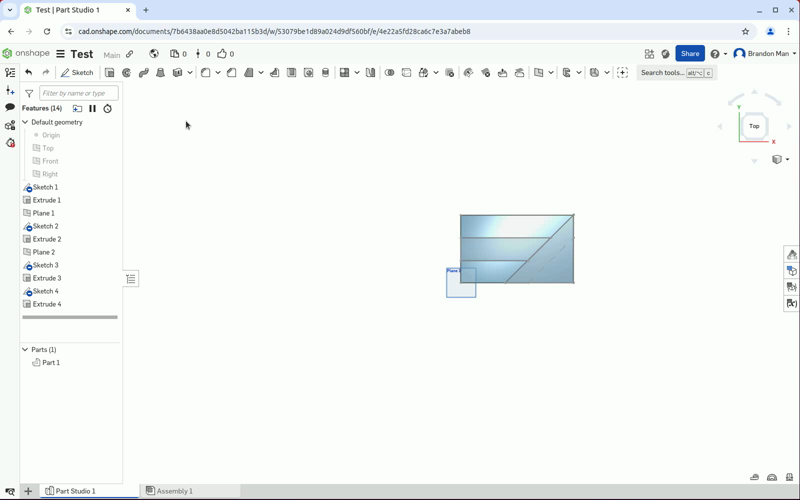
key(shift+h)
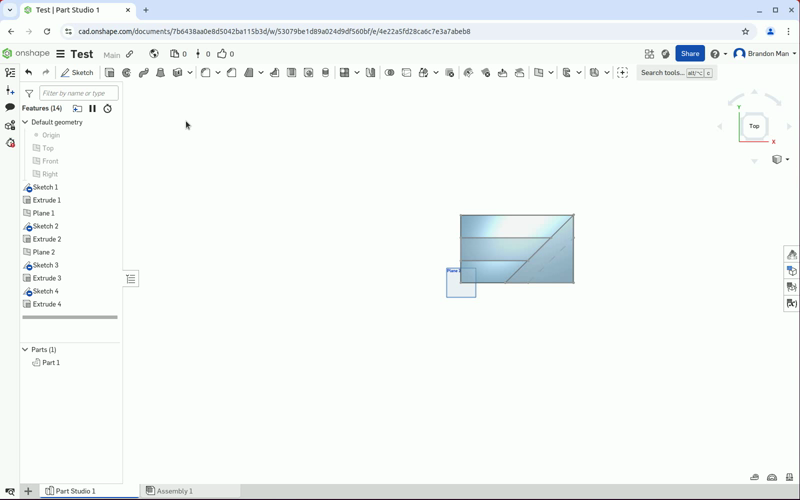
key(shift+7)
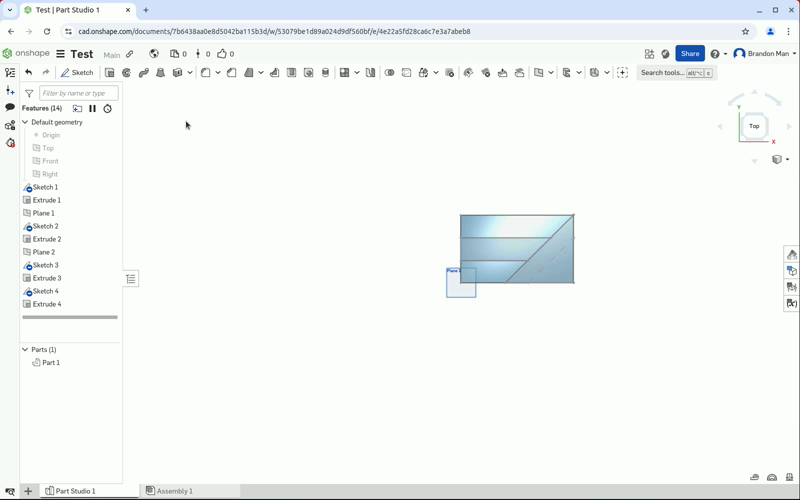
key(up, 3)
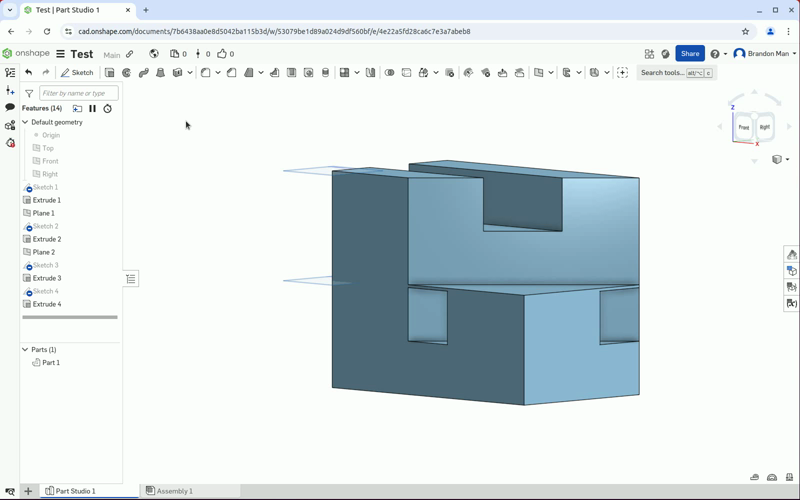
key(left, 3)
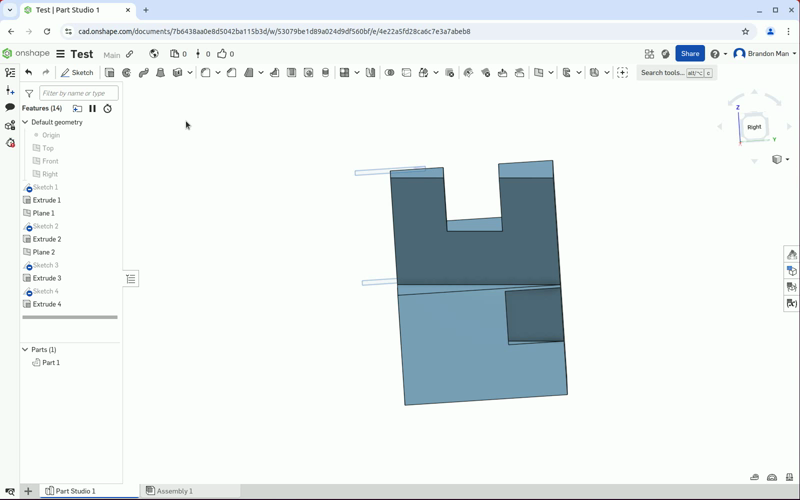
key(right, 3)
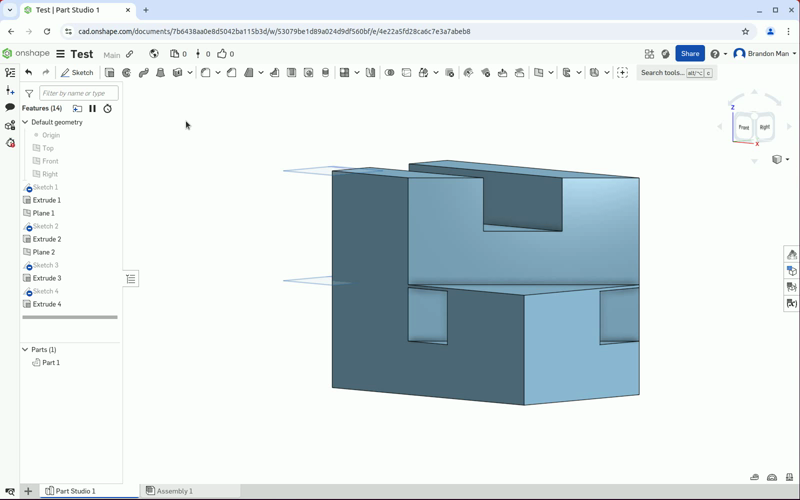
key(down, 3)
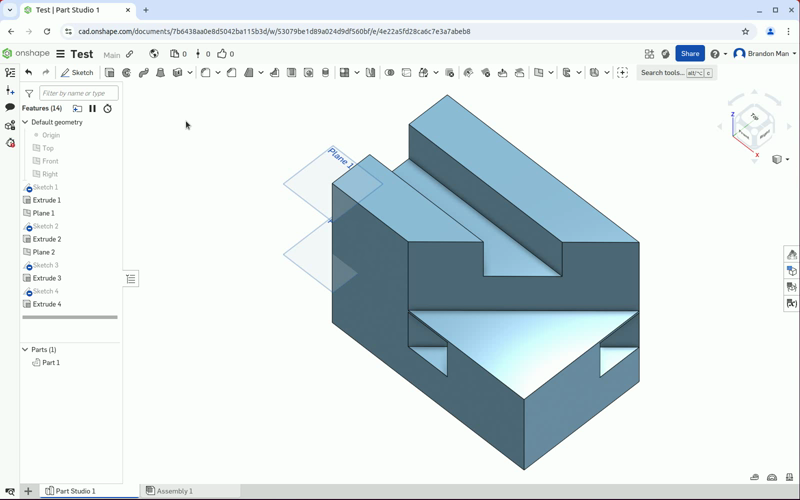
mouse_move(73, 189)
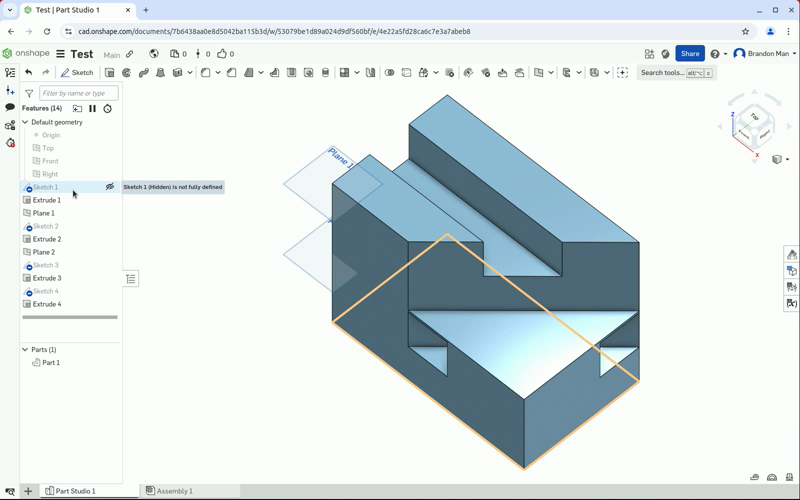
click(73, 189)